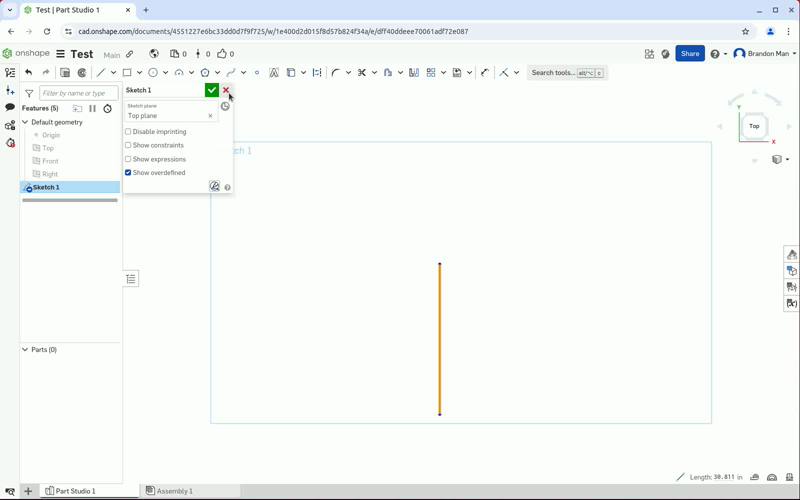
key(shift+h)
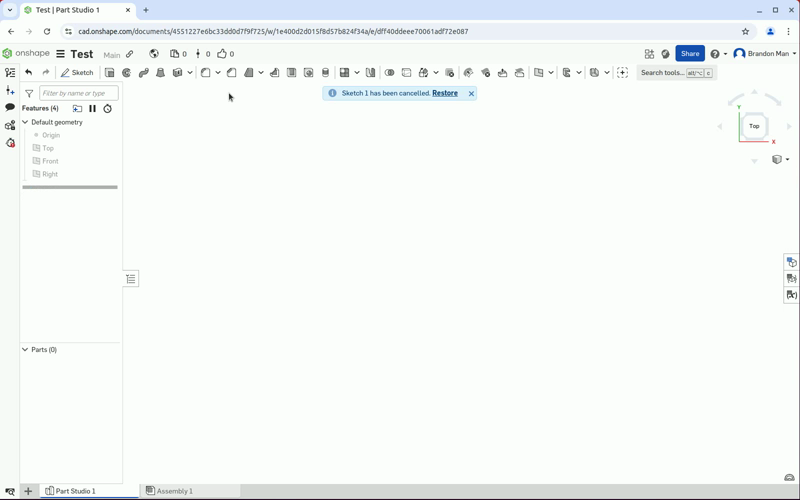
mouse_move(73, 352)
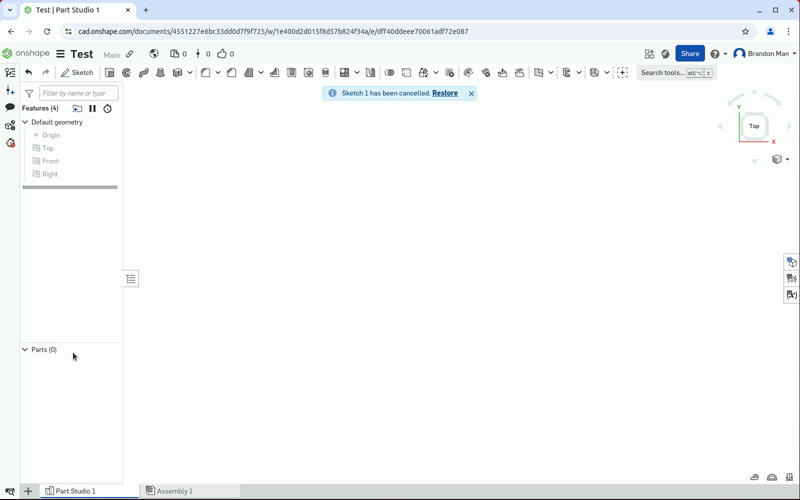
key(y)
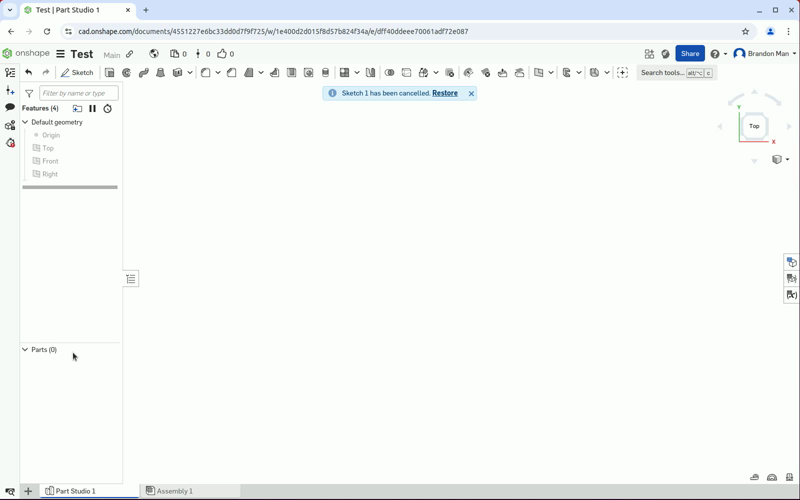
key(shift+p)
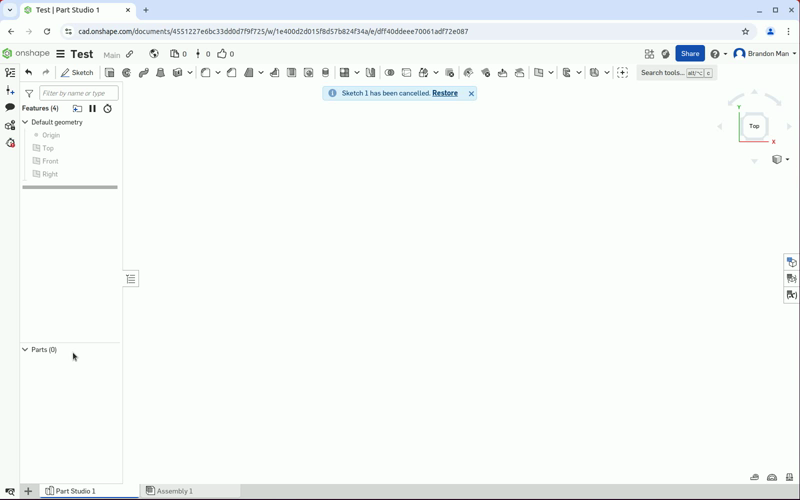
key(space)
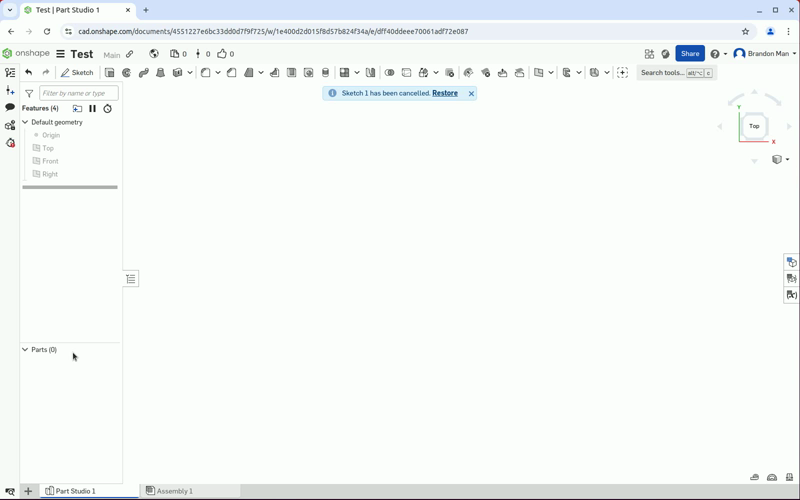
key_down(shift)
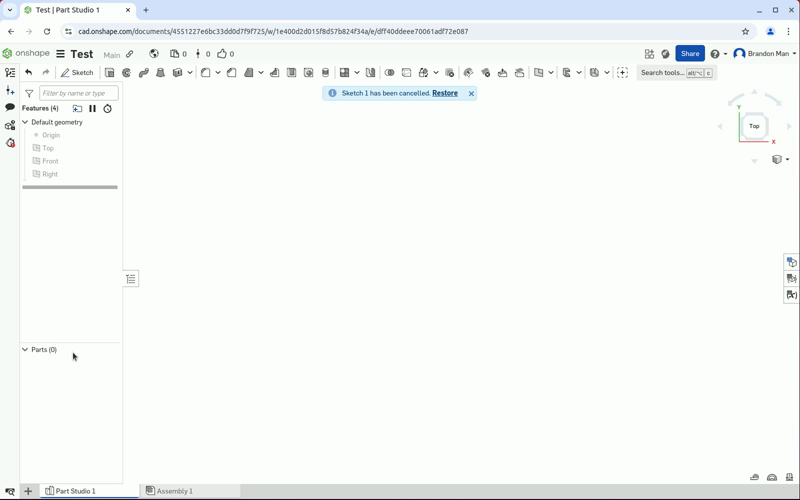
key(up)
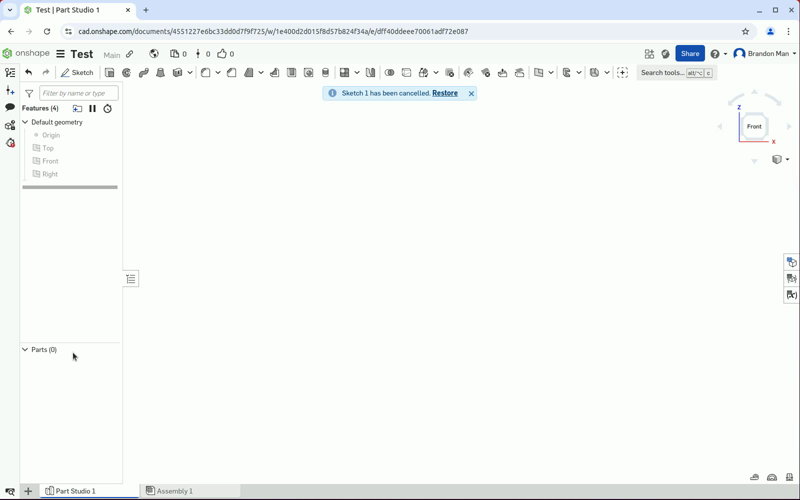
key_up(shift)
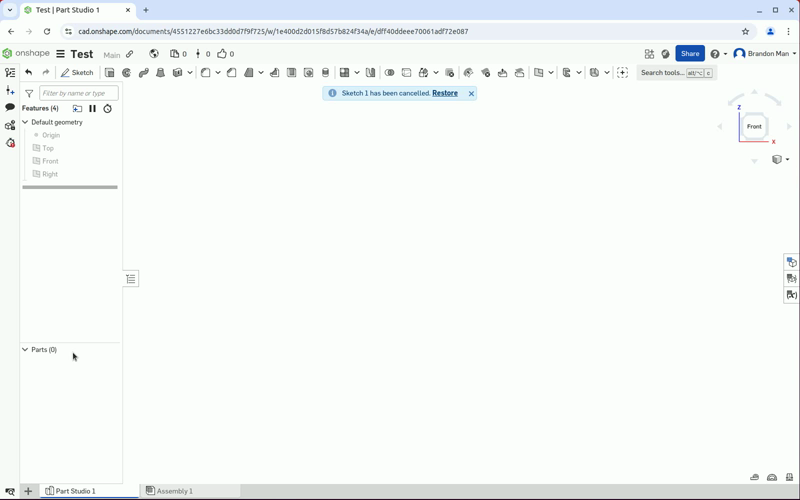
key(space)
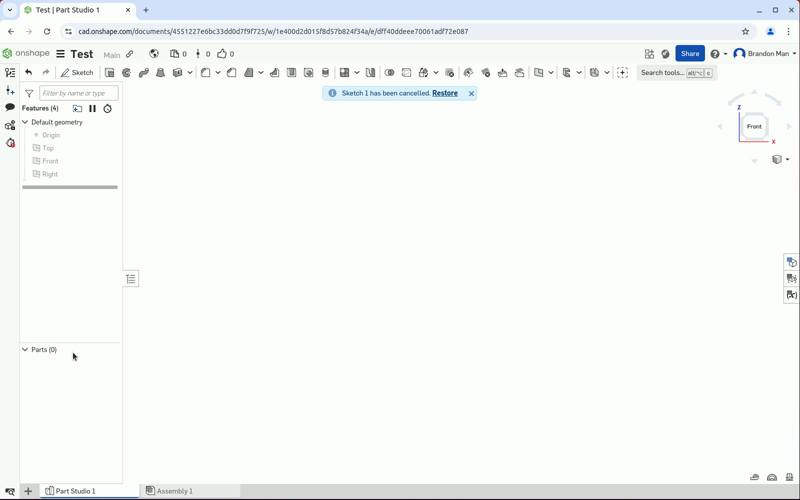
key_down(shift)
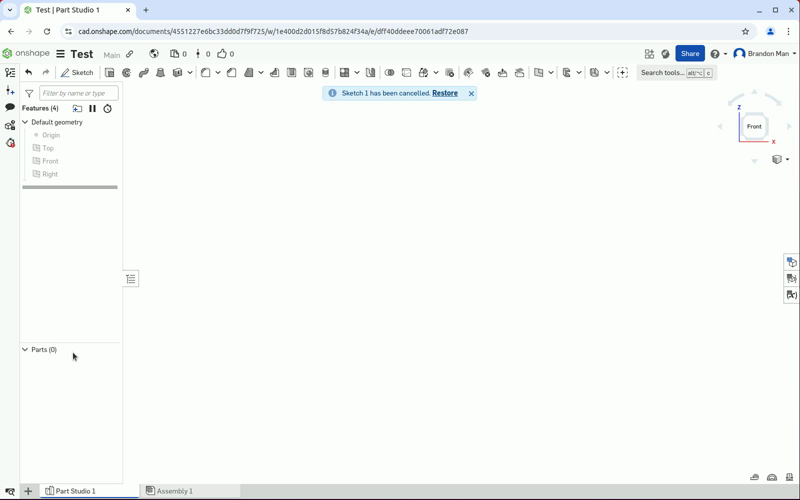
key(left)
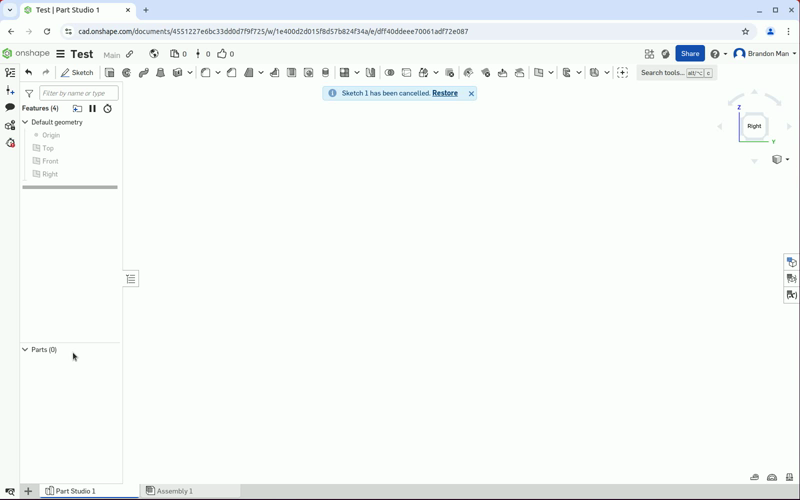
key_up(shift)
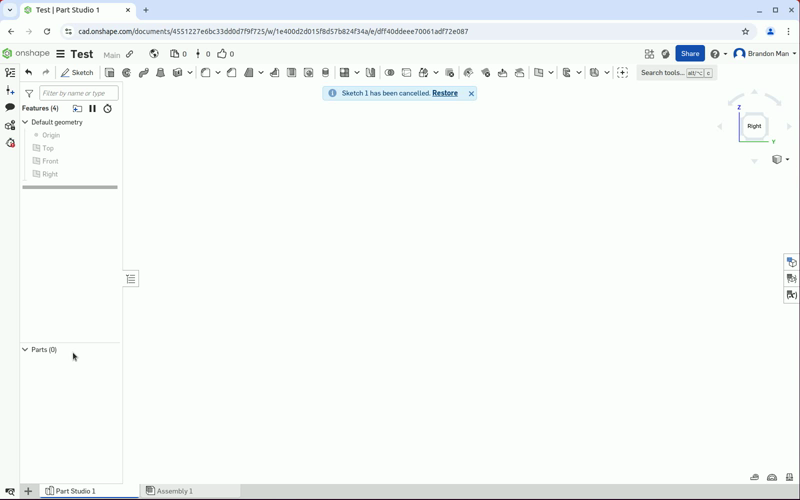
mouse_move(73, 352)
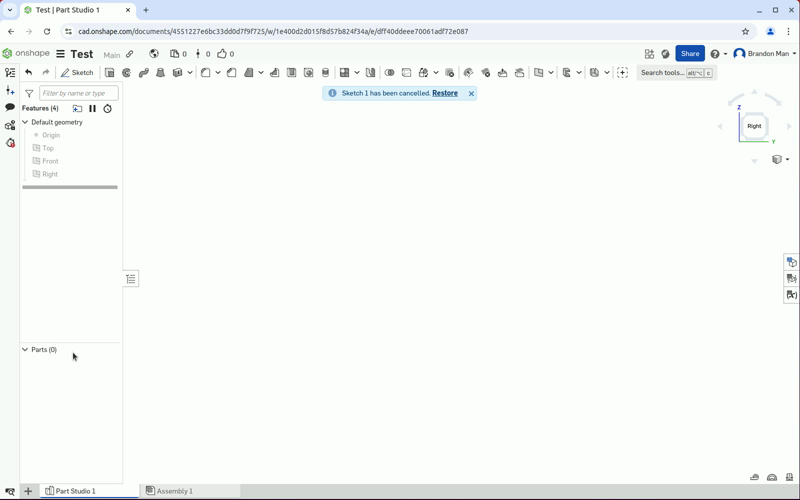
key(shift+y)
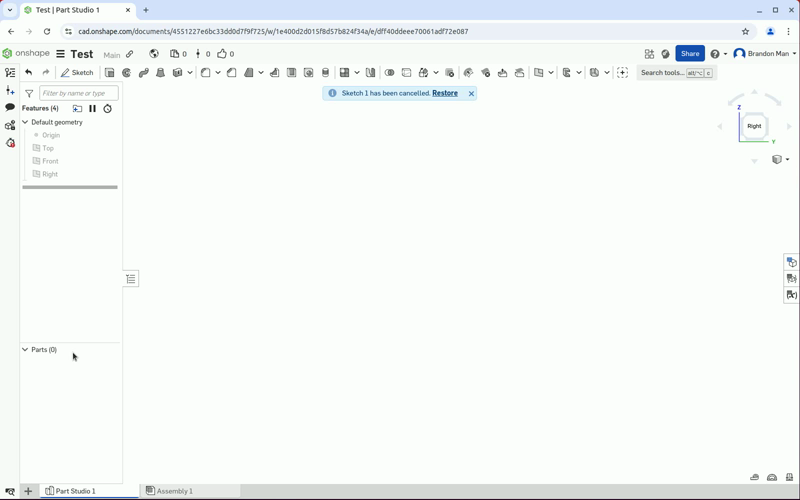
key(shift+s)
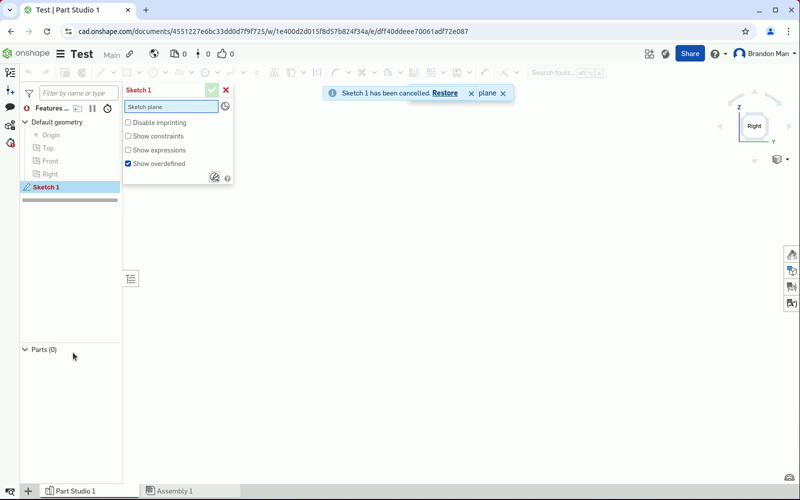
mouse_move(73, 176)
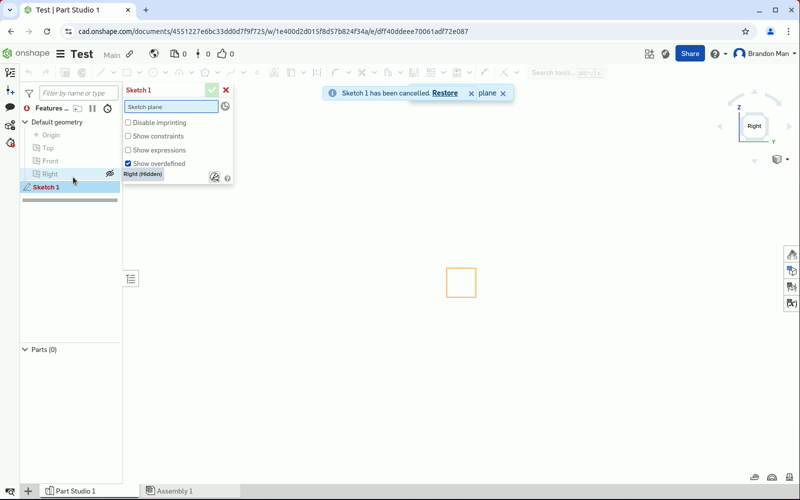
click(73, 176)
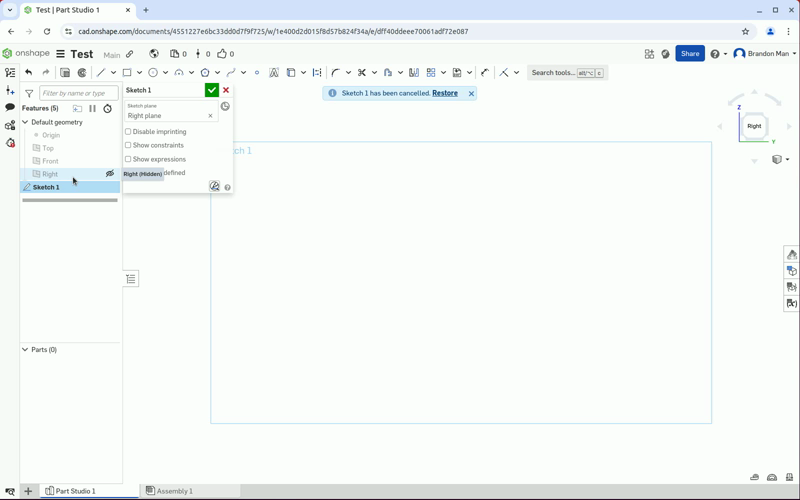
mouse_move(73, 352)
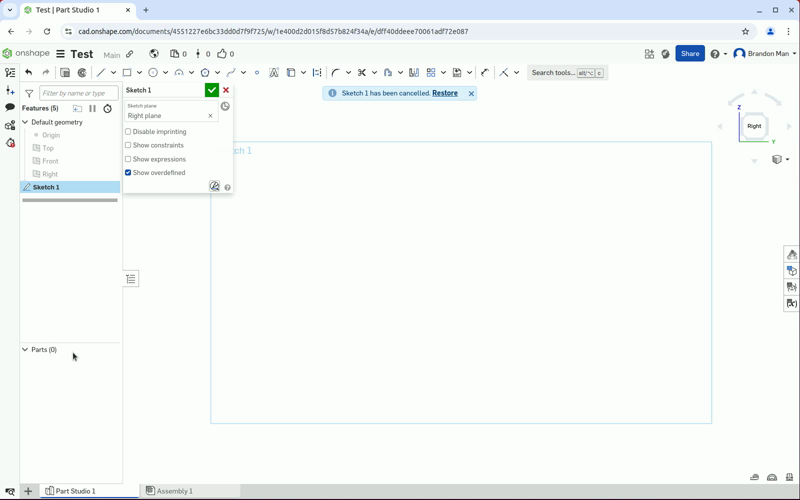
key(y)
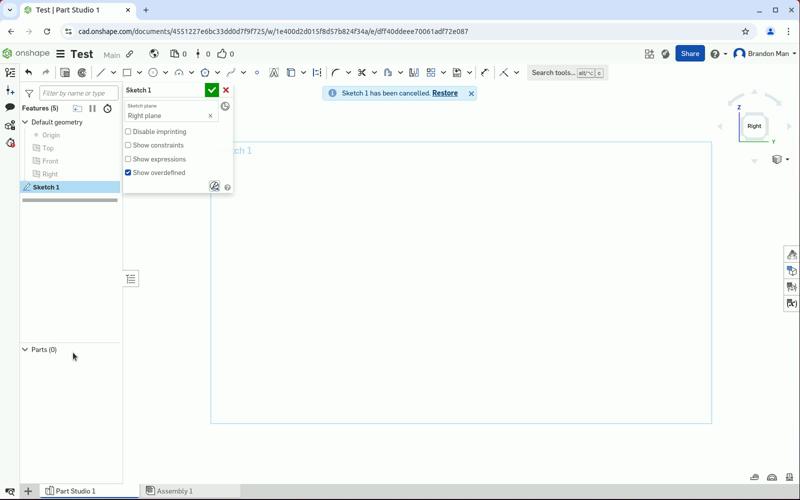
key(l)
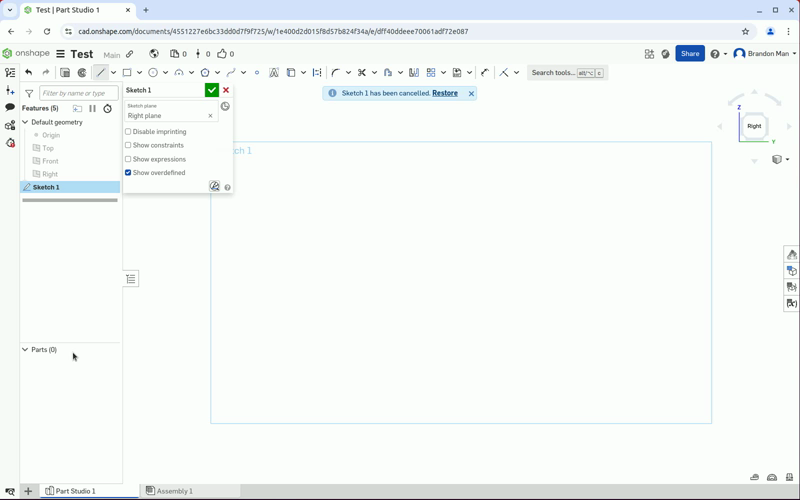
key_down(shift)
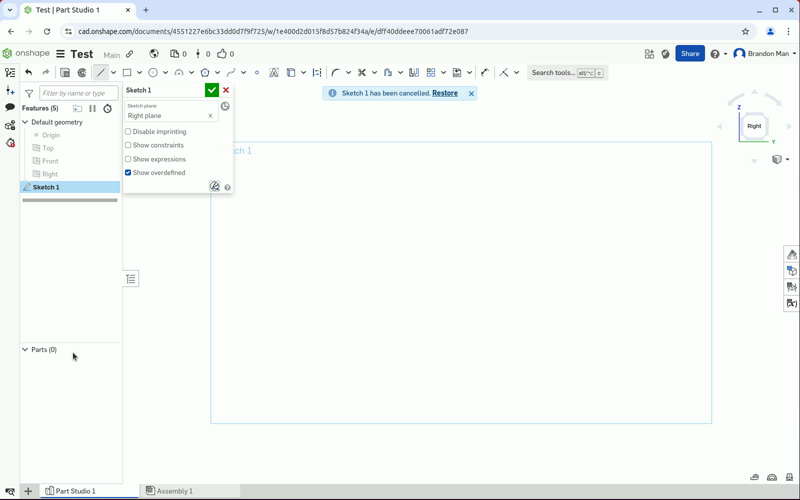
mouse_move(403, 260)
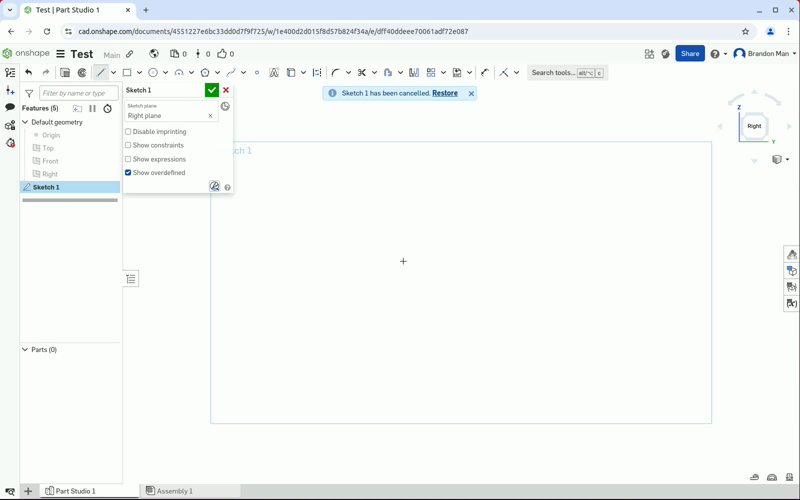
click(403, 260)
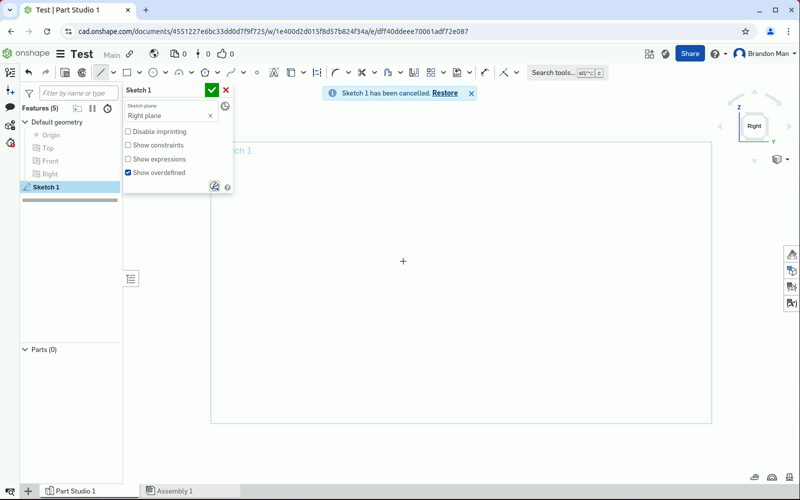
key_up(shift)
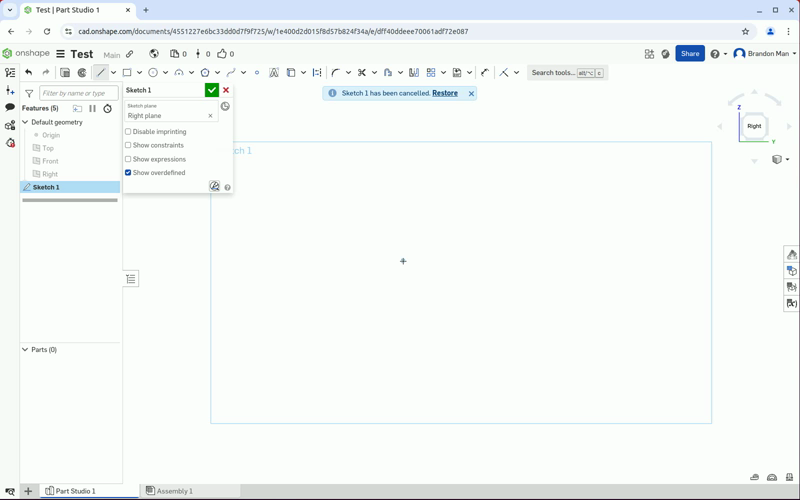
key_down(shift)
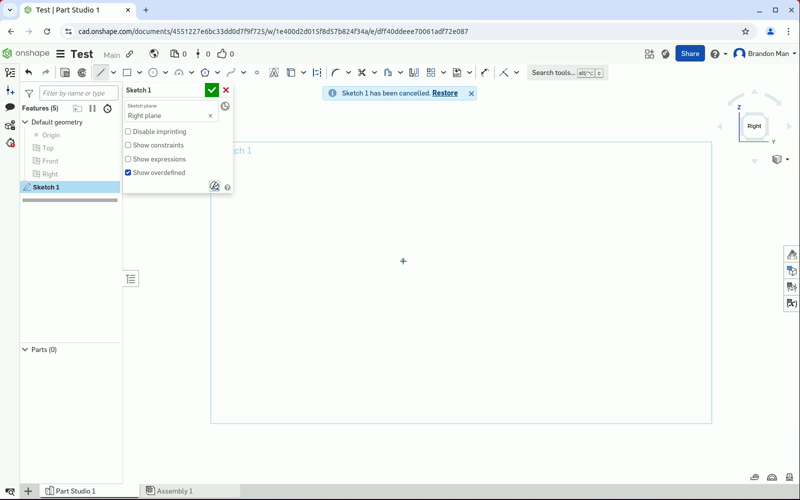
mouse_move(433, 260)
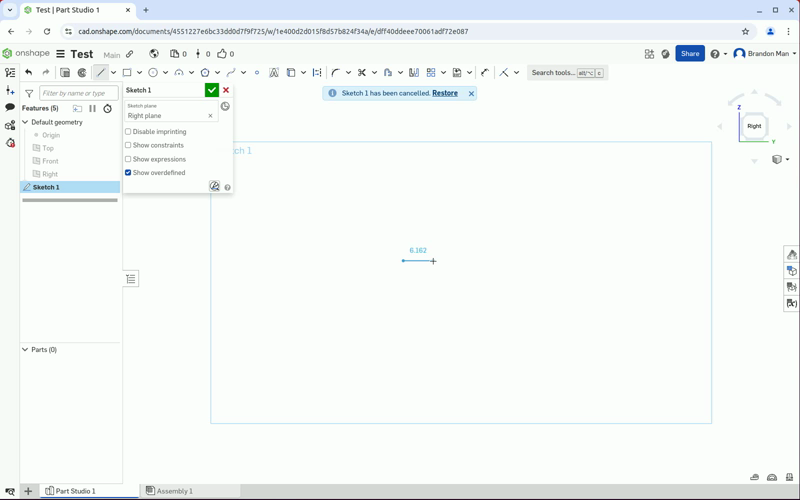
mouse_move(426, 215)
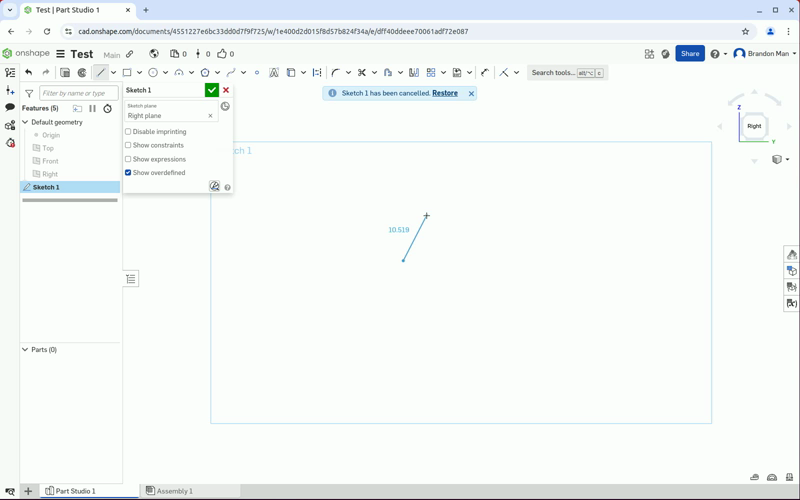
click(426, 215)
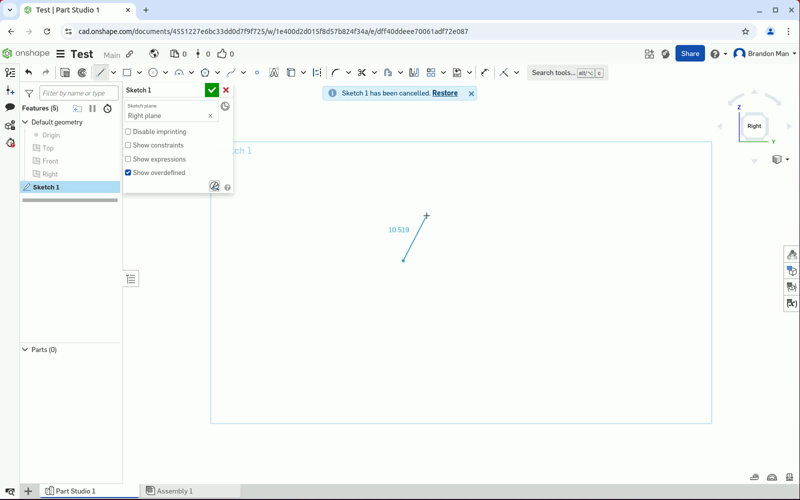
key_up(shift)
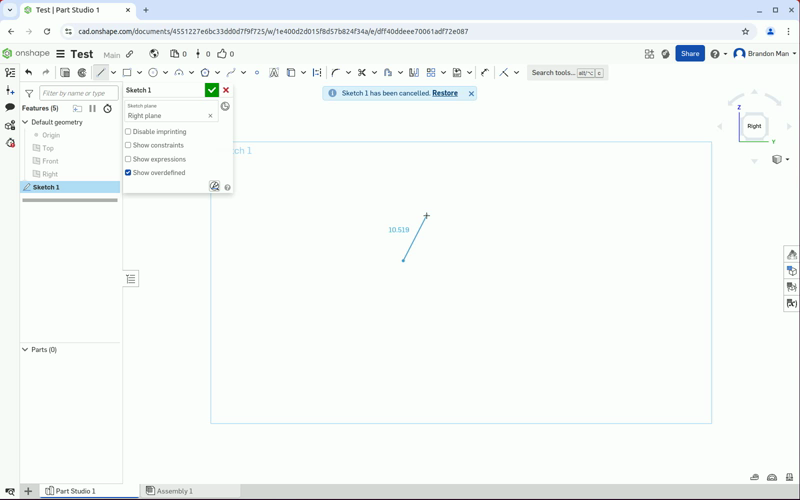
key_down(shift)
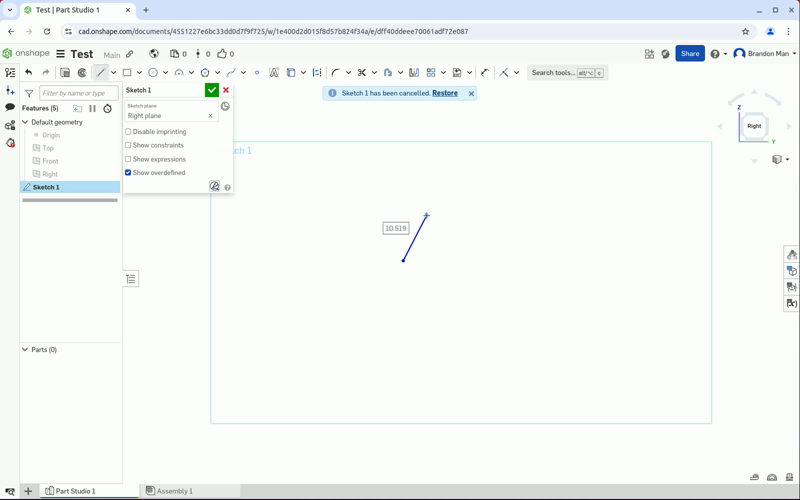
mouse_move(456, 215)
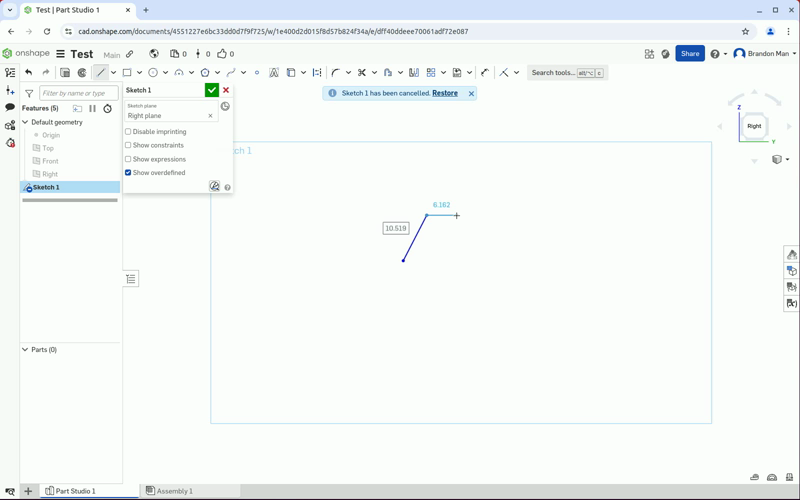
mouse_move(403, 215)
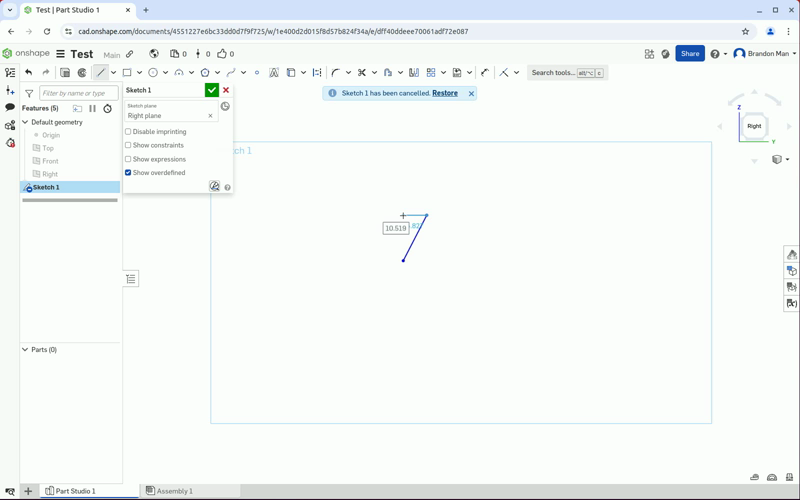
click(403, 215)
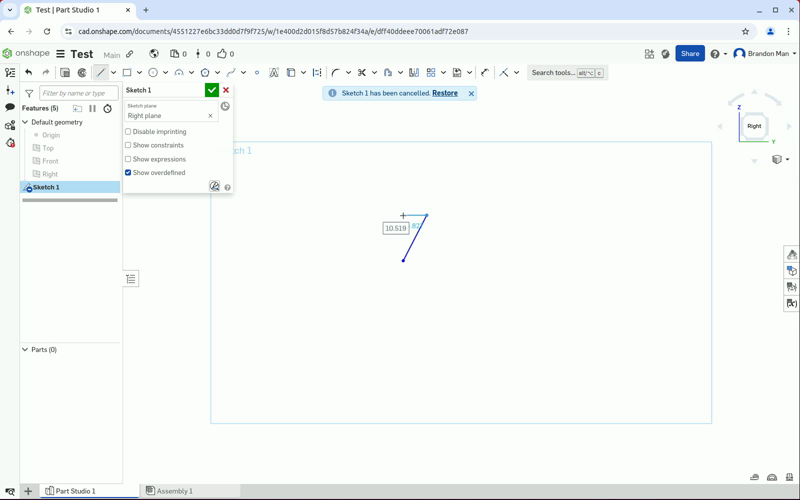
key_up(shift)
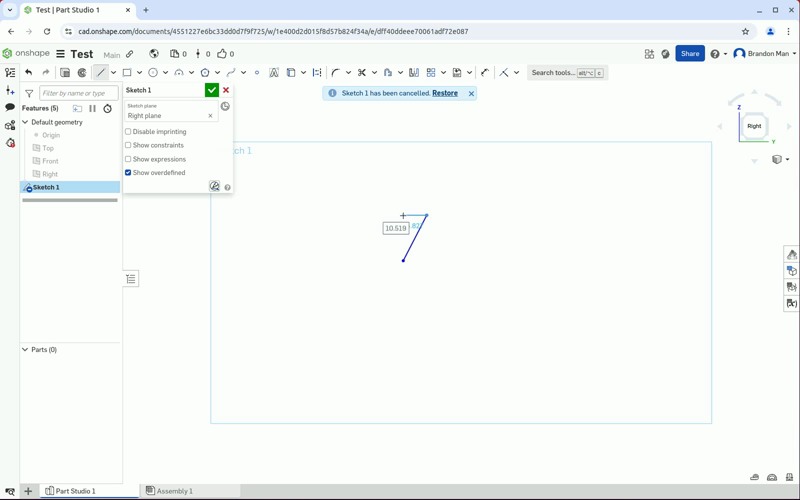
mouse_move(433, 215)
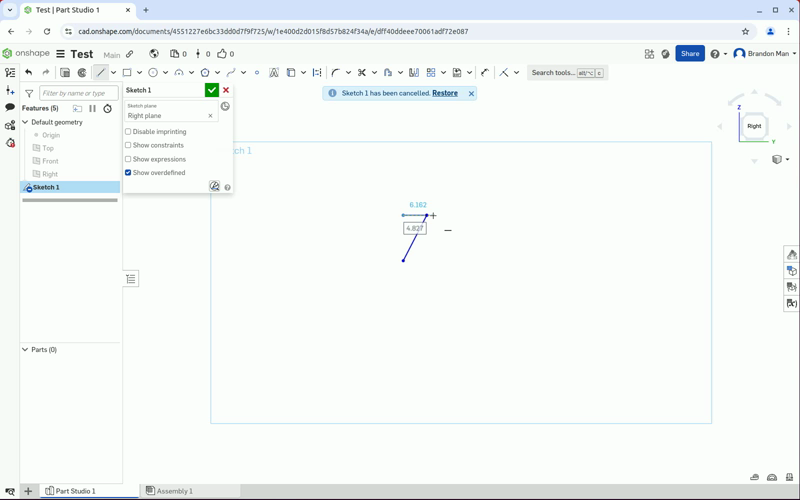
key_down(shift)
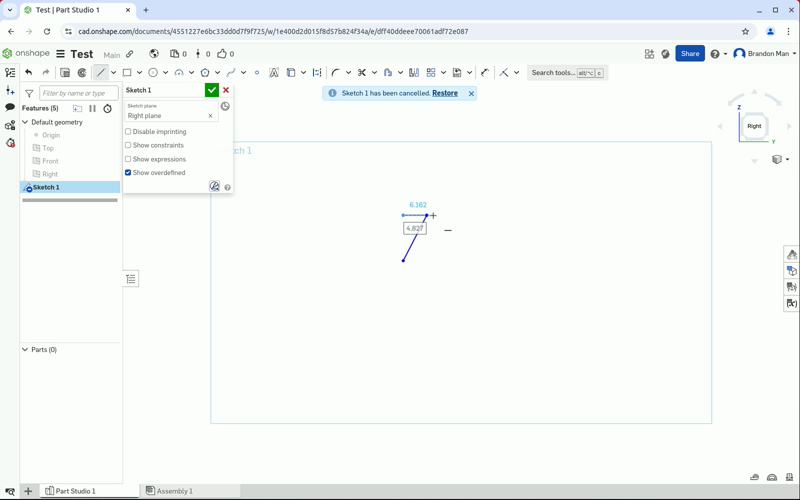
mouse_move(403, 260)
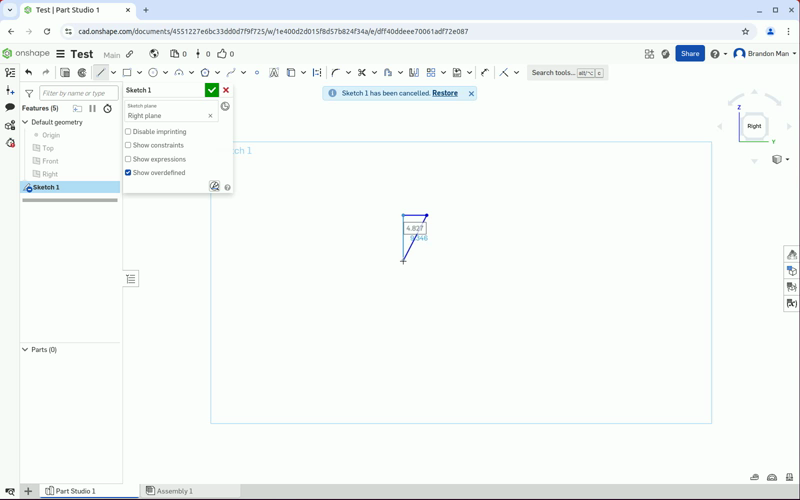
key_up(shift)
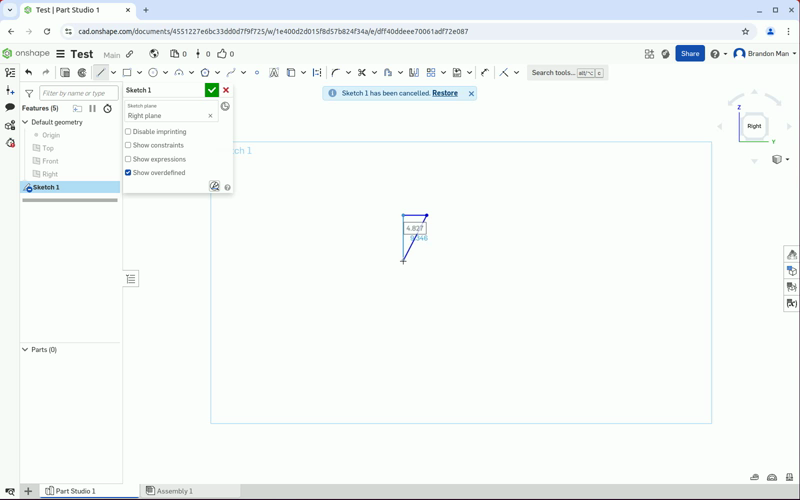
click(403, 260)
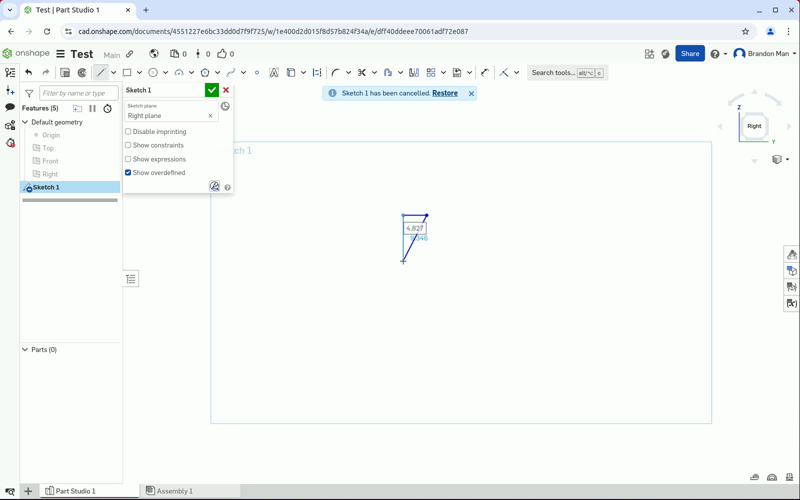
key(esc)
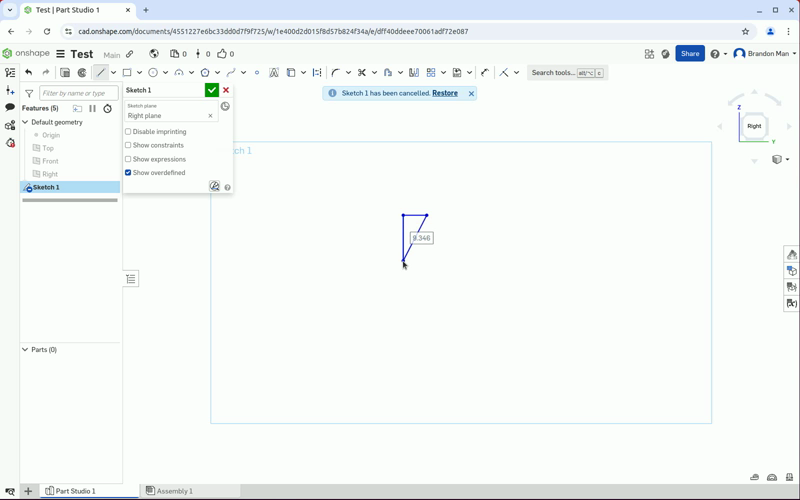
mouse_move(411, 237)
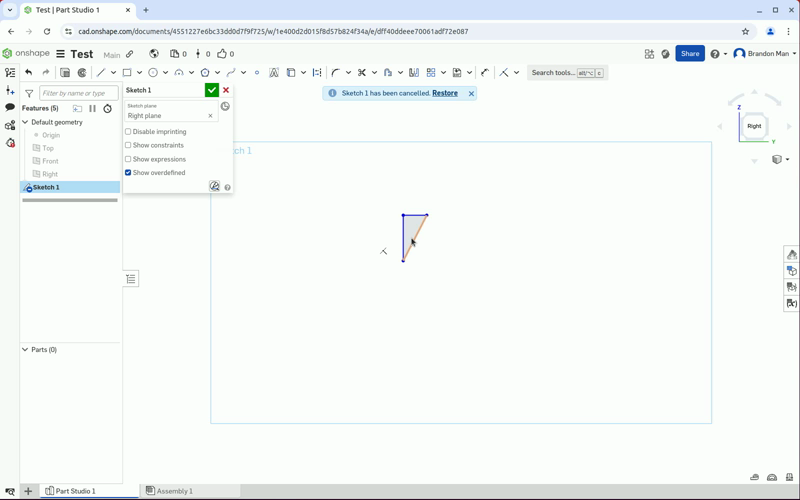
scroll(6)
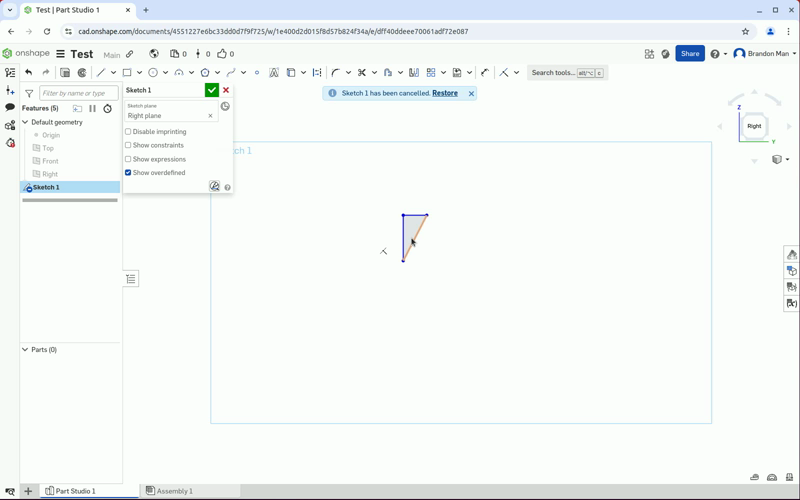
scroll(6)
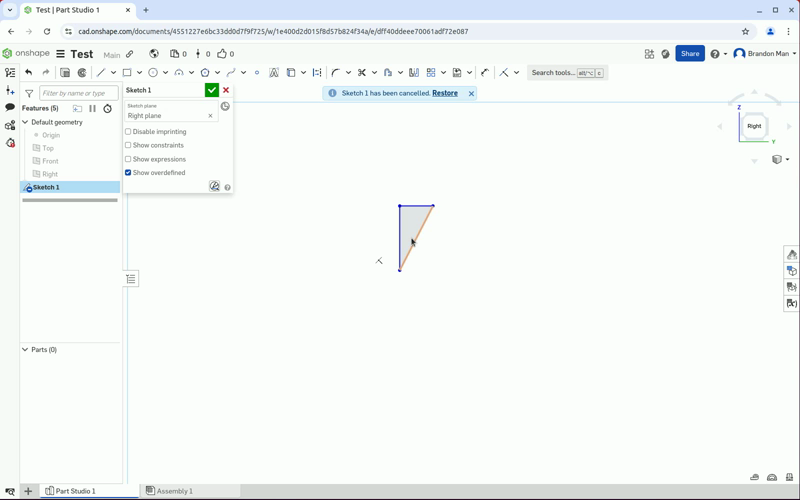
scroll(6)
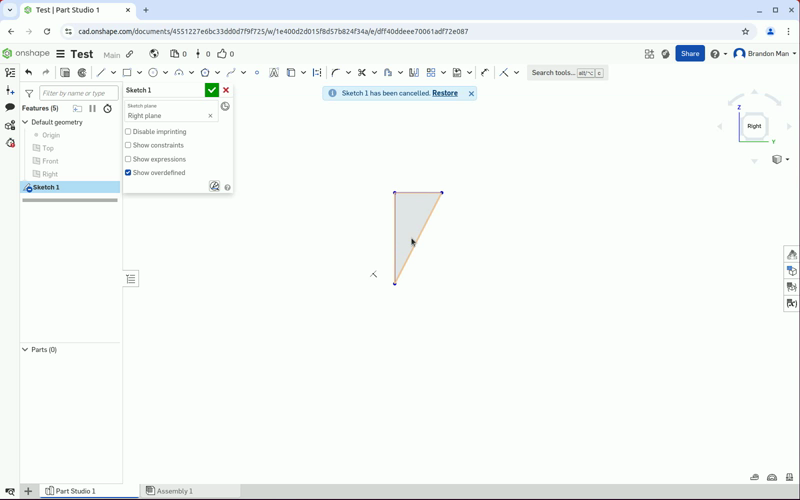
scroll(6)
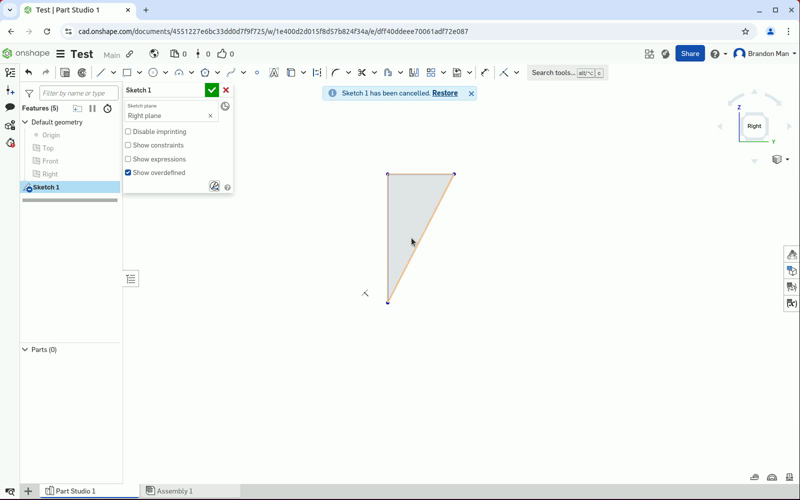
scroll(6)
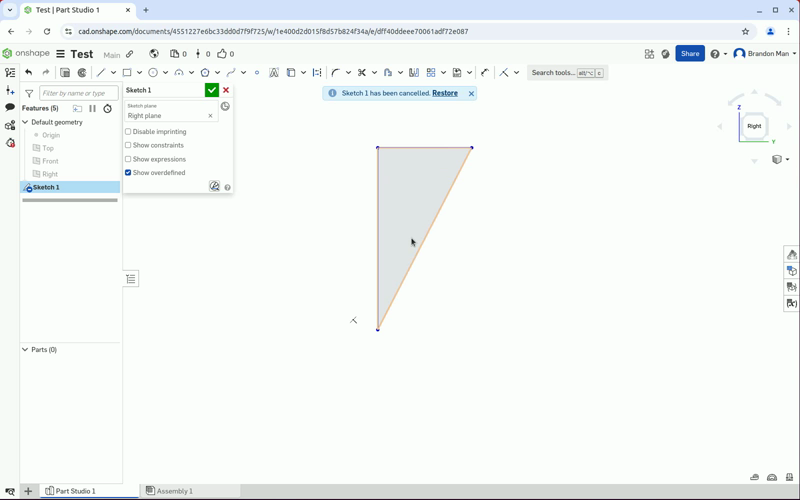
scroll(6)
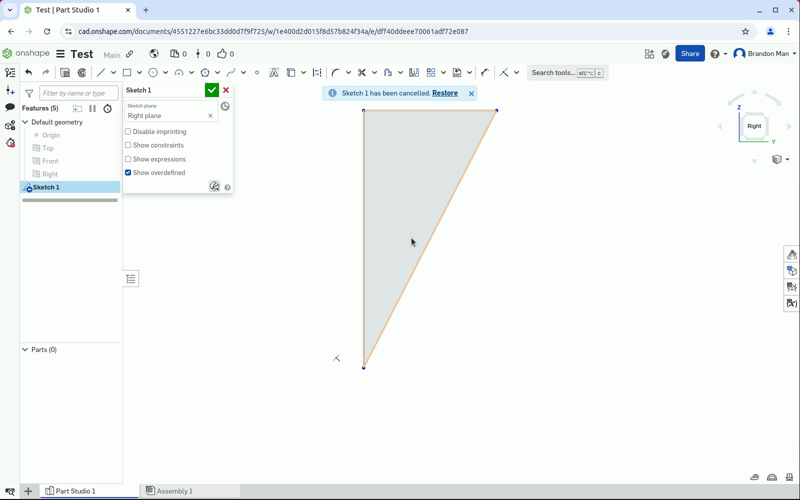
scroll(6)
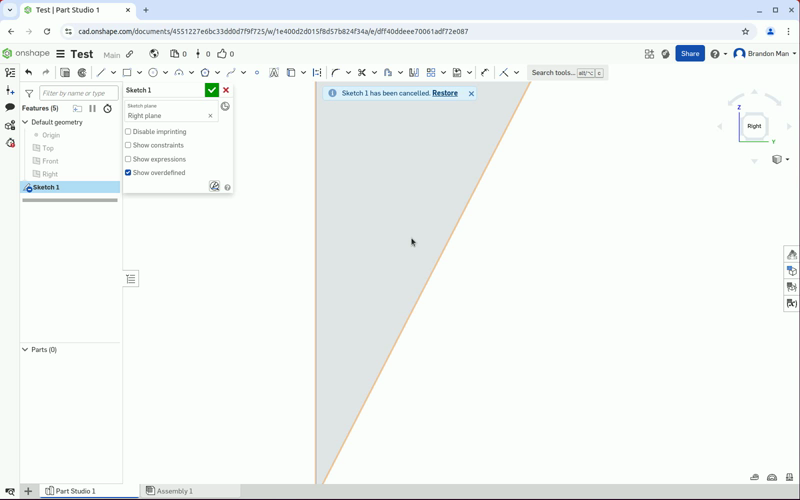
click(411, 237)
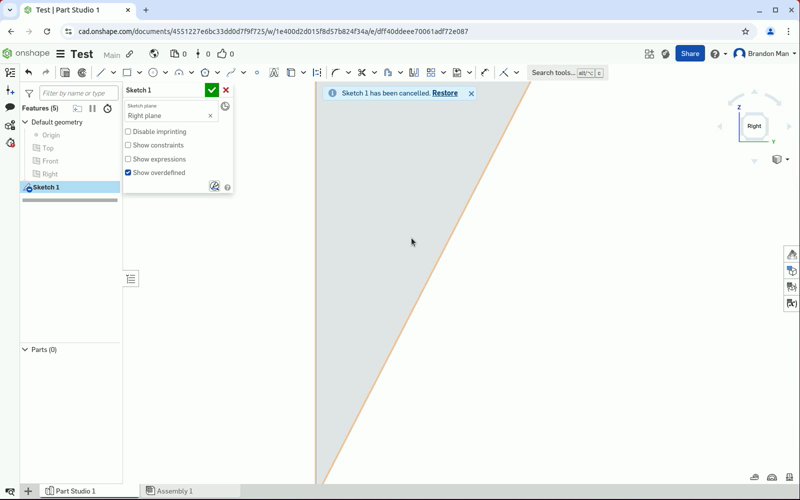
scroll(-6)
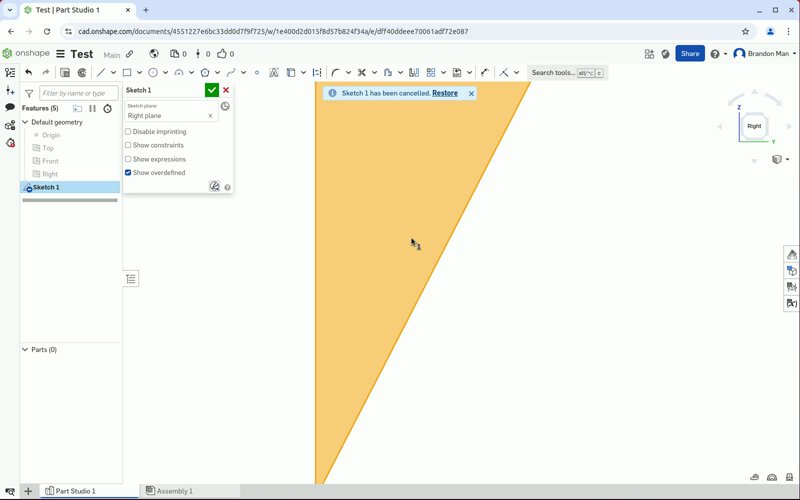
scroll(-6)
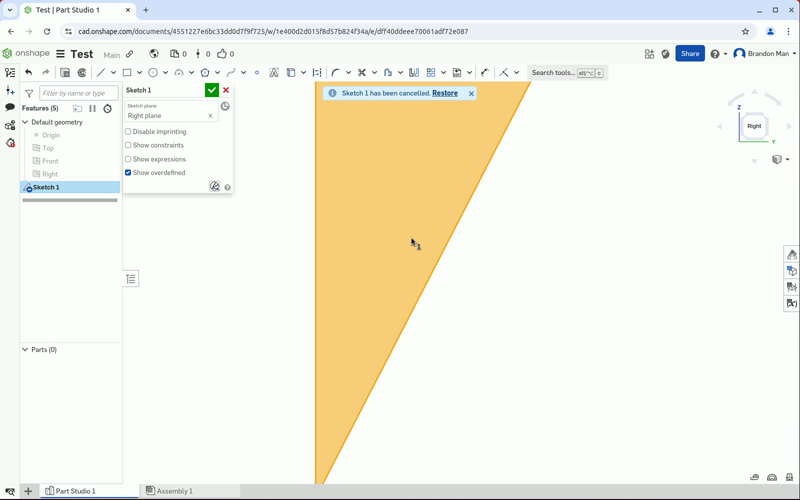
scroll(-6)
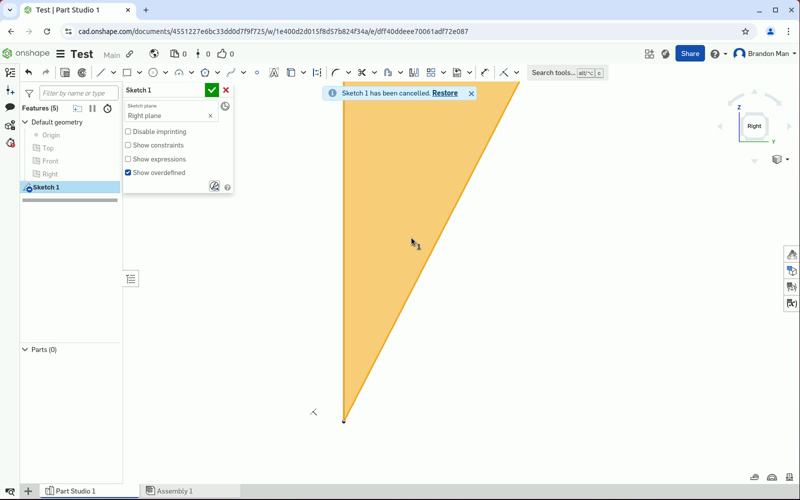
scroll(-6)
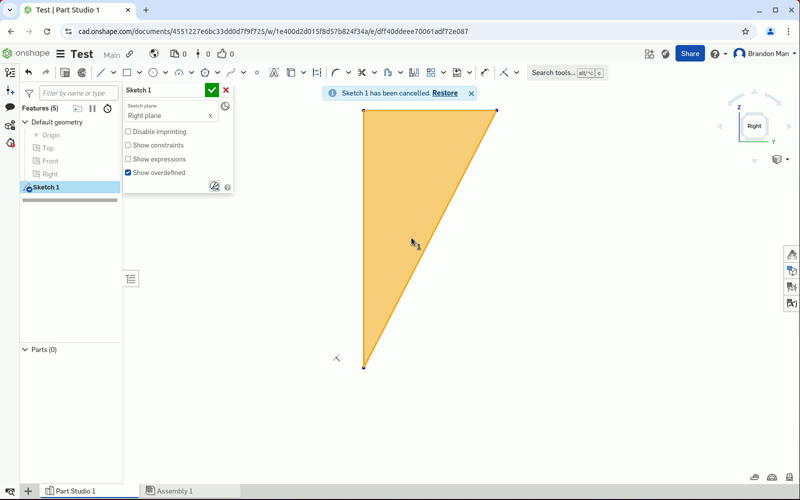
scroll(-6)
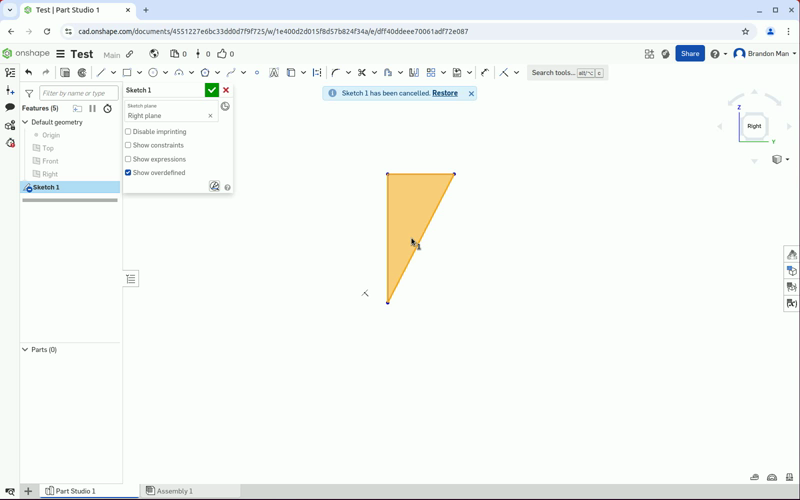
scroll(-6)
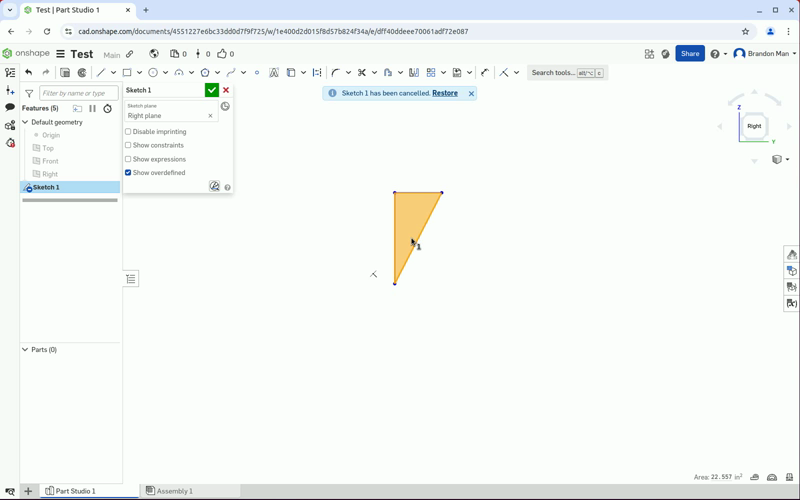
scroll(-6)
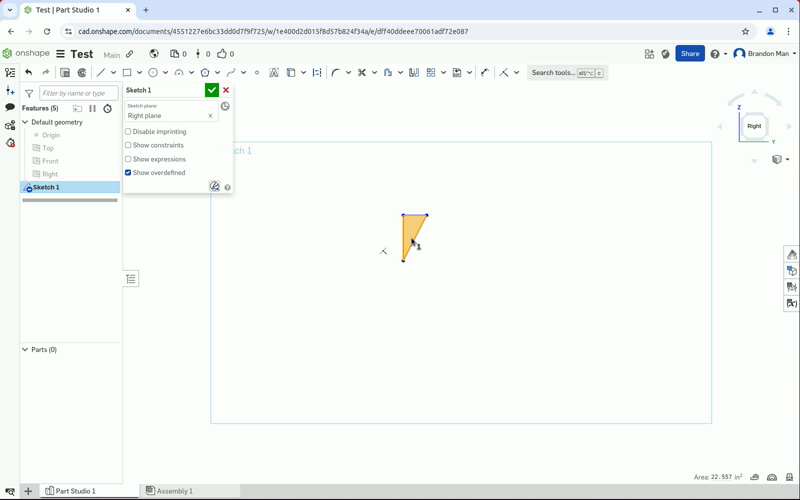
mouse_move(73, 352)
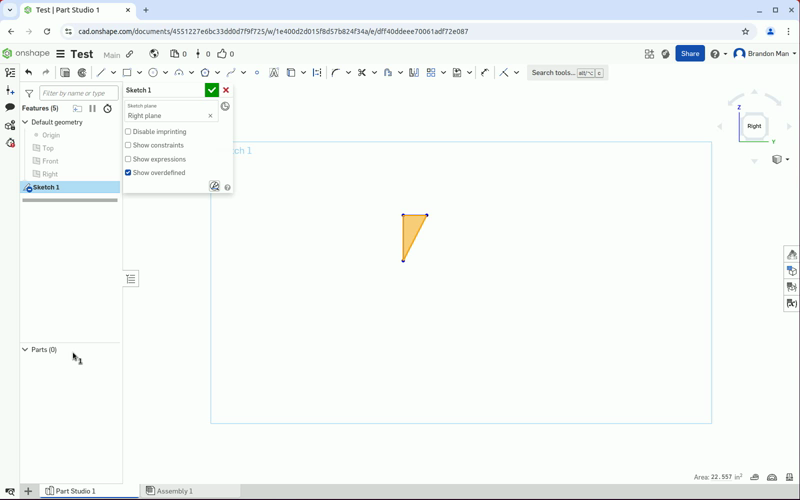
key(shift+y)
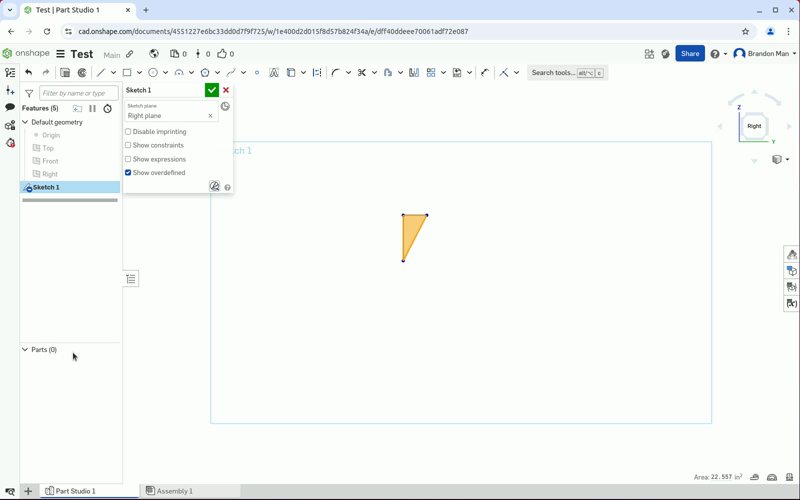
key(shift+e)
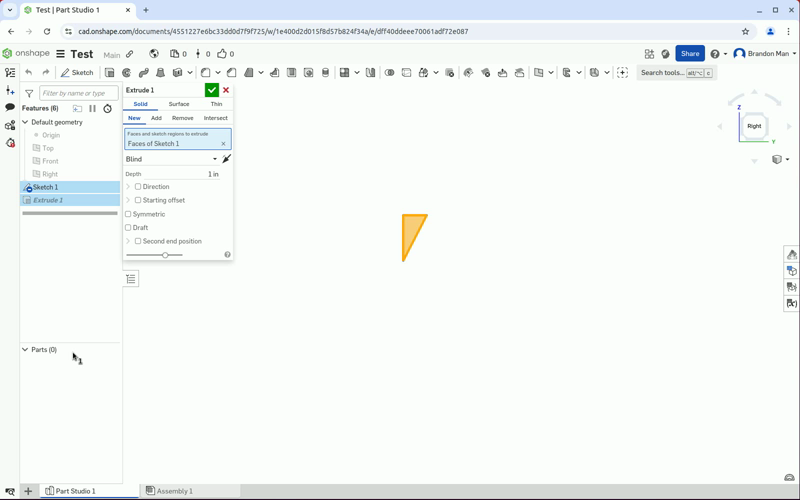
mouse_move(143, 106)
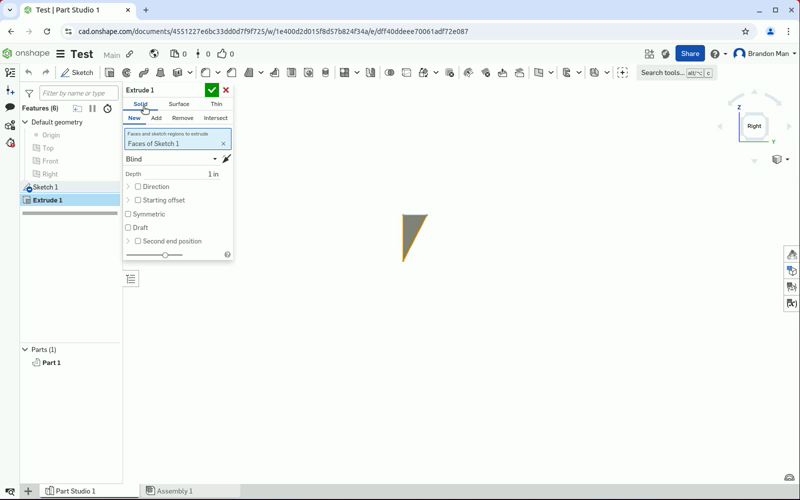
click(143, 106)
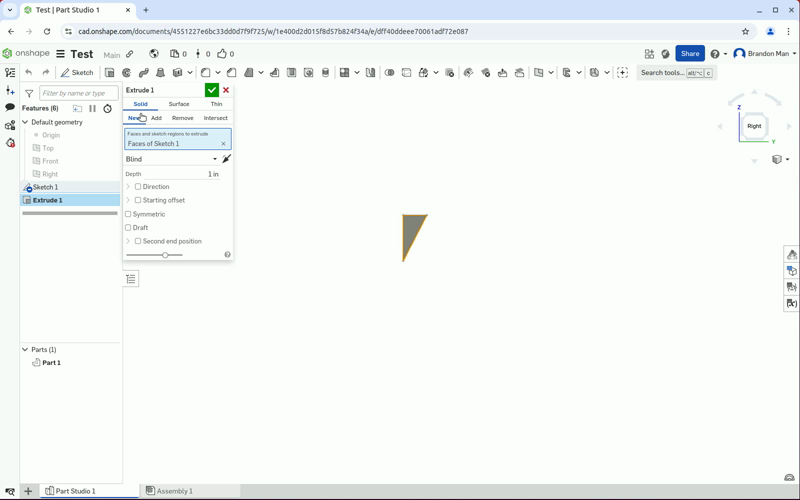
mouse_move(137, 120)
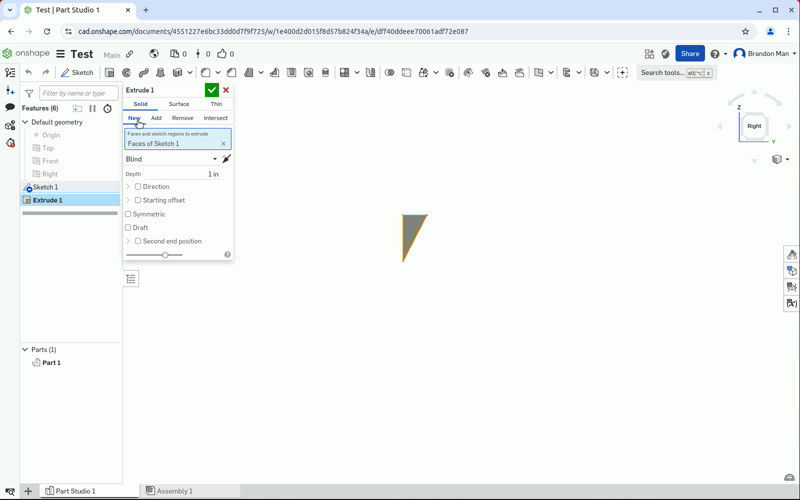
click(137, 120)
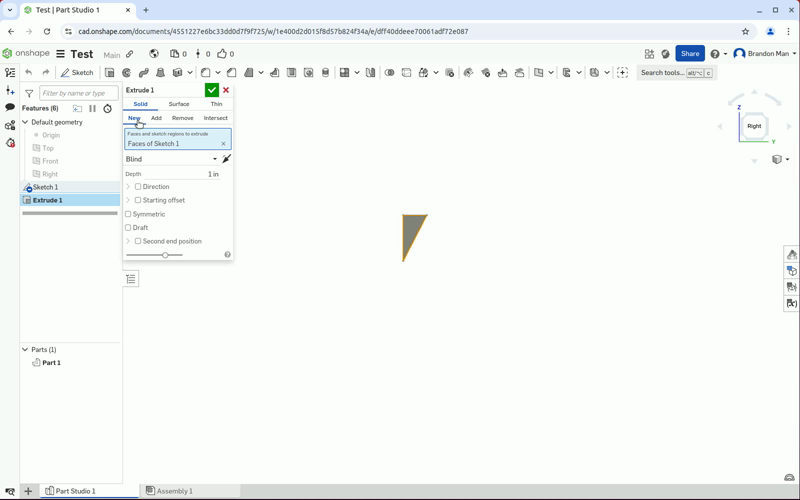
key(tab, 4)
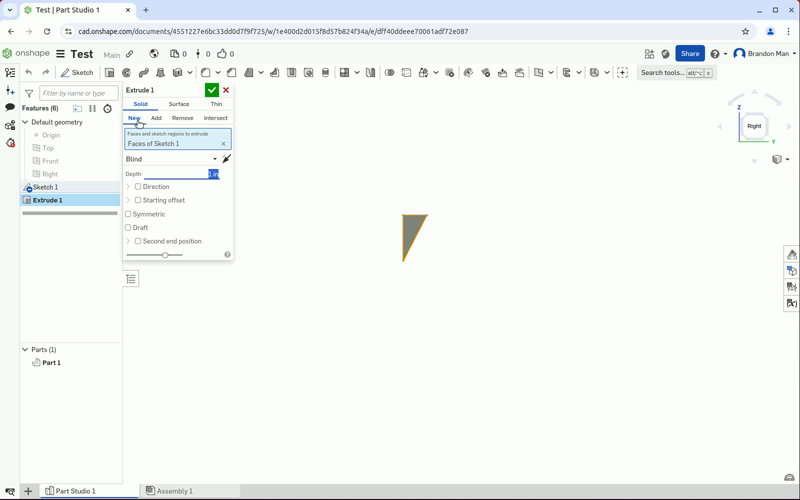
text(18.535)
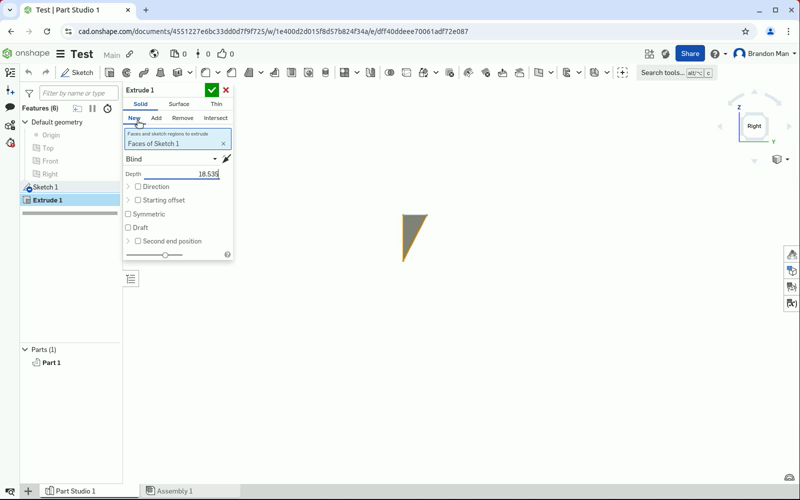
key(enter)
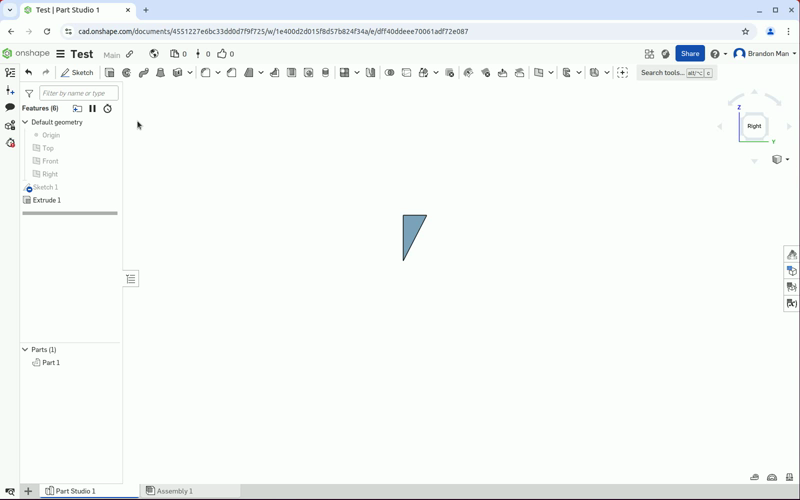
key(shift+h)
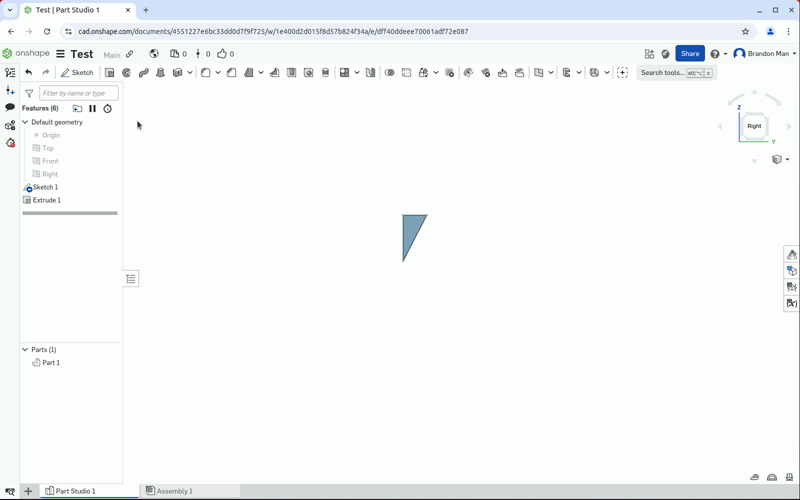
key(shift+h)
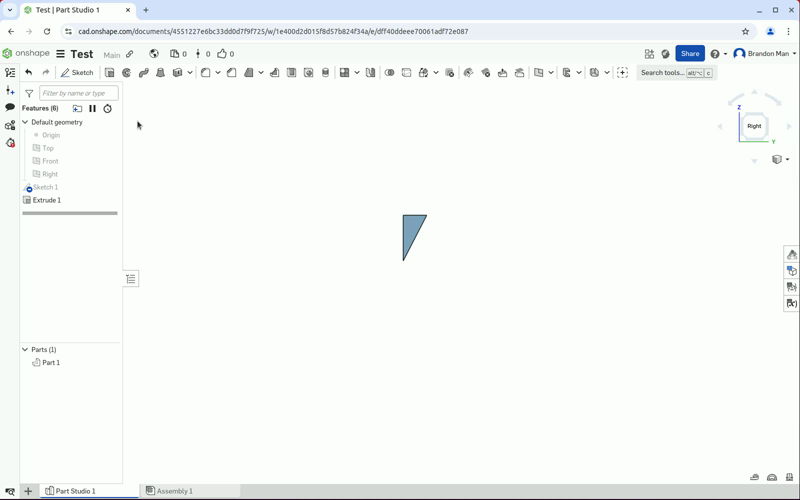
mouse_move(73, 189)
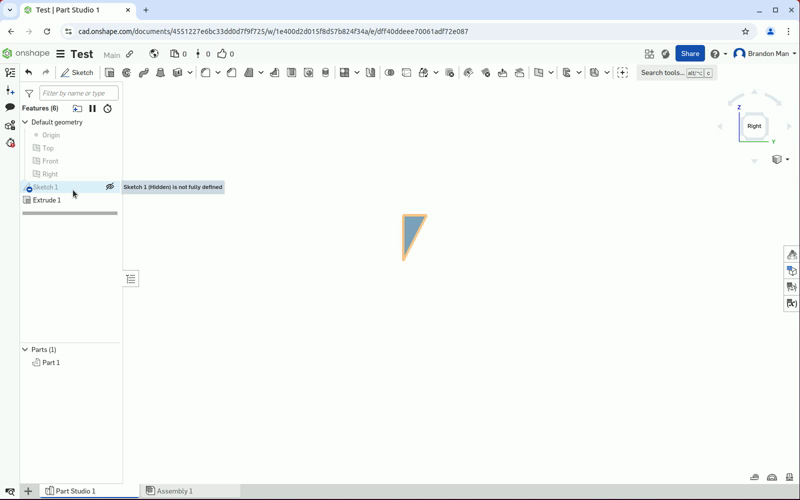
click(73, 189)
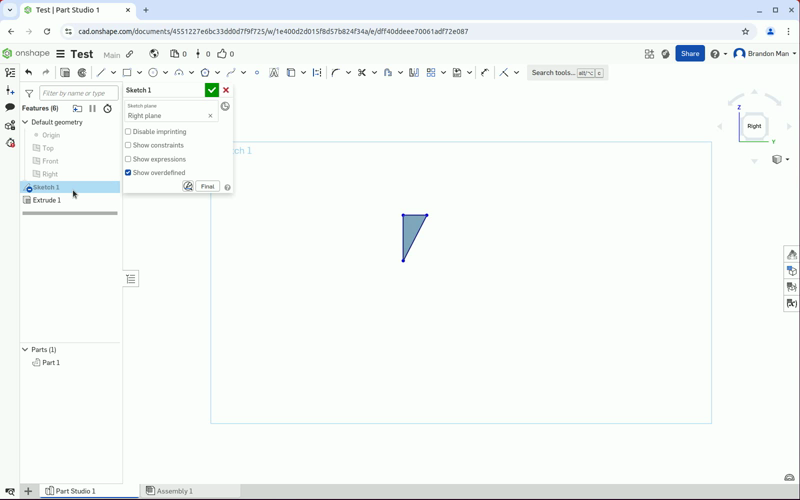
mouse_move(229, 92)
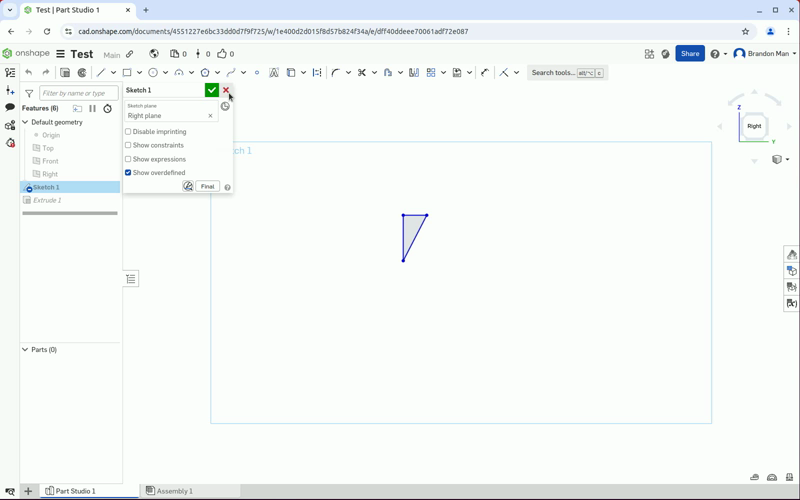
click(229, 92)
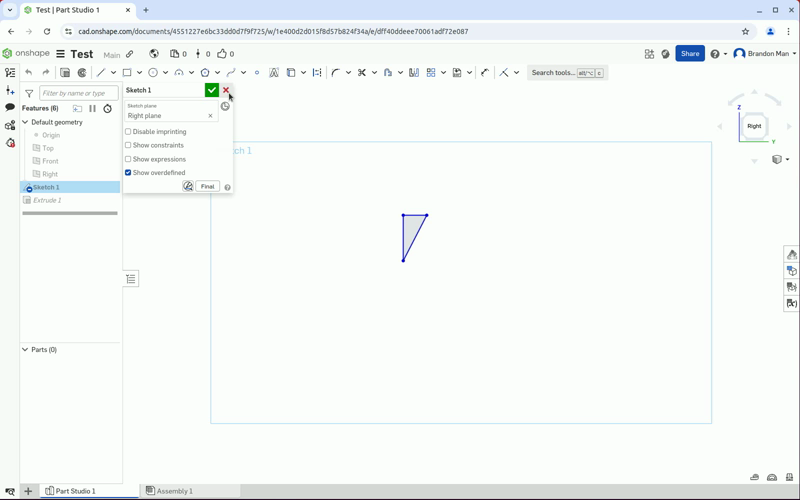
key(shift+s)
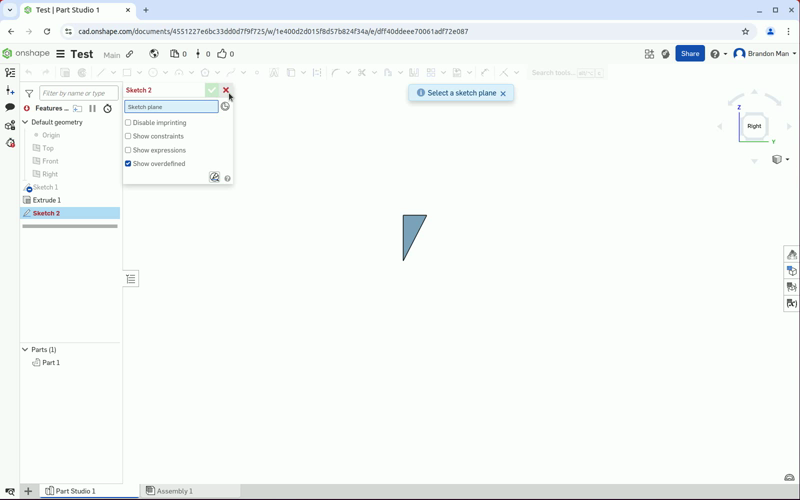
mouse_move(73, 176)
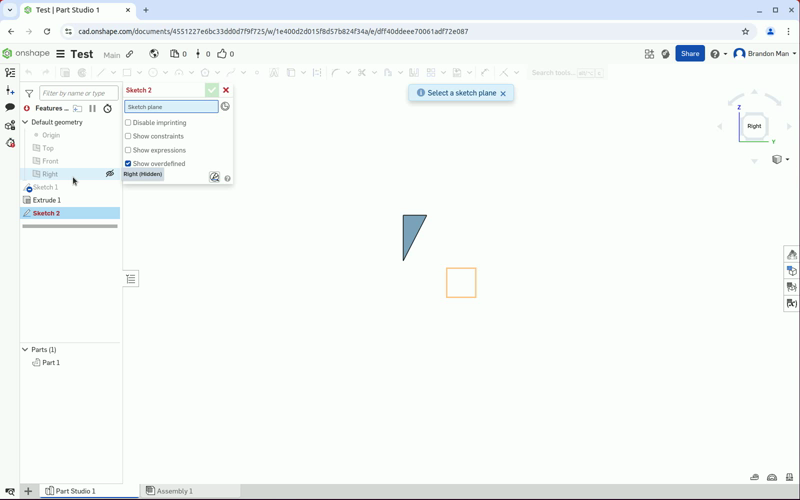
click(73, 176)
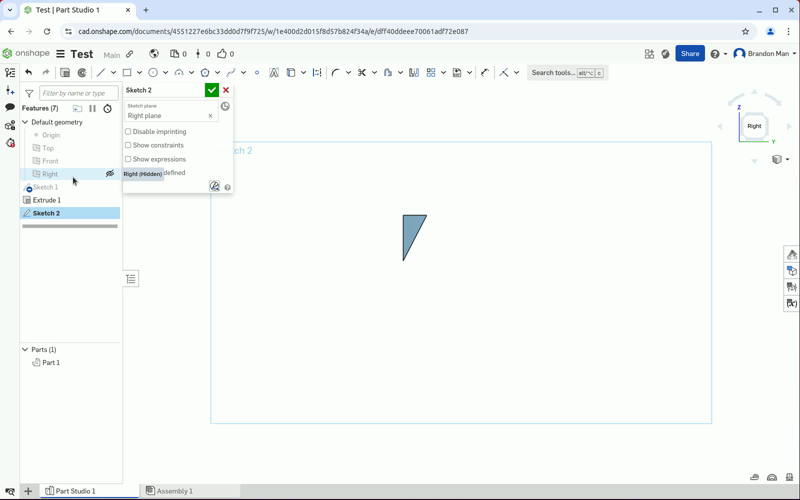
mouse_move(73, 352)
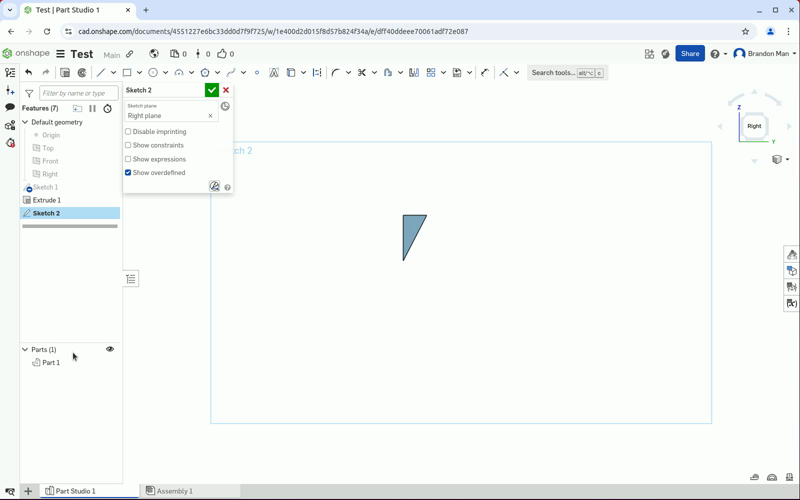
key(y)
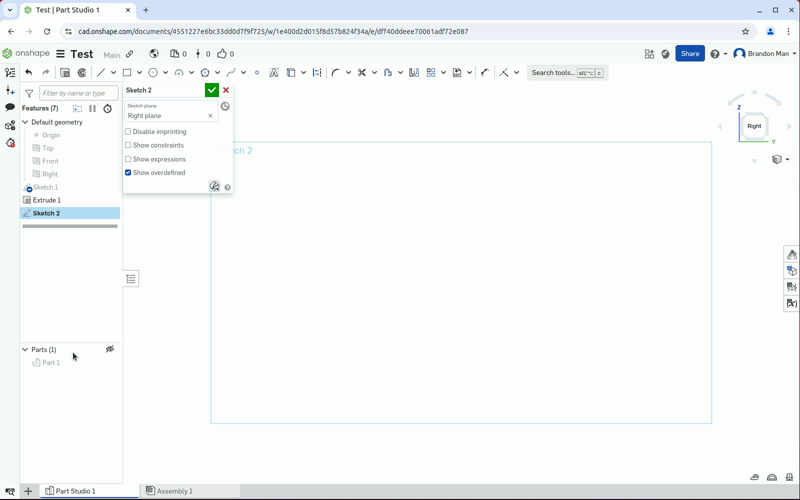
key(l)
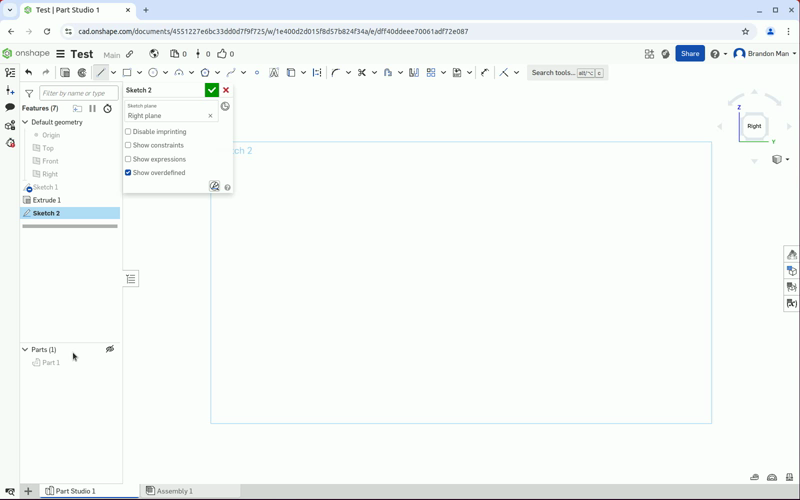
key_down(shift)
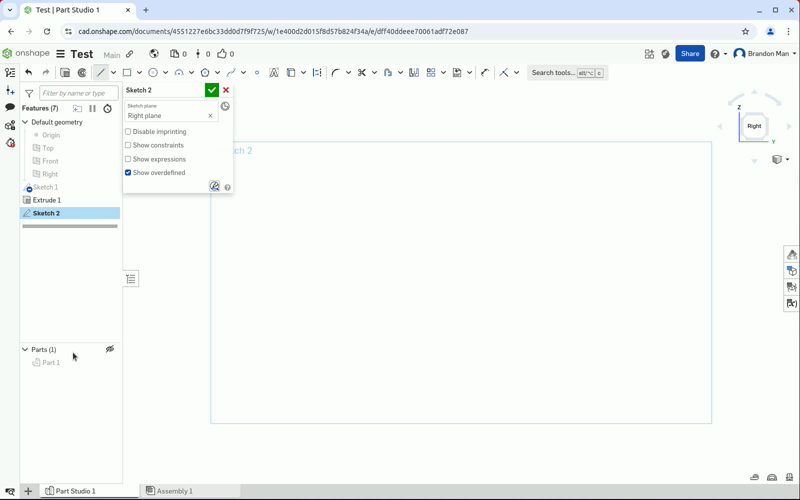
mouse_move(348, 305)
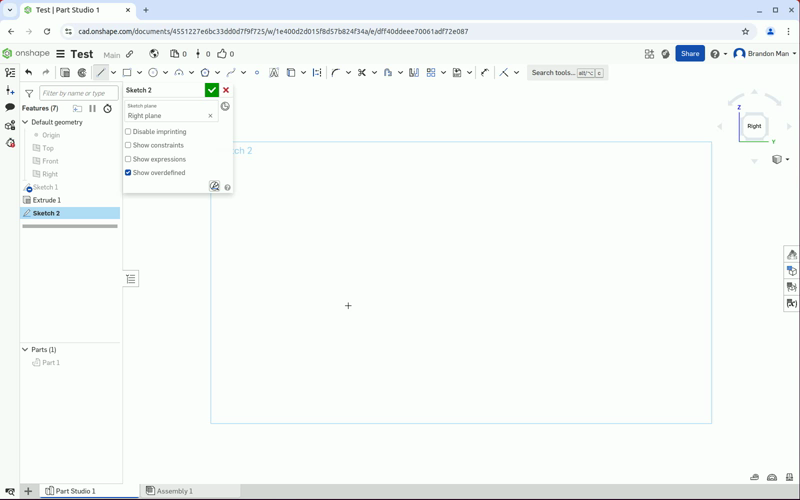
click(348, 305)
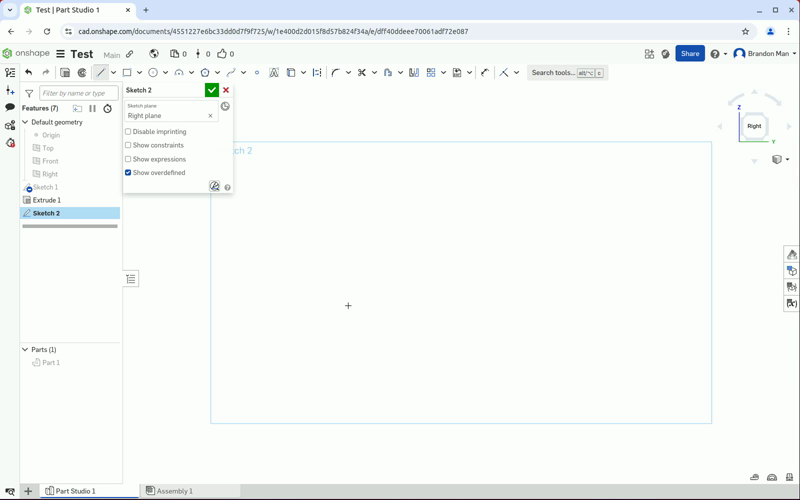
key_up(shift)
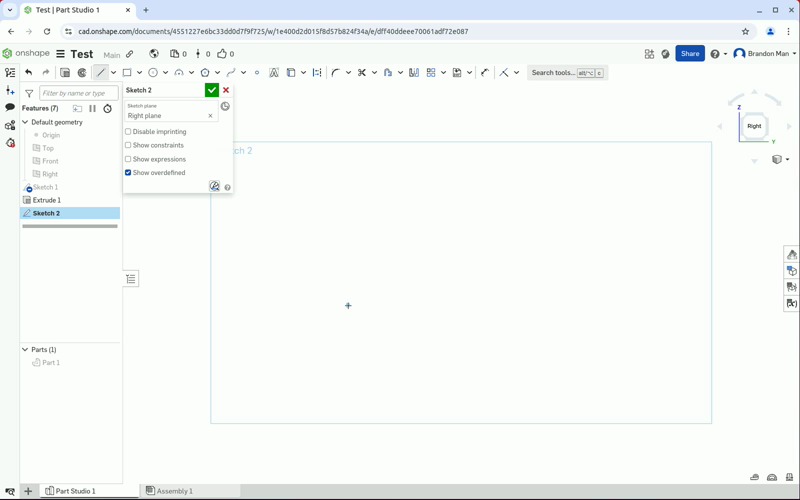
key_down(shift)
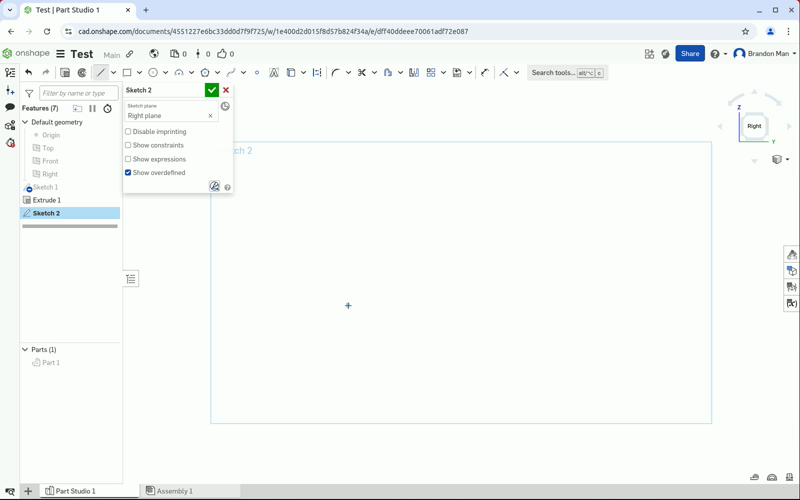
mouse_move(572, 305)
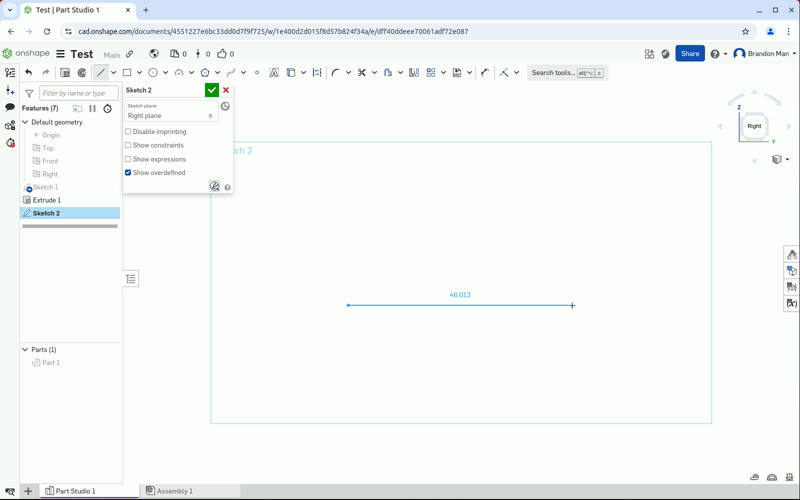
click(572, 305)
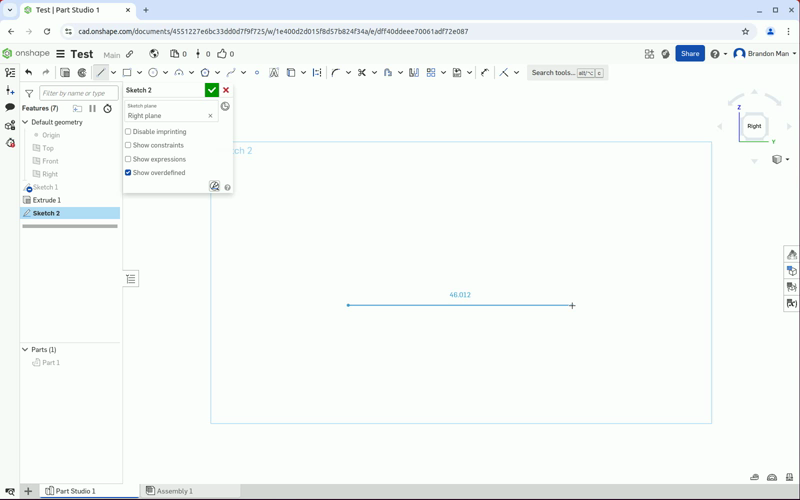
key_up(shift)
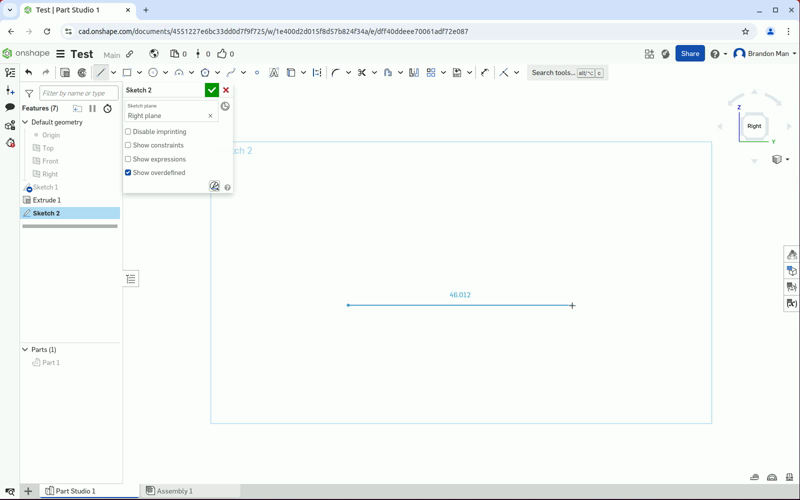
key_down(shift)
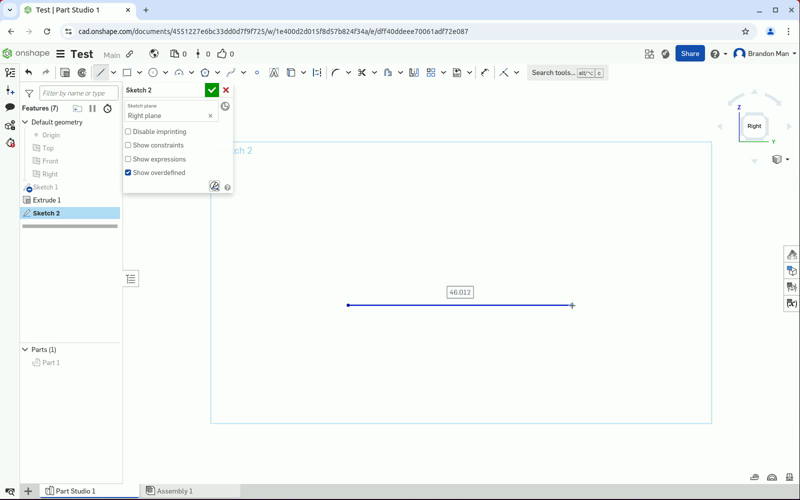
mouse_move(589, 305)
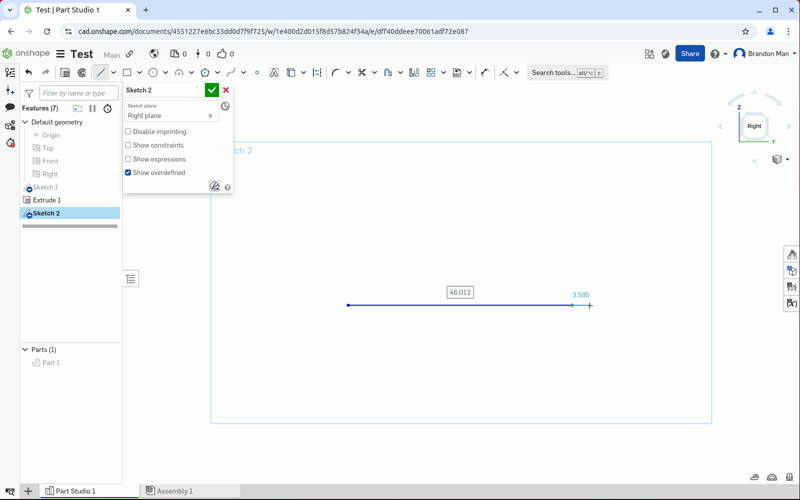
mouse_move(572, 260)
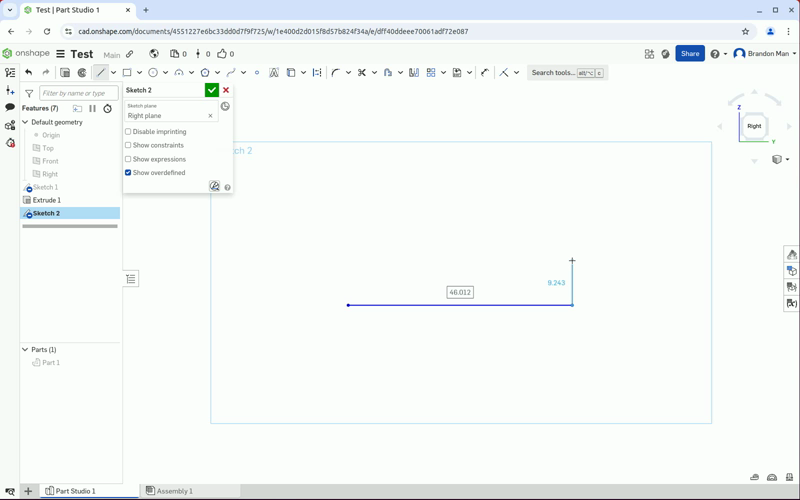
click(572, 260)
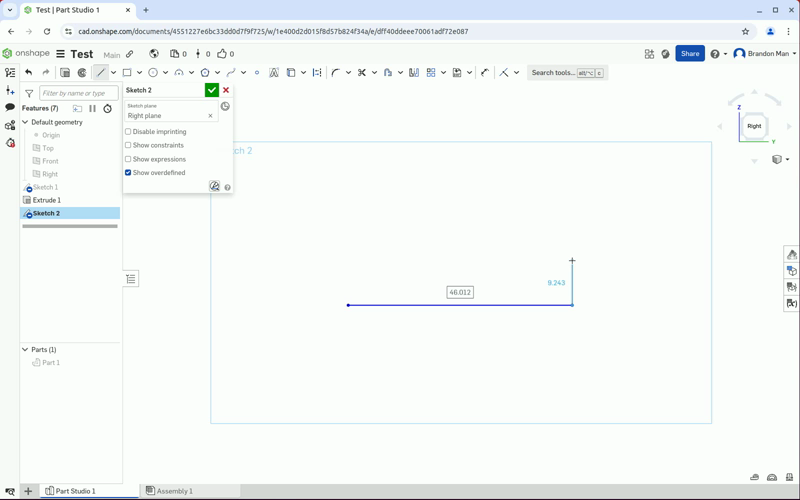
key_up(shift)
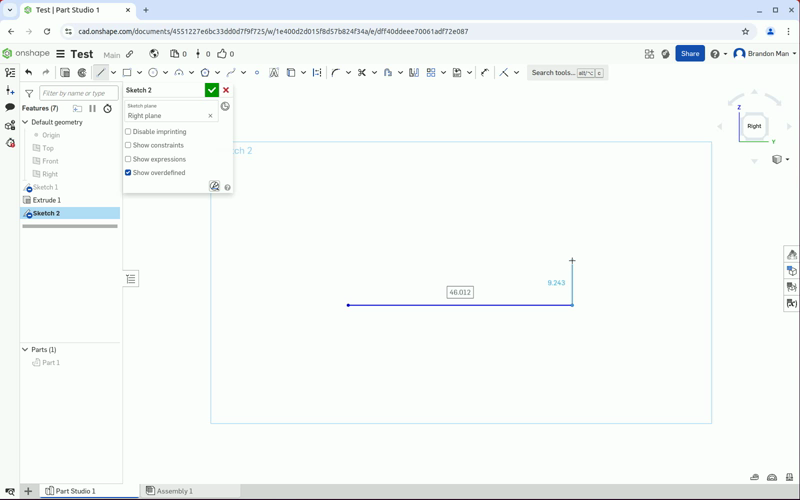
key_down(shift)
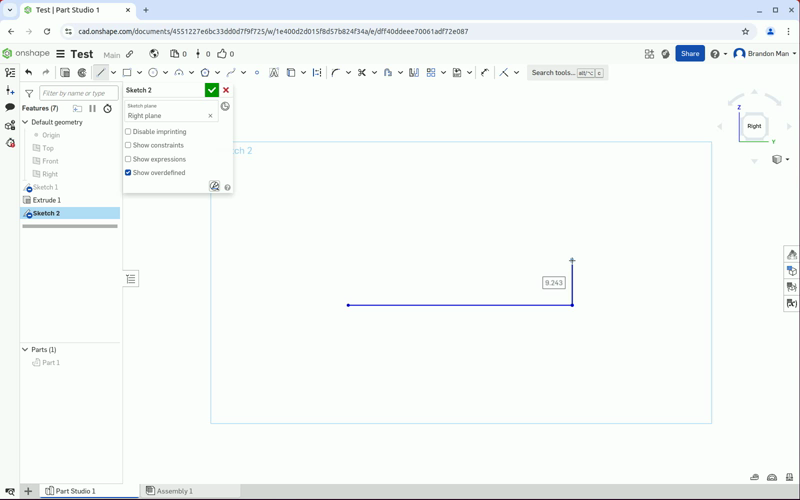
mouse_move(461, 260)
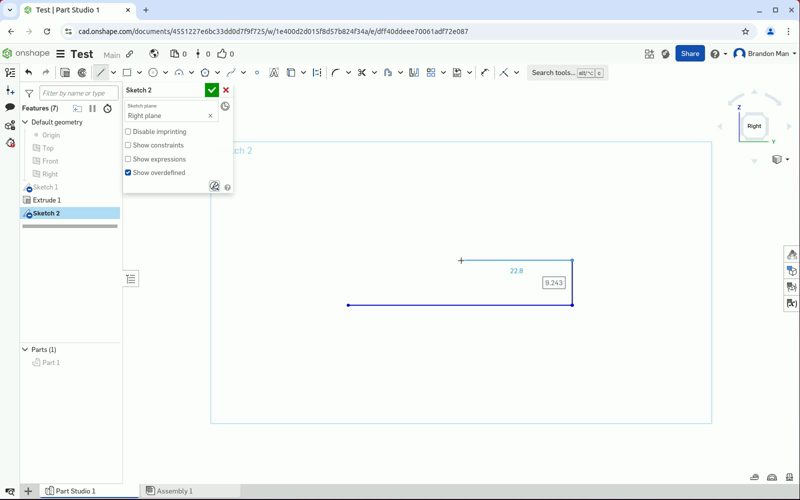
click(461, 260)
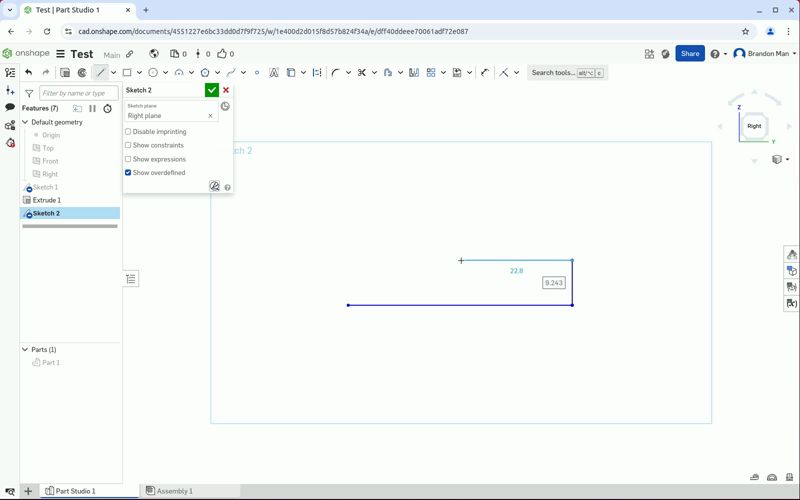
key_up(shift)
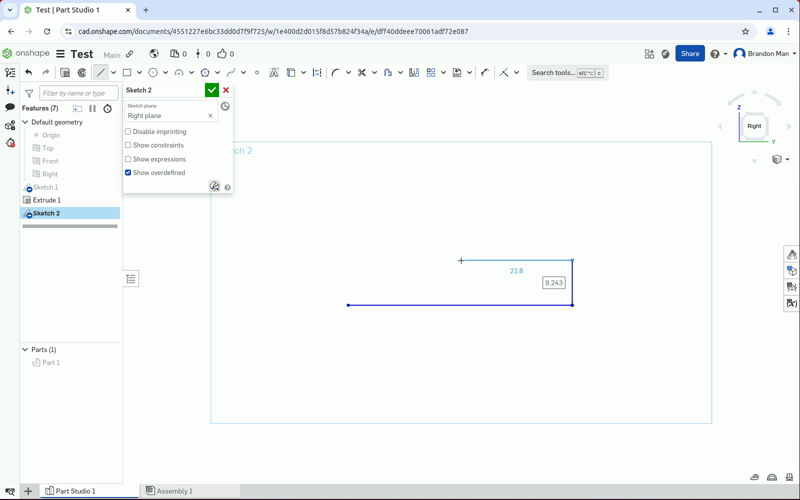
key_down(shift)
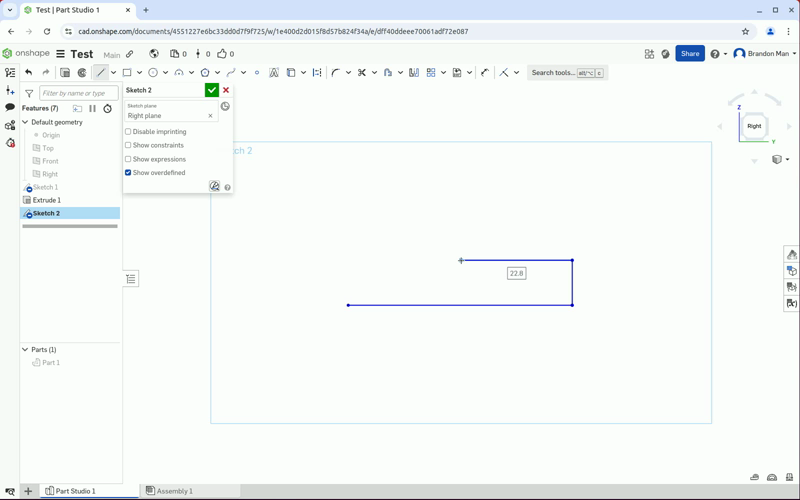
mouse_move(491, 260)
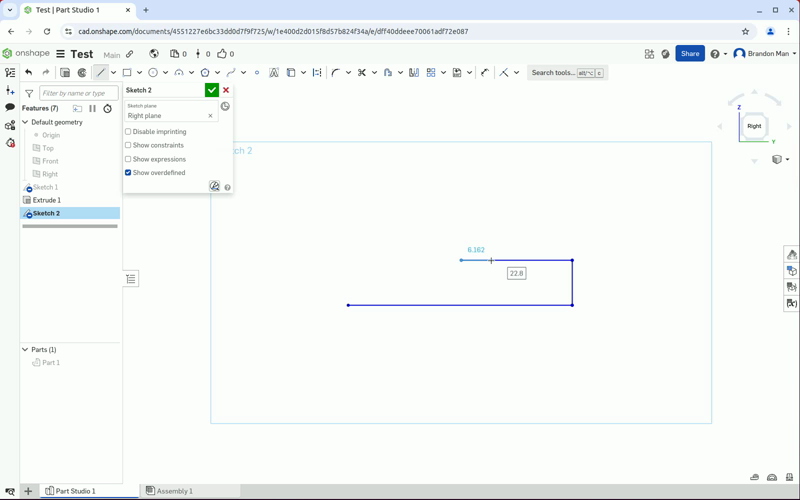
mouse_move(426, 260)
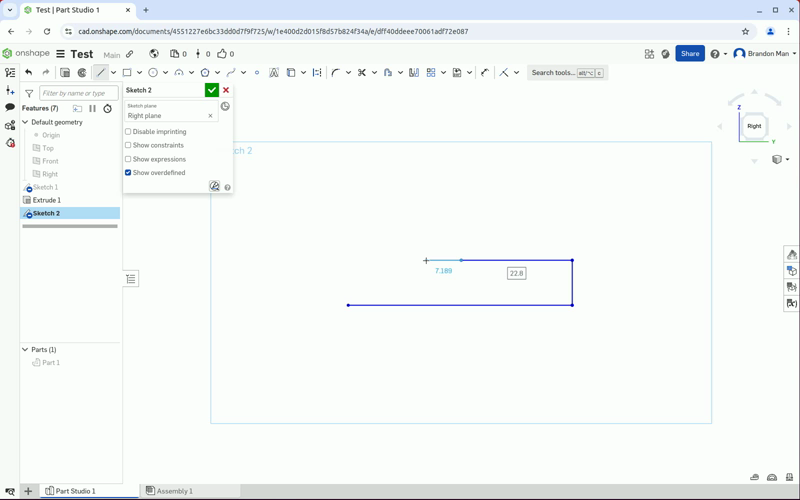
click(426, 260)
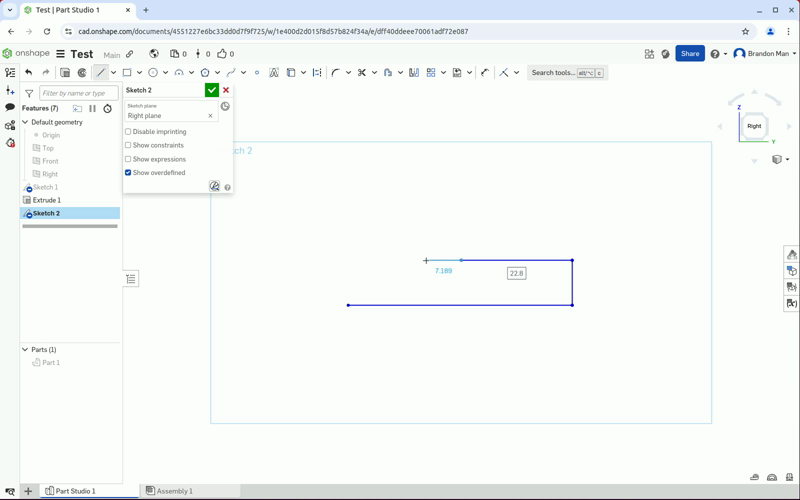
key_up(shift)
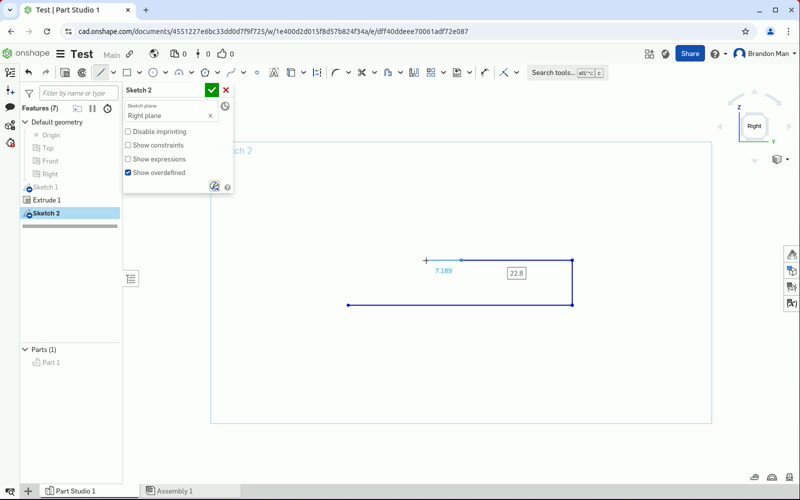
key_down(shift)
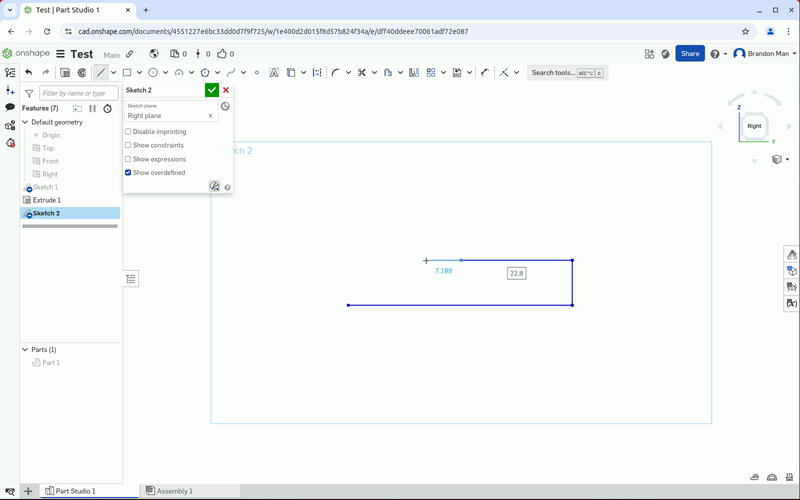
mouse_move(456, 260)
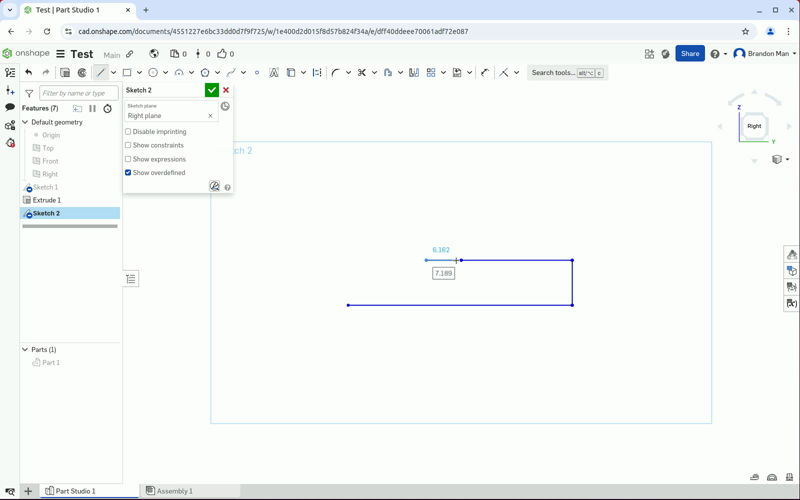
mouse_move(402, 260)
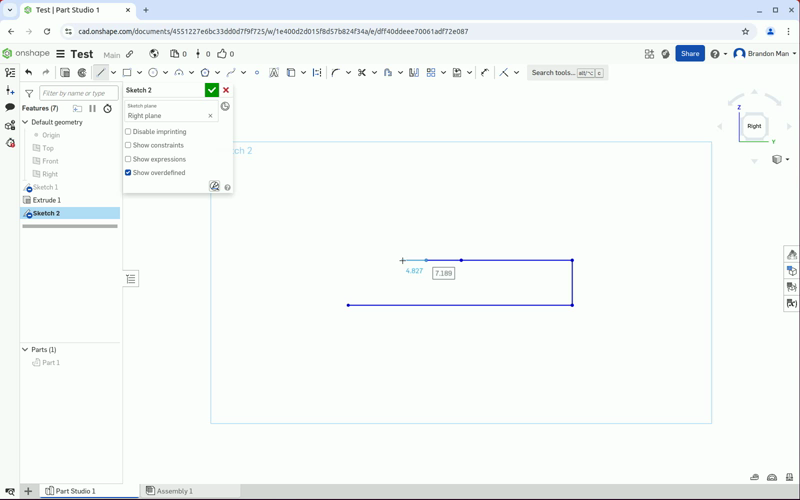
click(402, 260)
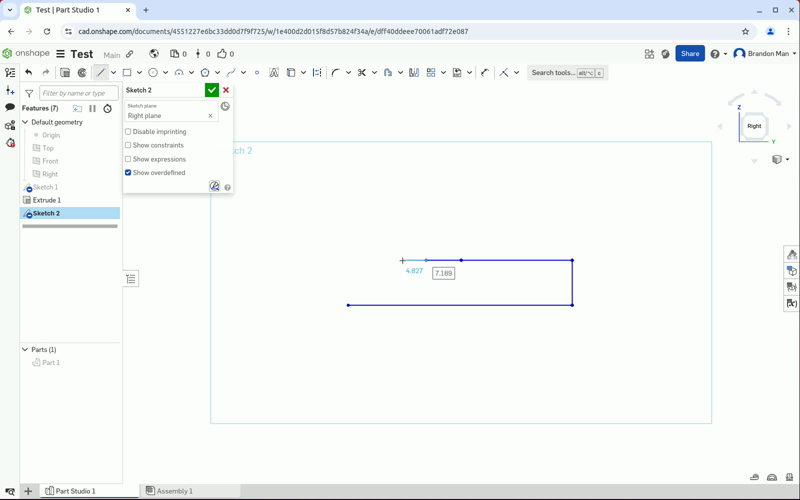
key_up(shift)
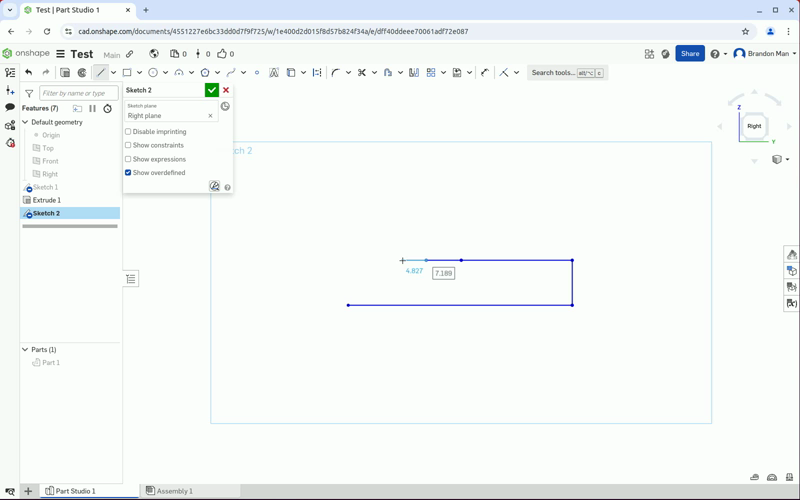
key_down(shift)
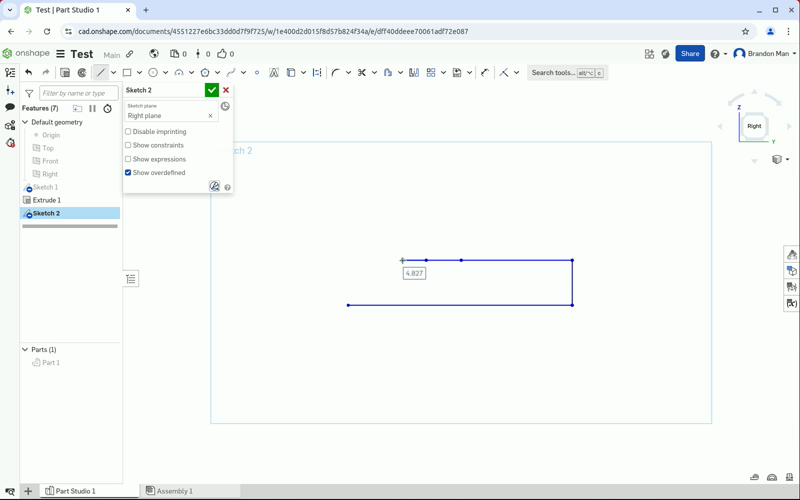
mouse_move(432, 260)
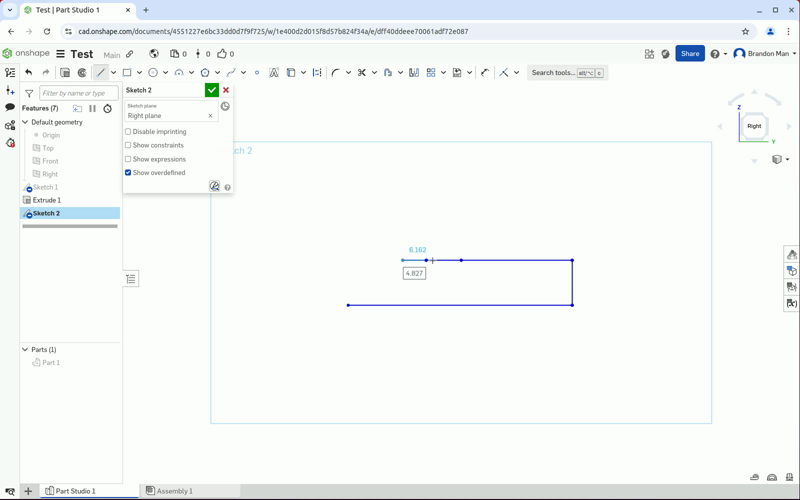
mouse_move(348, 260)
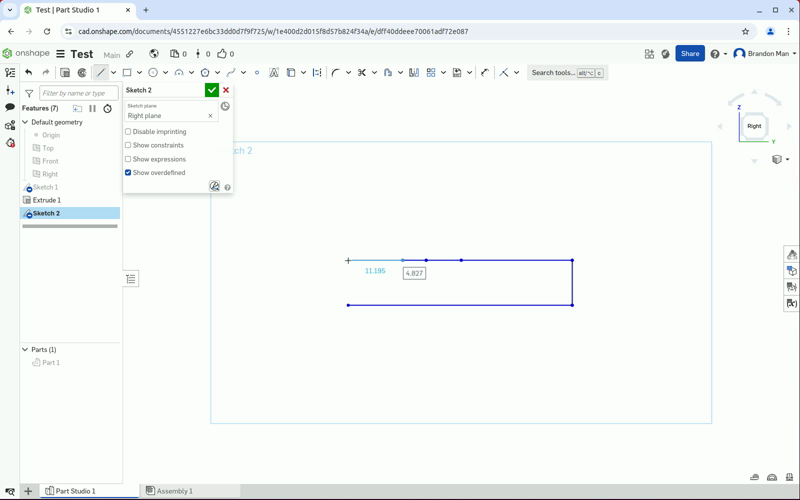
click(348, 260)
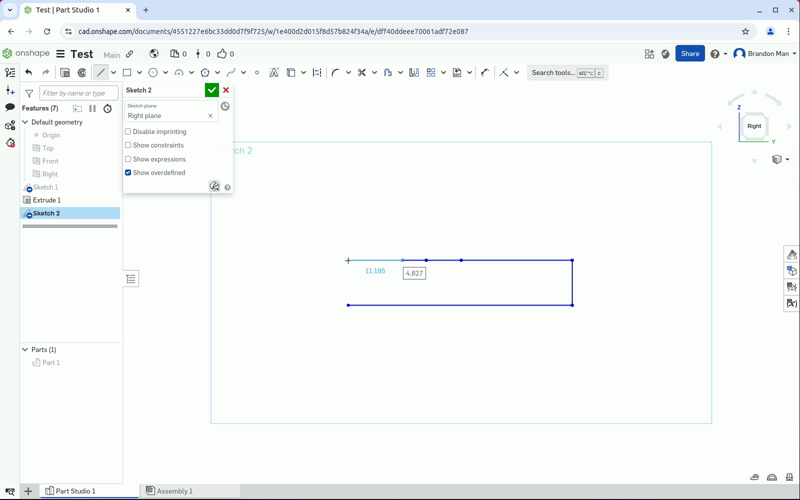
key_up(shift)
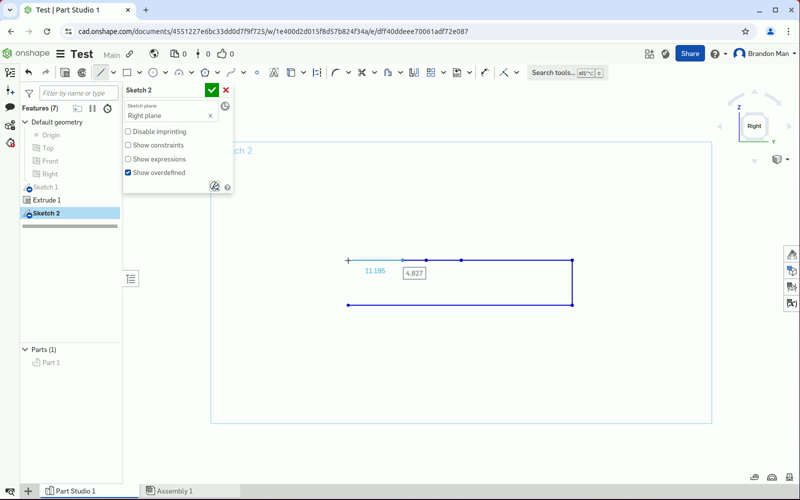
mouse_move(378, 260)
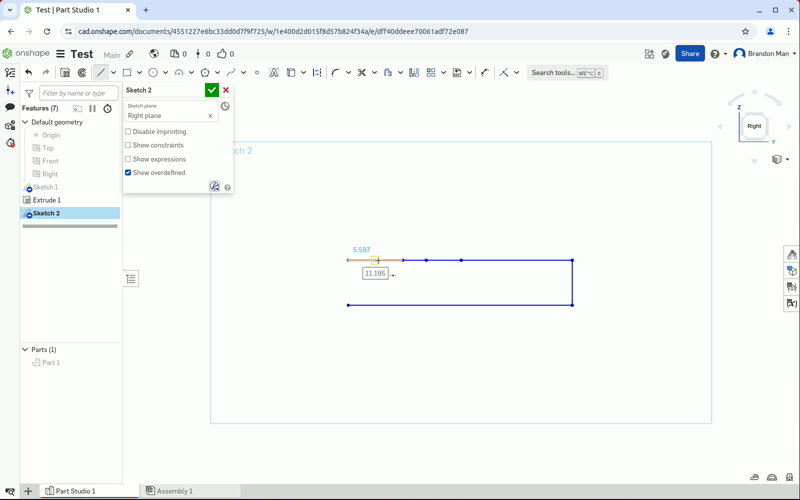
key_down(shift)
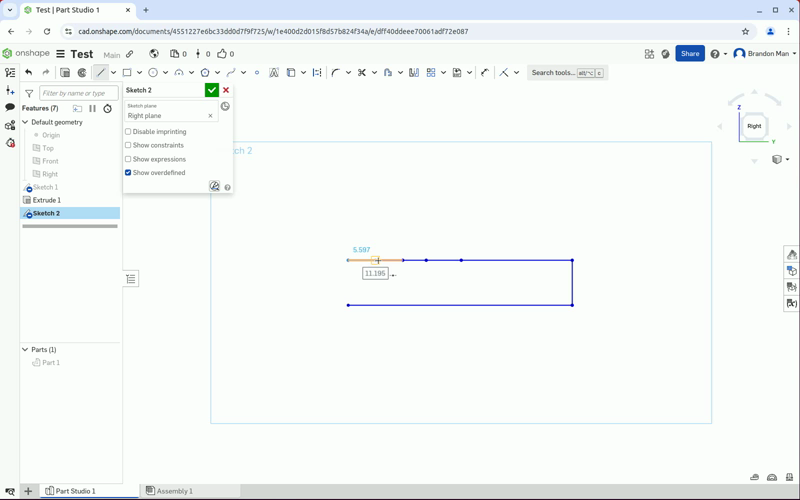
mouse_move(348, 305)
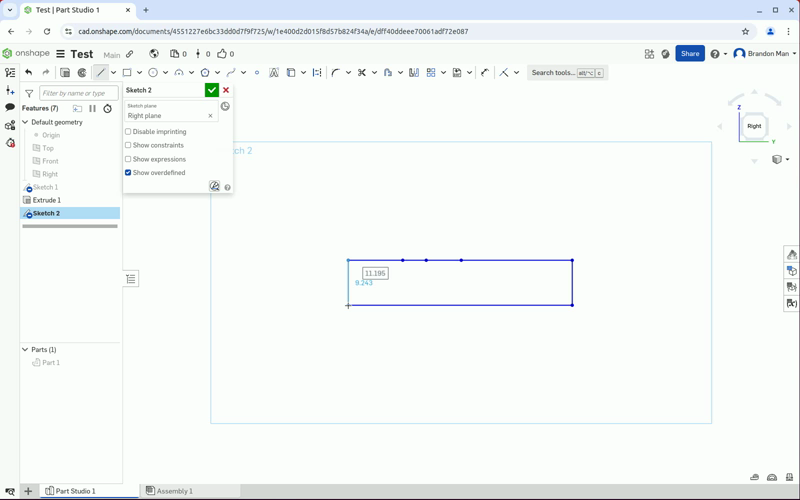
key_up(shift)
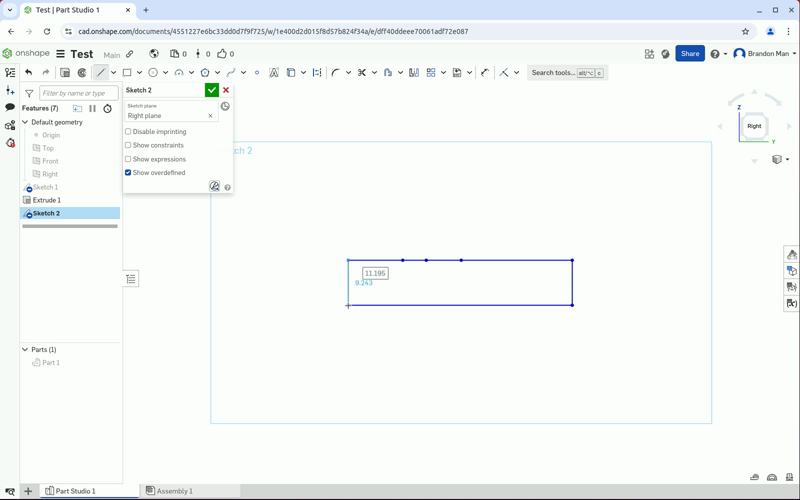
click(348, 305)
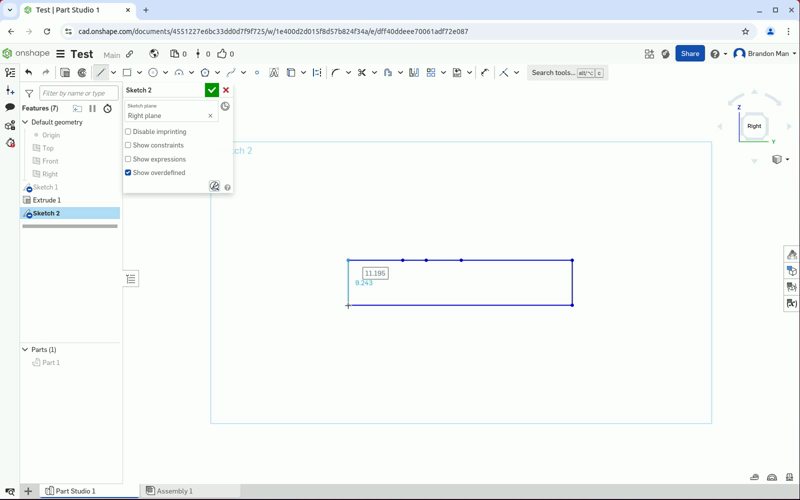
key(esc)
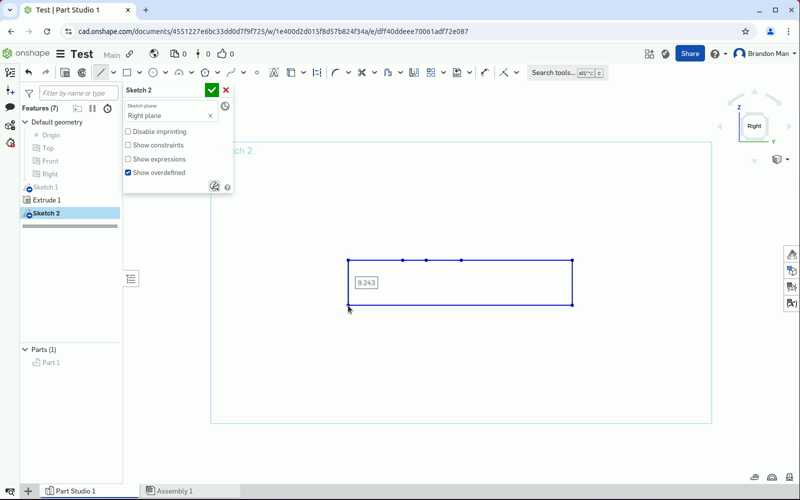
mouse_move(410, 277)
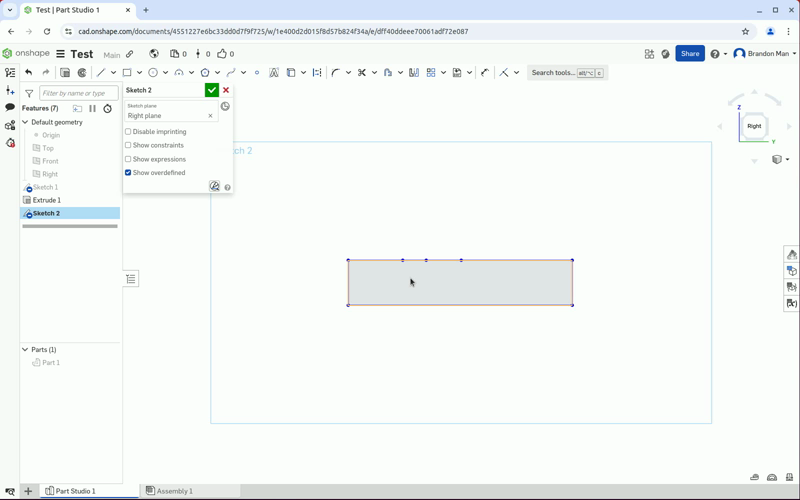
click(410, 277)
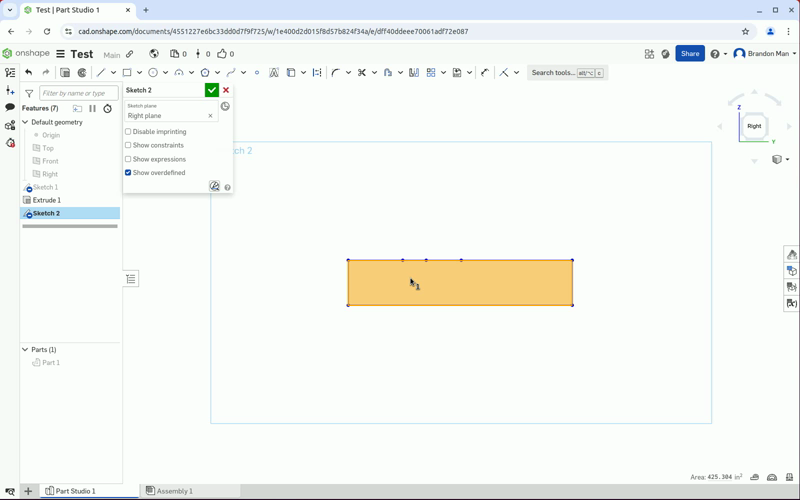
mouse_move(73, 352)
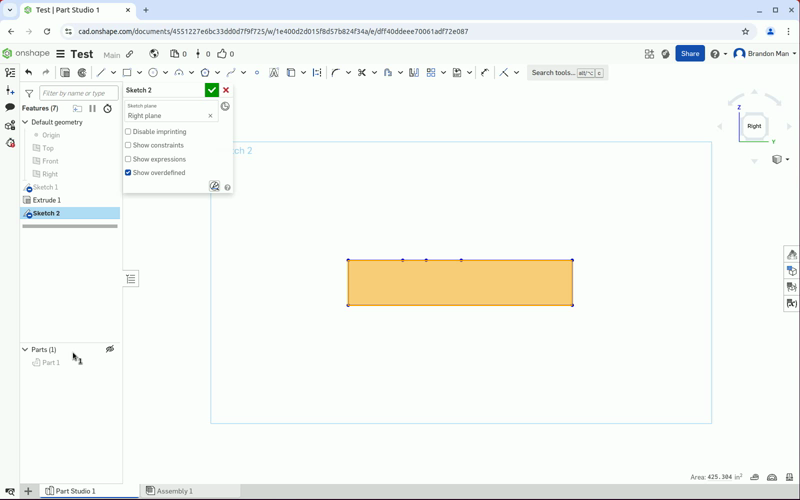
key(shift+y)
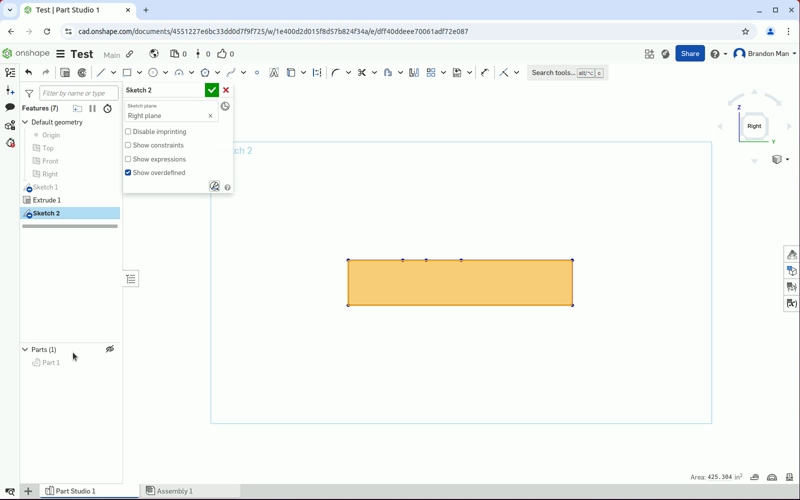
key(shift+e)
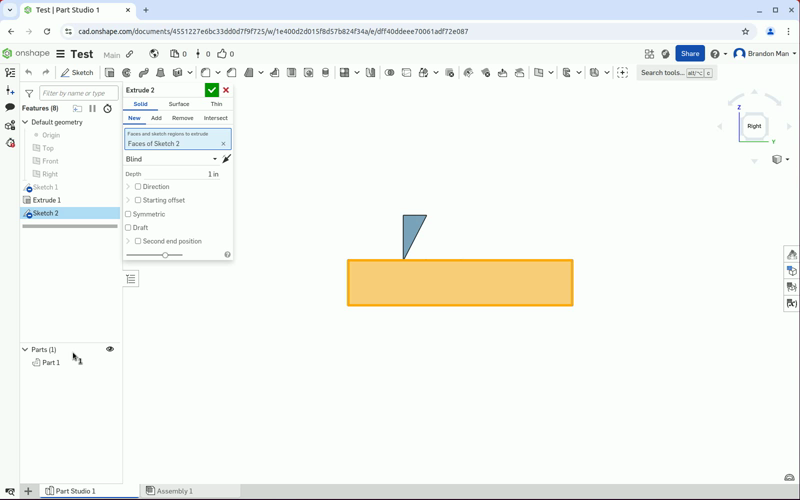
mouse_move(143, 106)
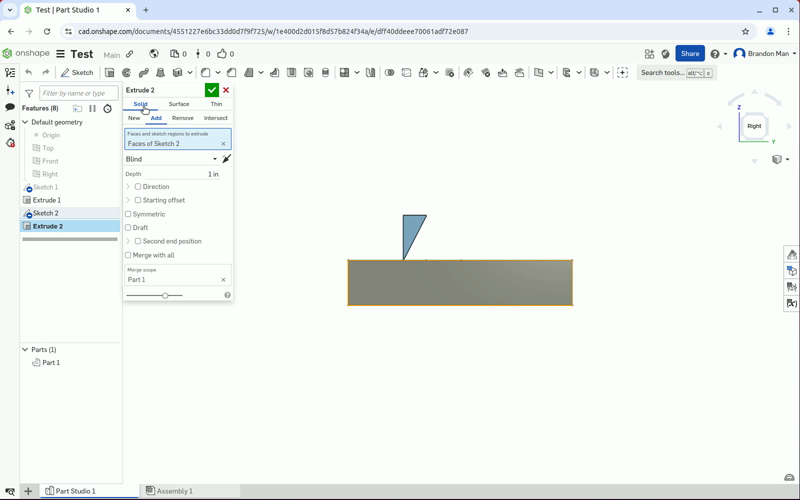
click(143, 106)
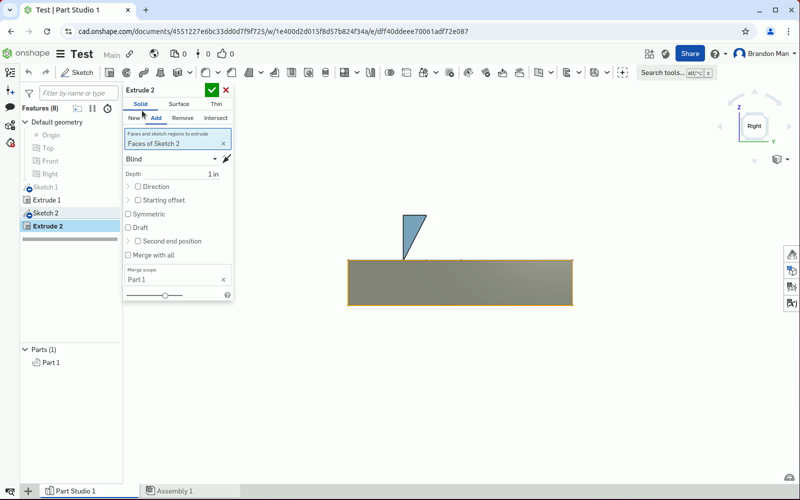
mouse_move(137, 120)
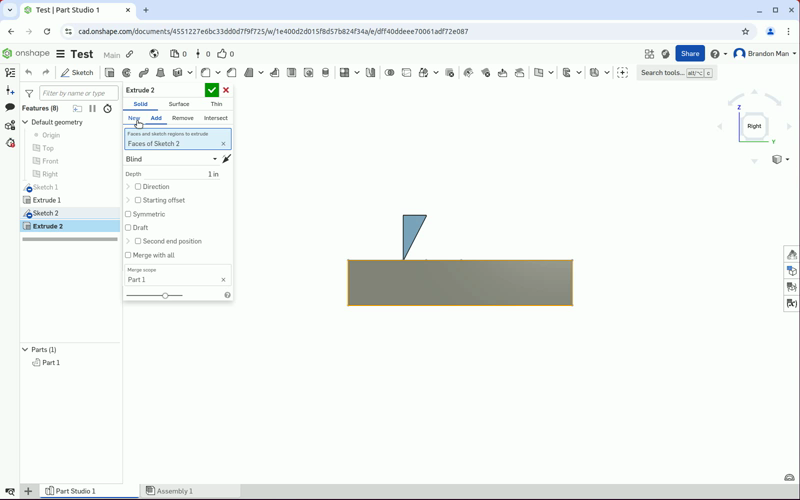
click(137, 120)
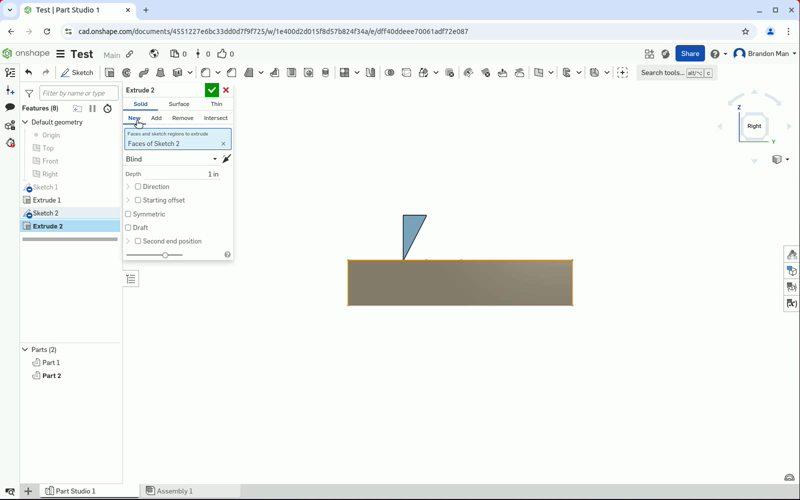
key(tab, 4)
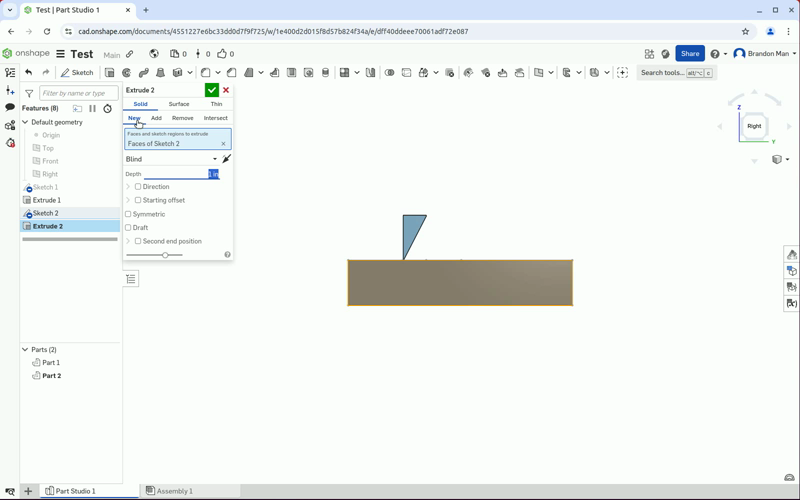
text(18.535)
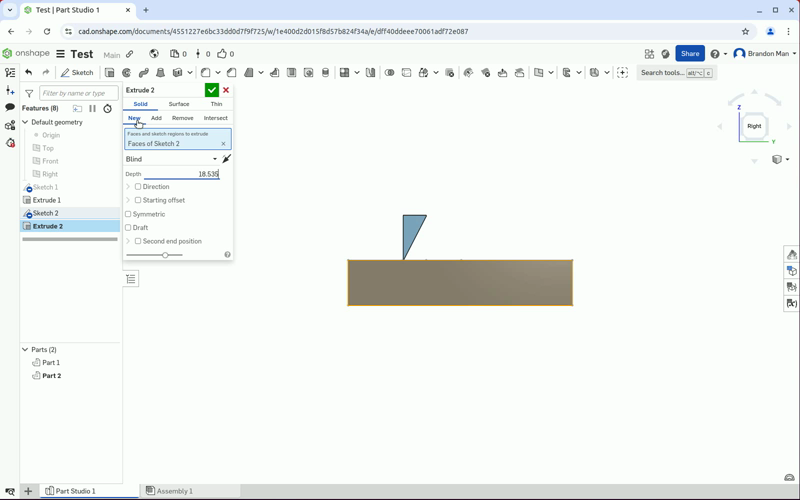
key(enter)
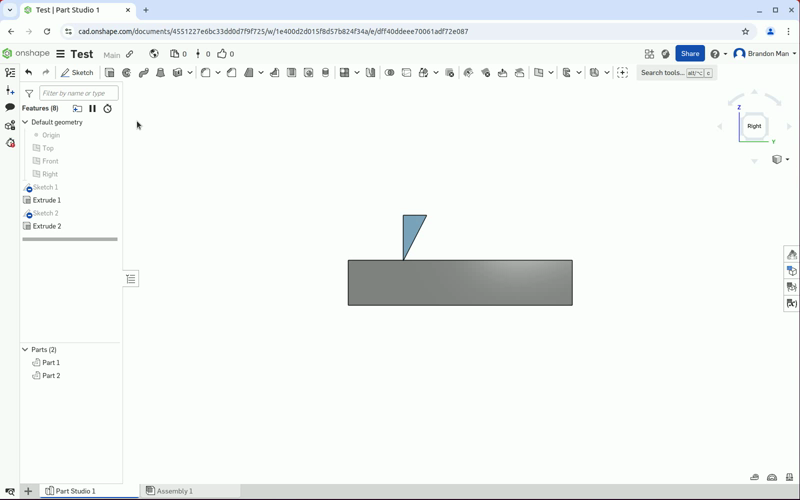
key(shift+h)
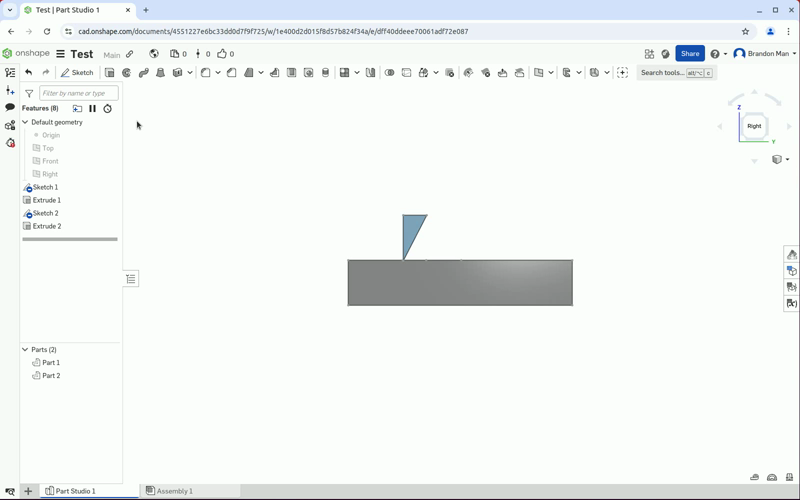
key(shift+h)
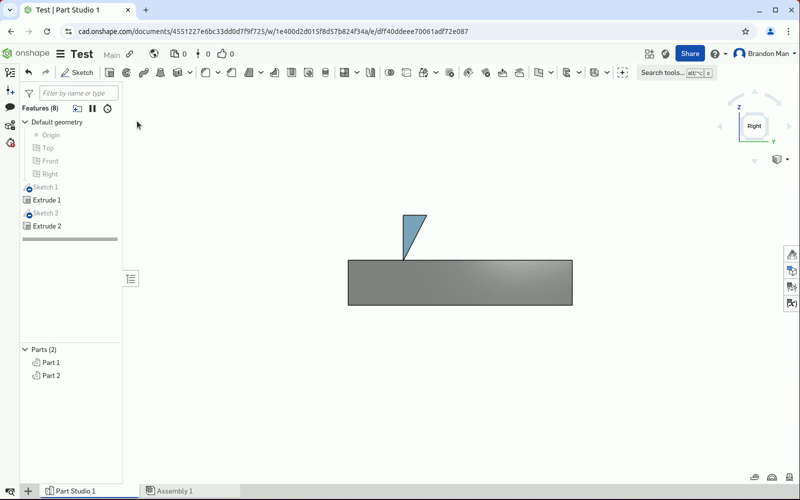
mouse_move(73, 189)
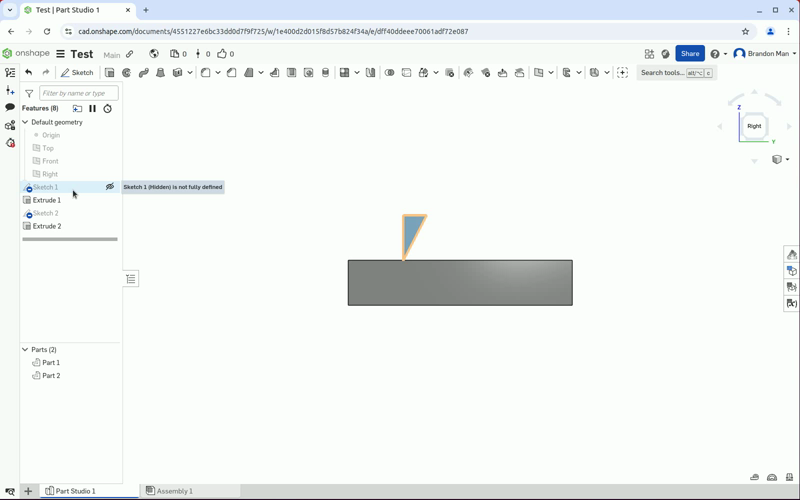
click(73, 189)
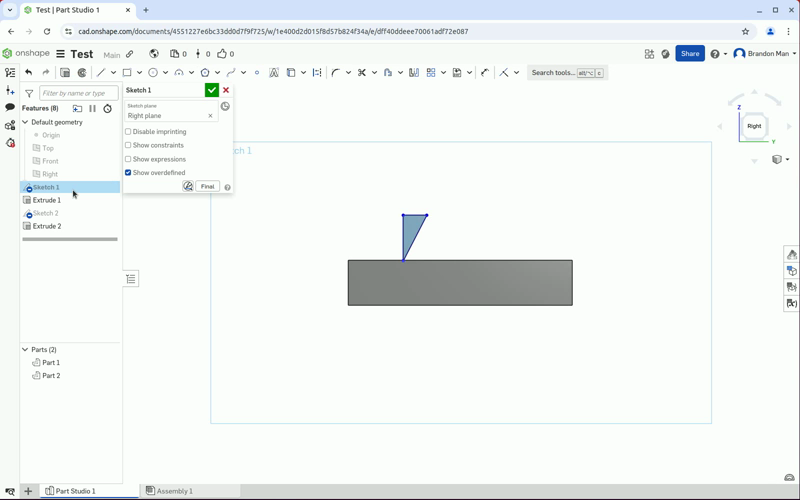
mouse_move(229, 92)
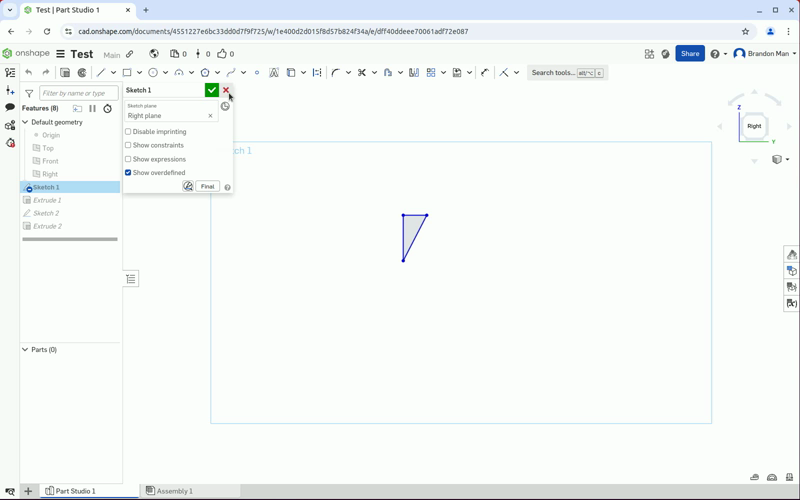
click(229, 92)
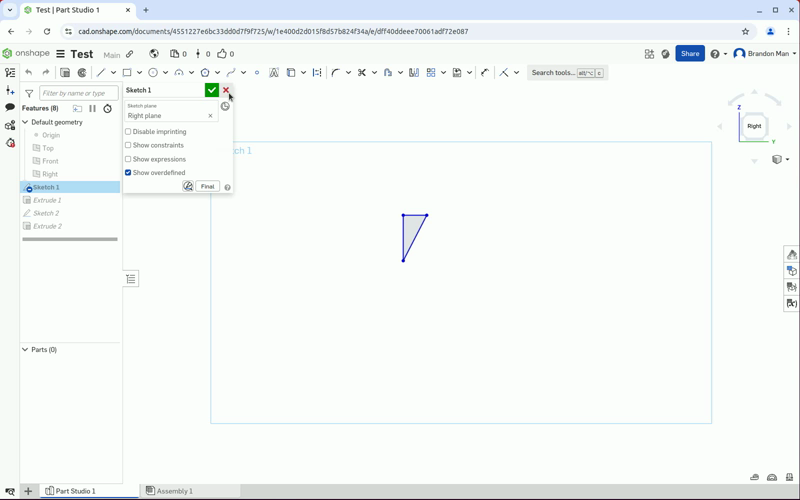
key(shift+s)
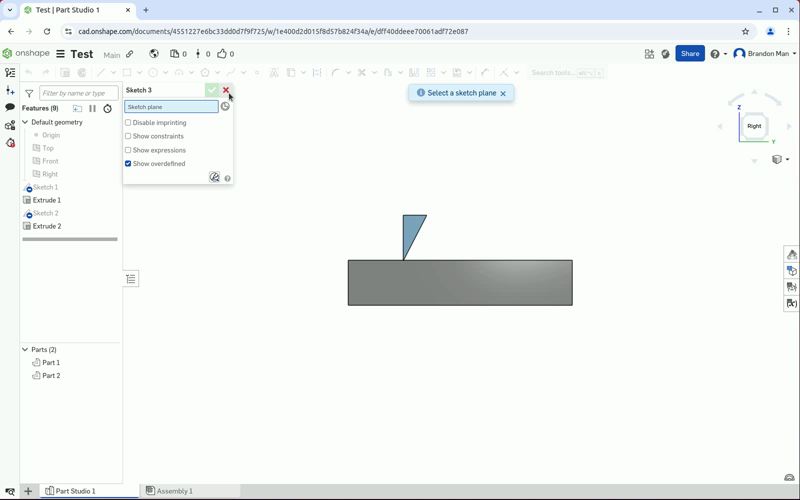
mouse_move(73, 176)
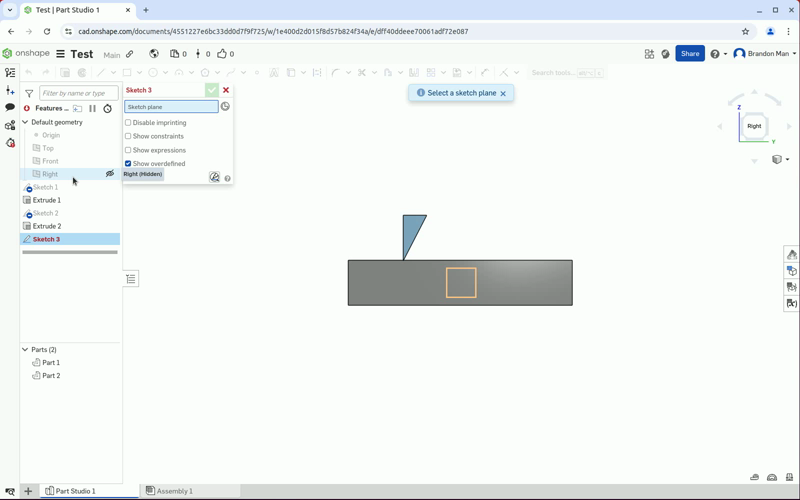
click(73, 176)
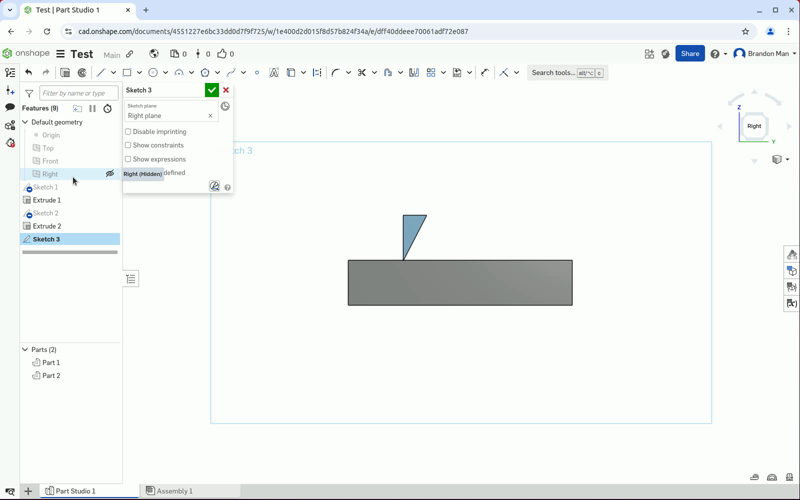
mouse_move(73, 352)
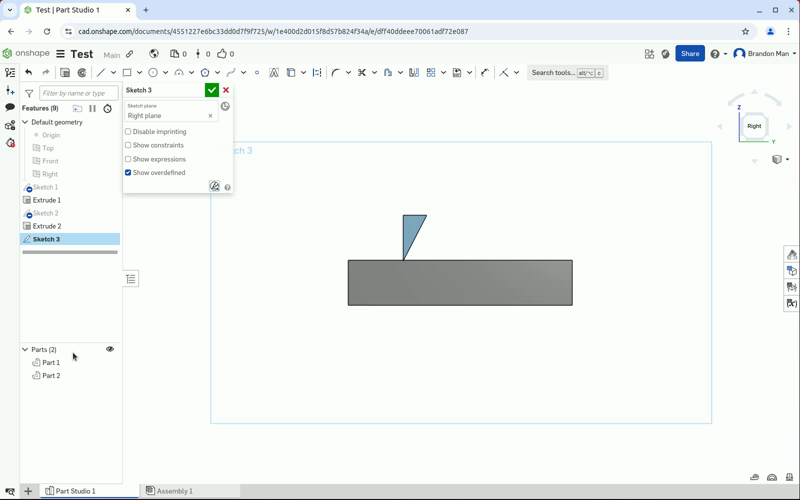
key(y)
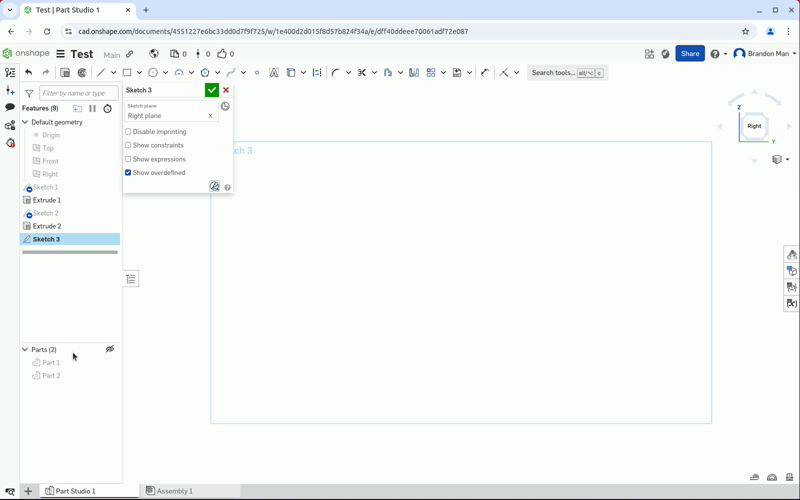
key(l)
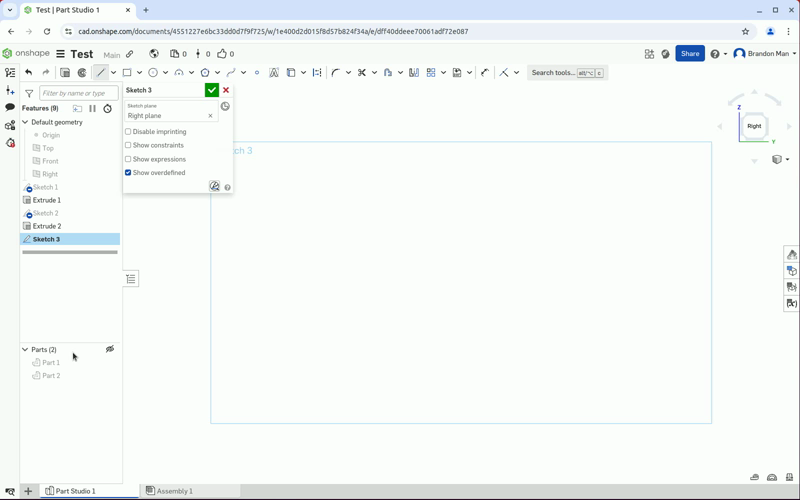
key_down(shift)
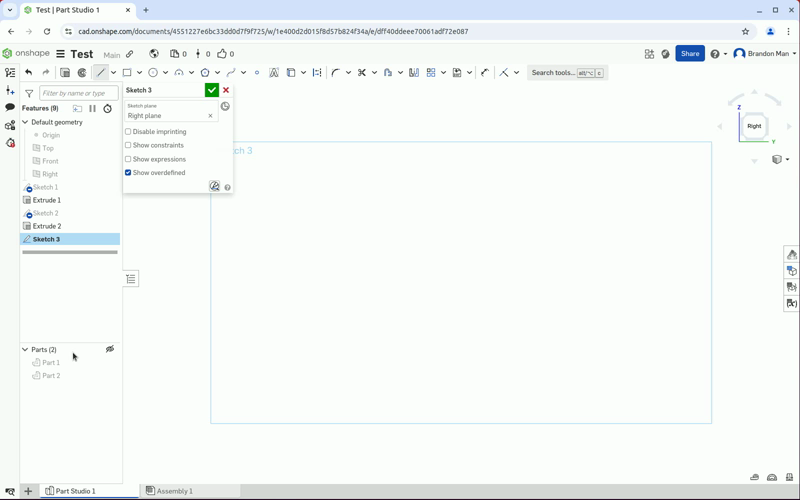
mouse_move(426, 260)
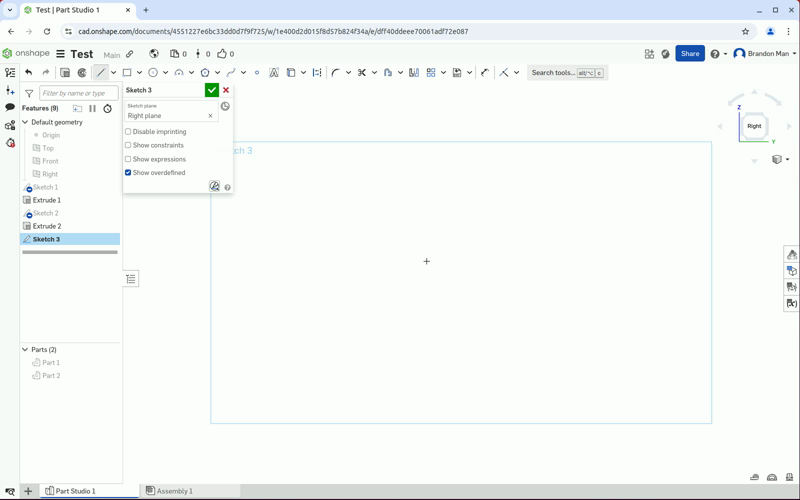
click(426, 260)
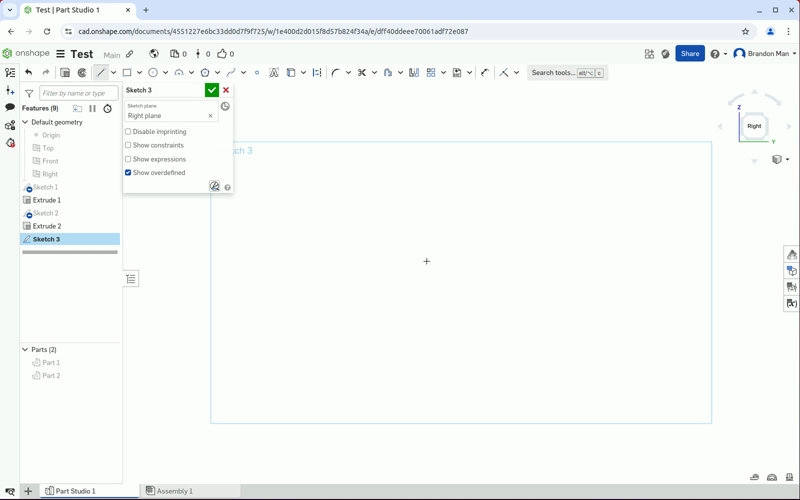
key_up(shift)
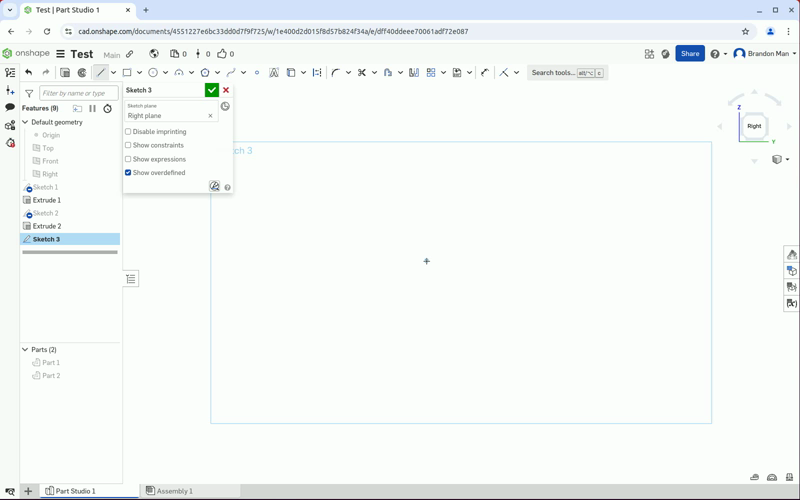
key_down(shift)
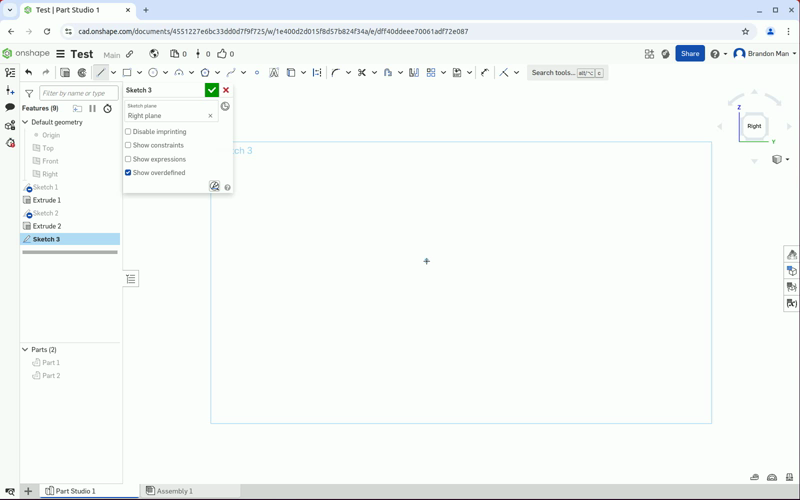
mouse_move(456, 260)
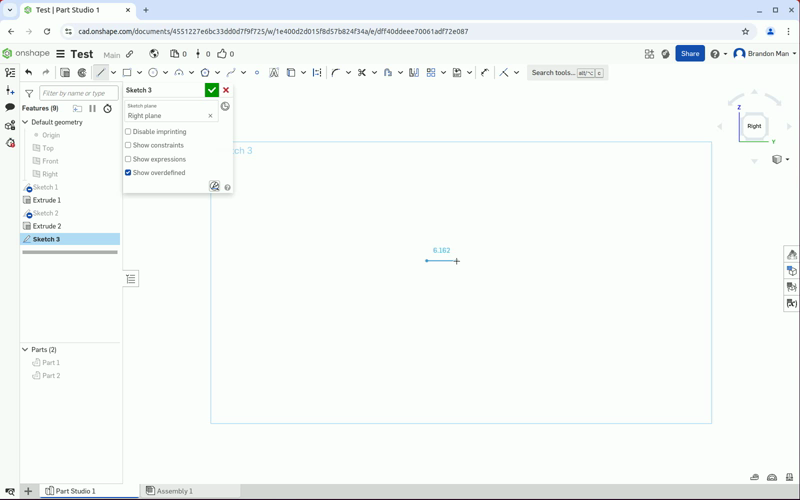
mouse_move(460, 260)
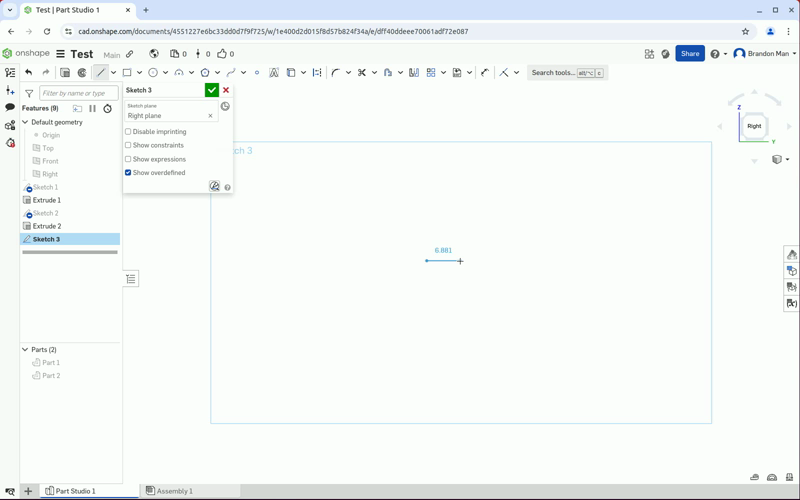
click(460, 260)
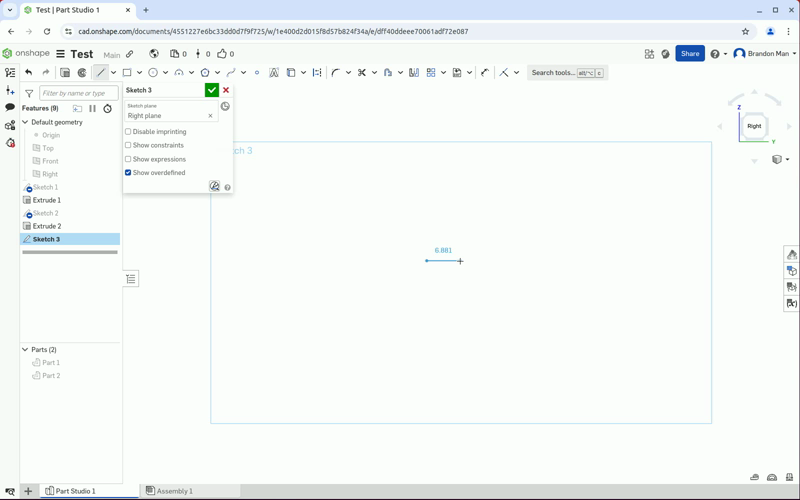
key_up(shift)
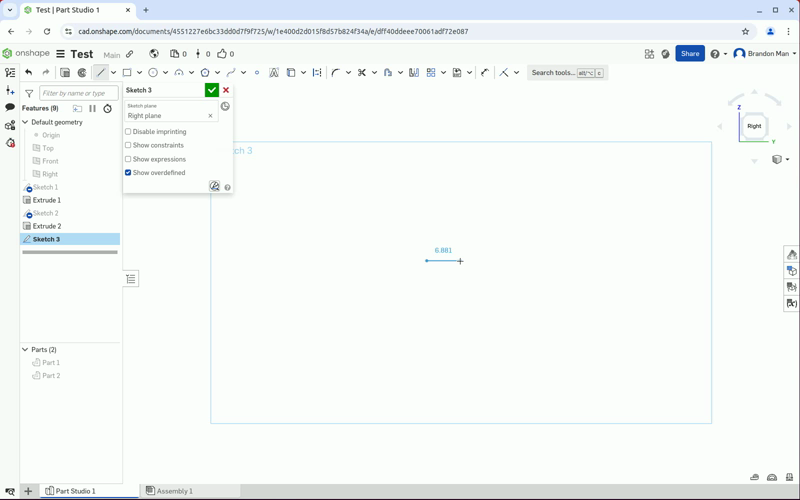
key_down(shift)
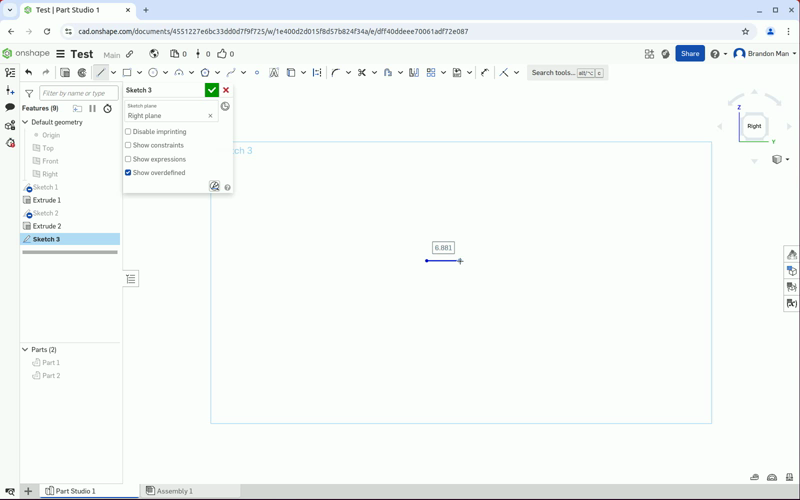
mouse_move(490, 260)
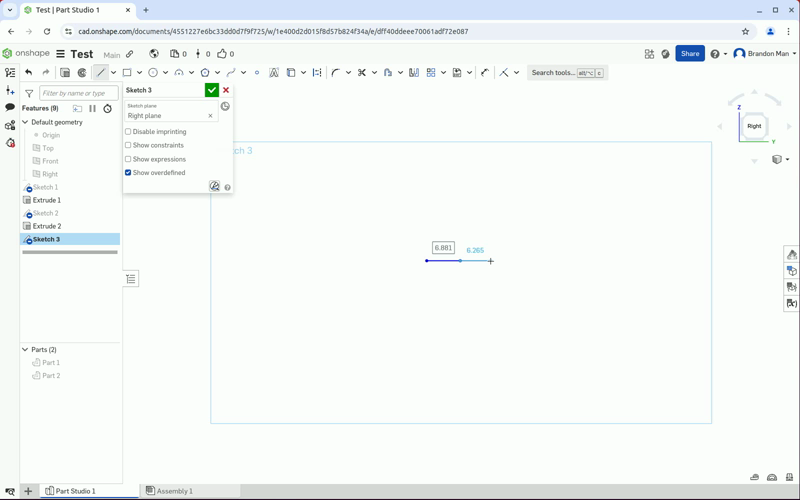
mouse_move(460, 215)
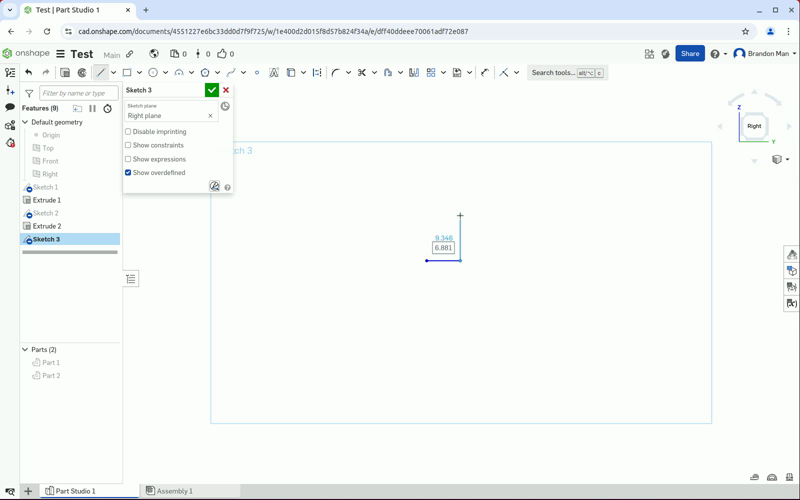
click(460, 215)
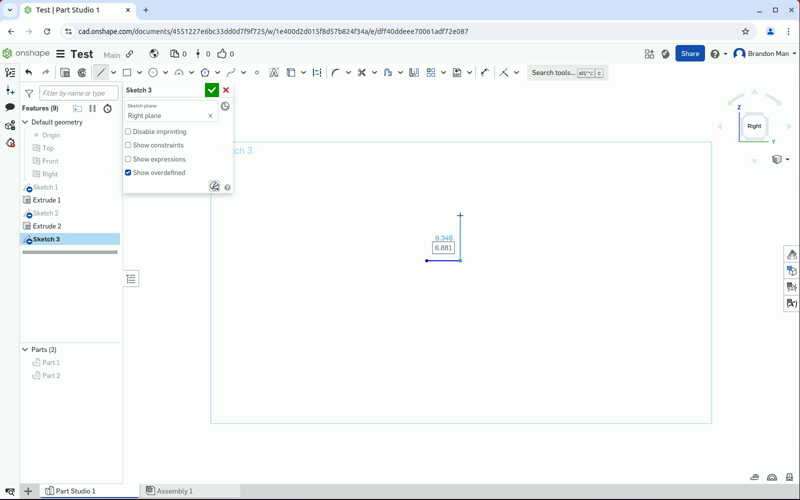
key_up(shift)
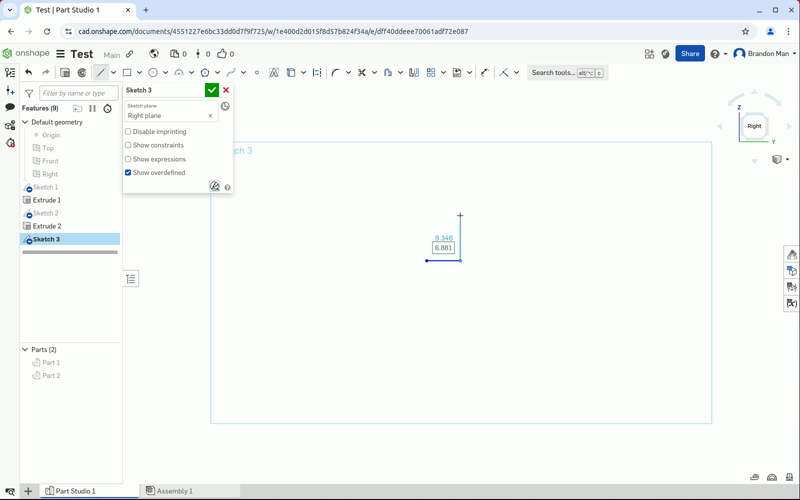
key_down(shift)
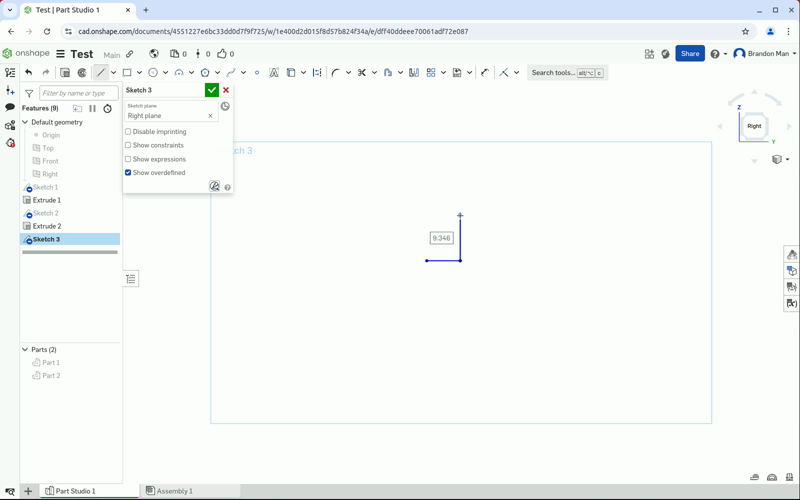
mouse_move(490, 215)
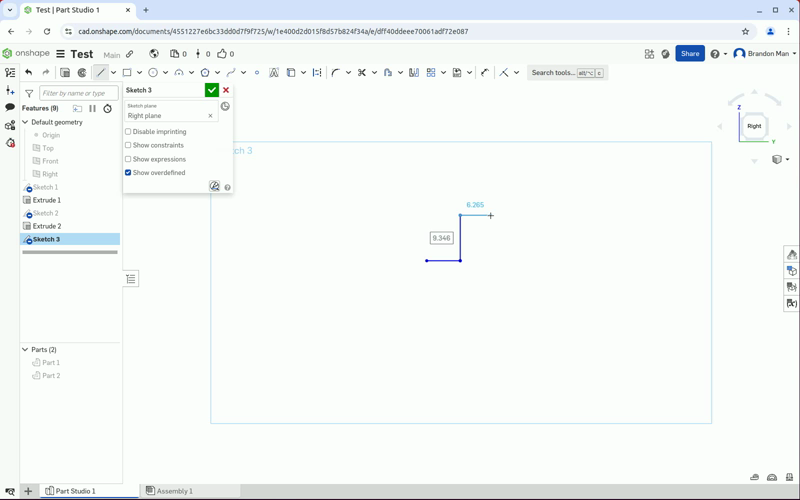
mouse_move(426, 215)
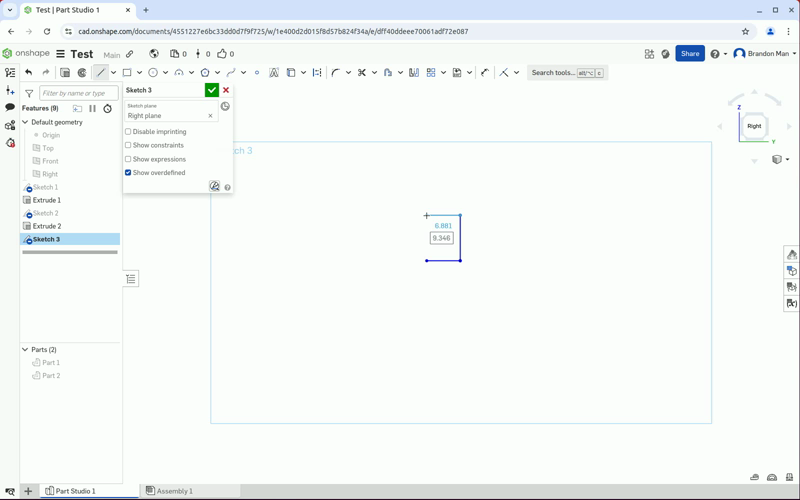
click(426, 215)
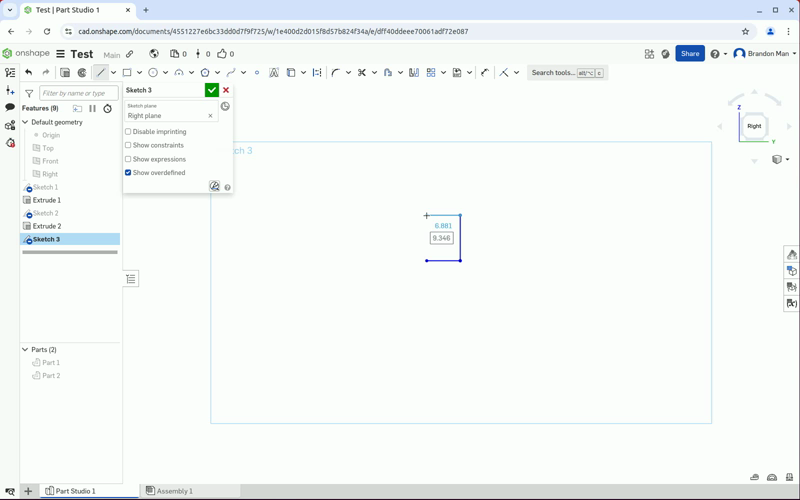
key_up(shift)
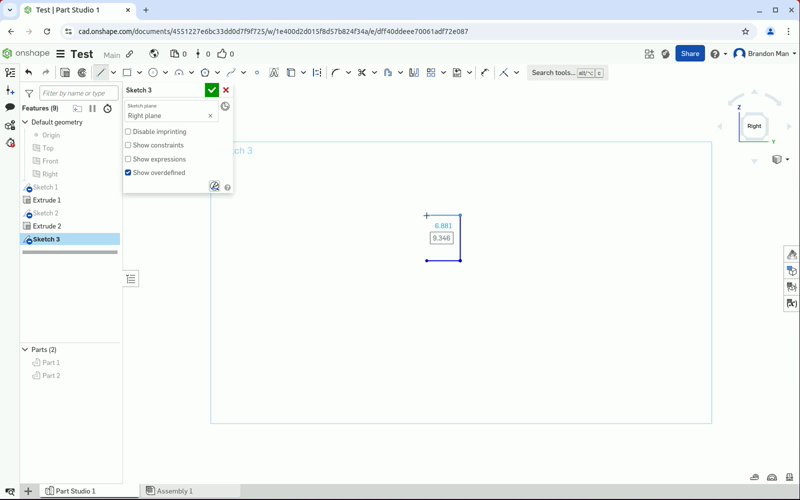
mouse_move(456, 215)
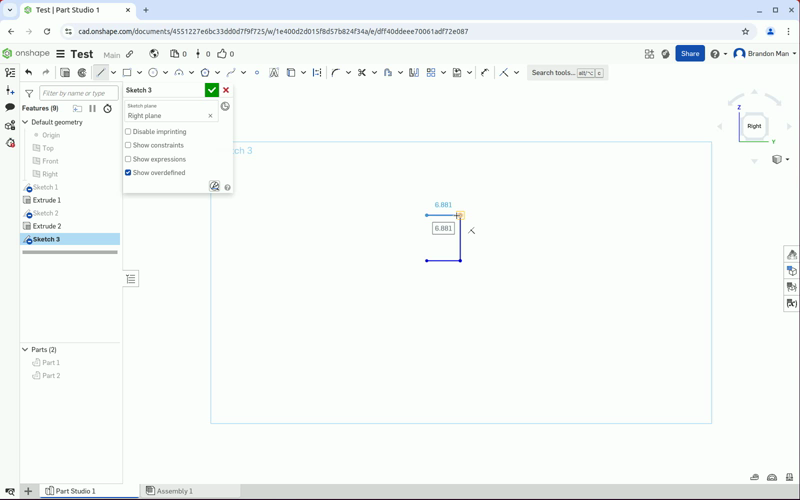
key_down(shift)
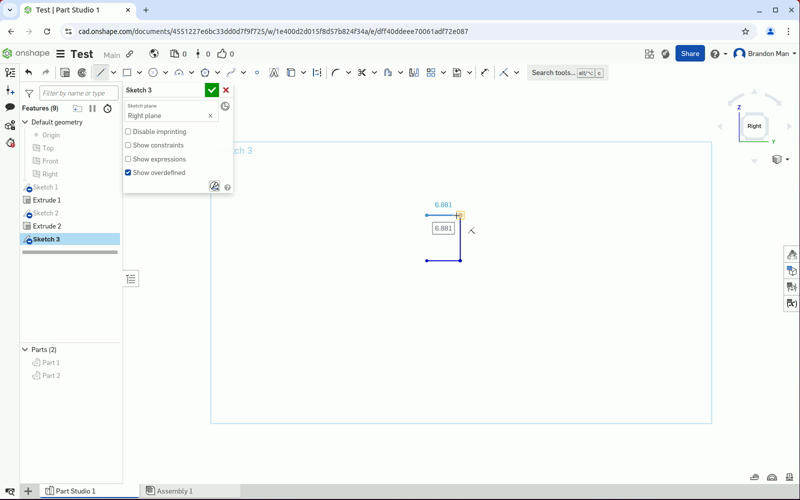
mouse_move(426, 260)
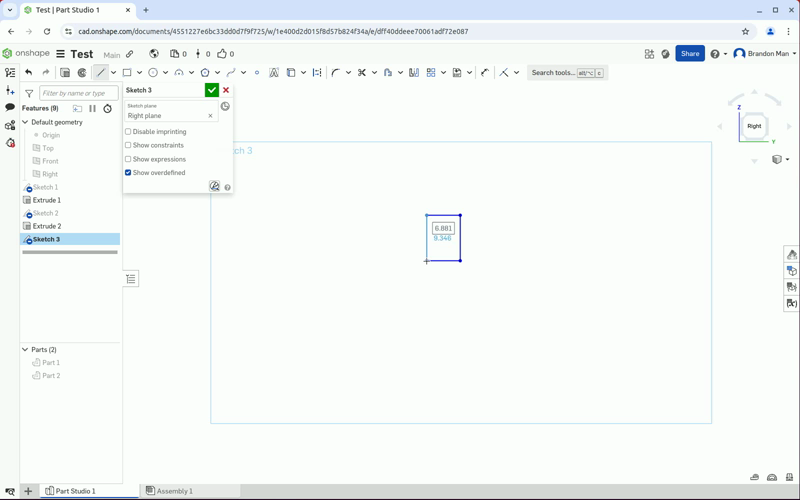
key_up(shift)
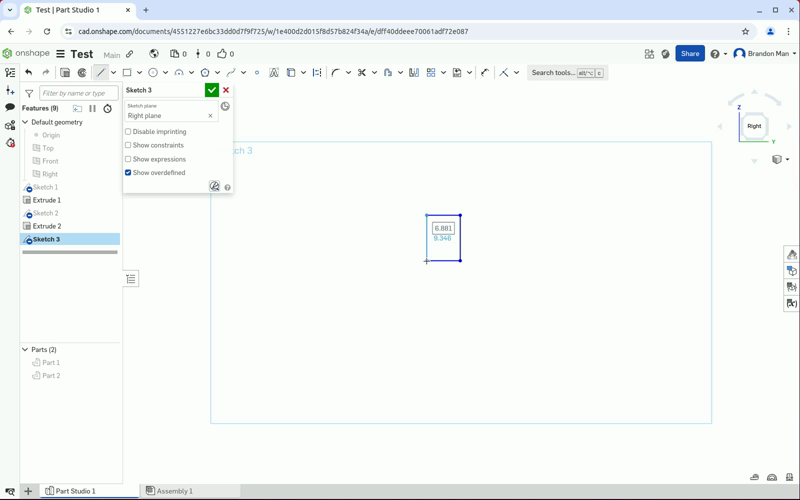
click(426, 260)
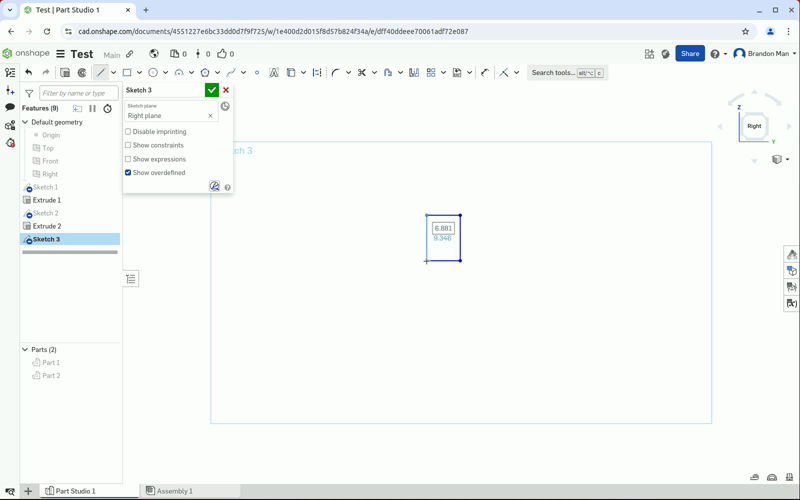
key(esc)
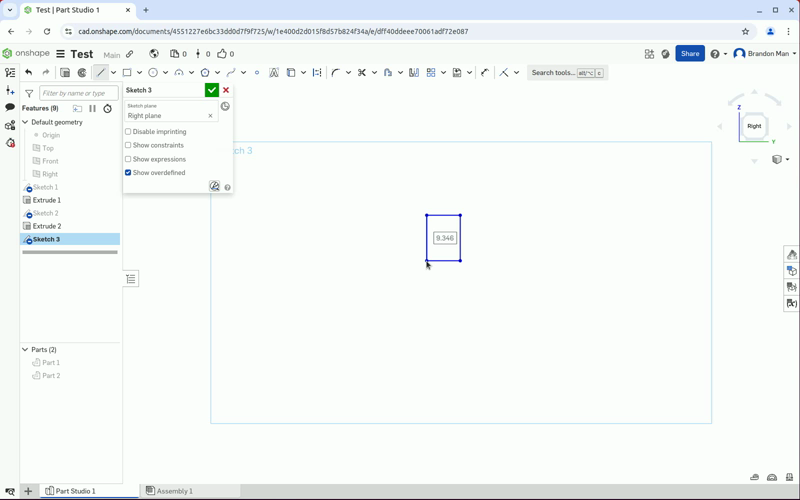
mouse_move(434, 230)
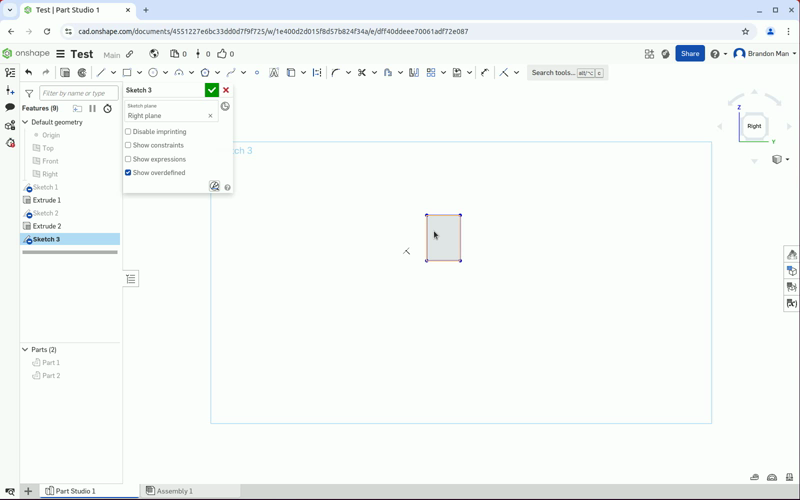
scroll(6)
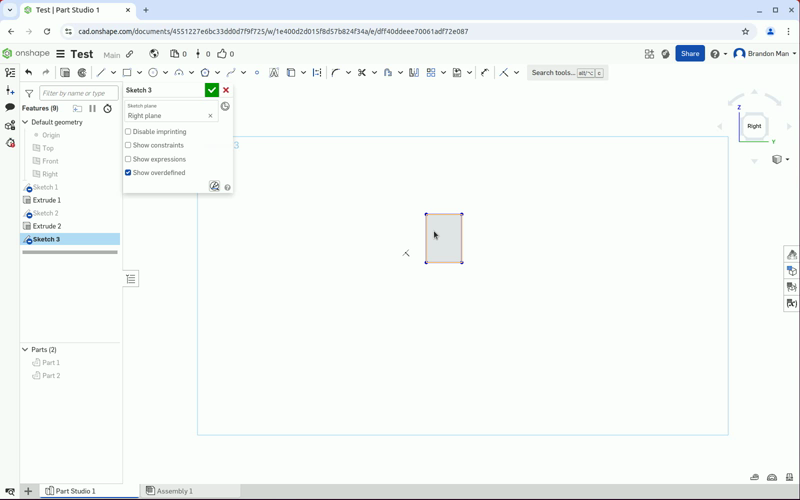
scroll(6)
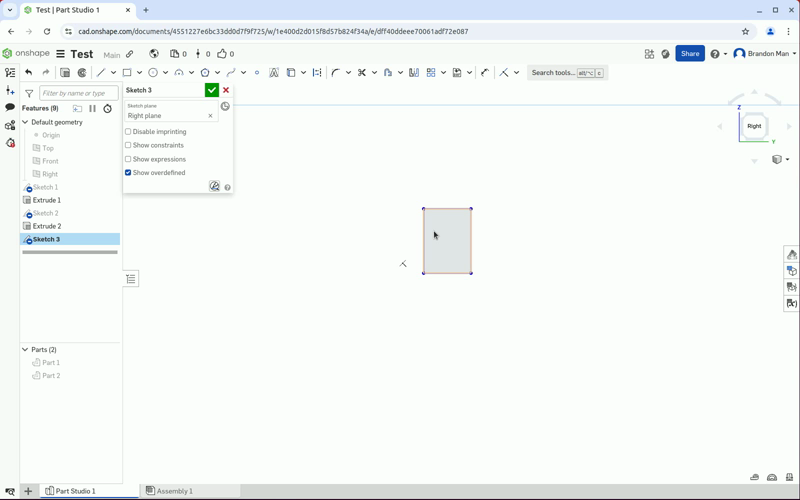
scroll(6)
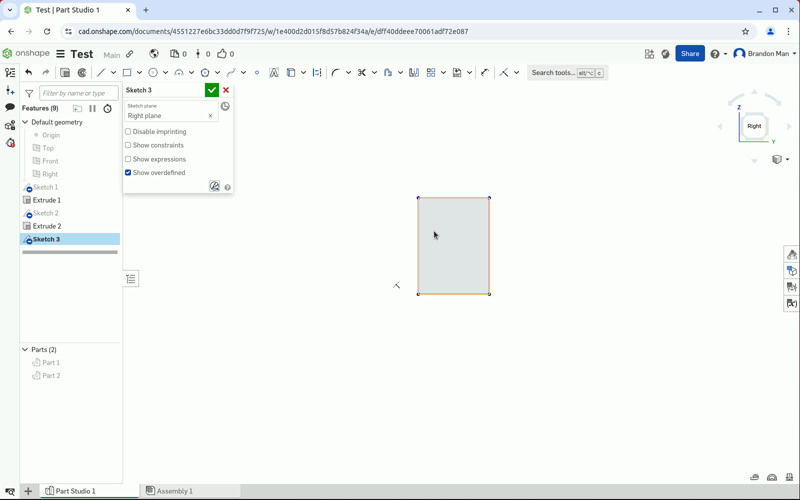
scroll(6)
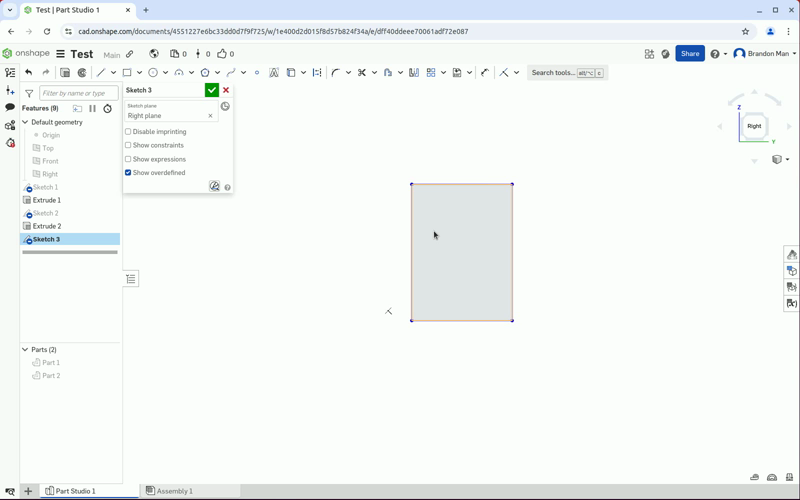
scroll(6)
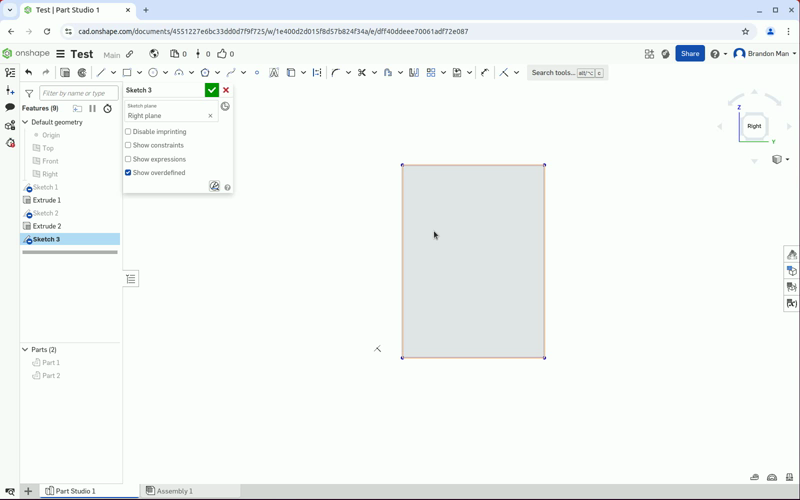
scroll(6)
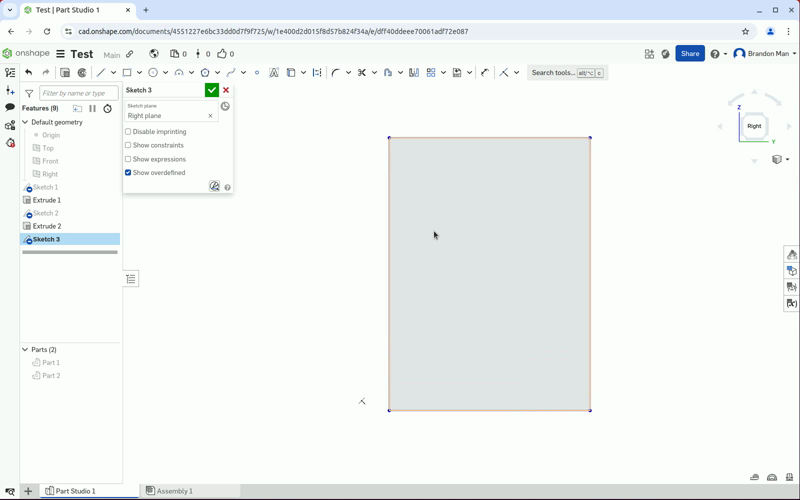
scroll(6)
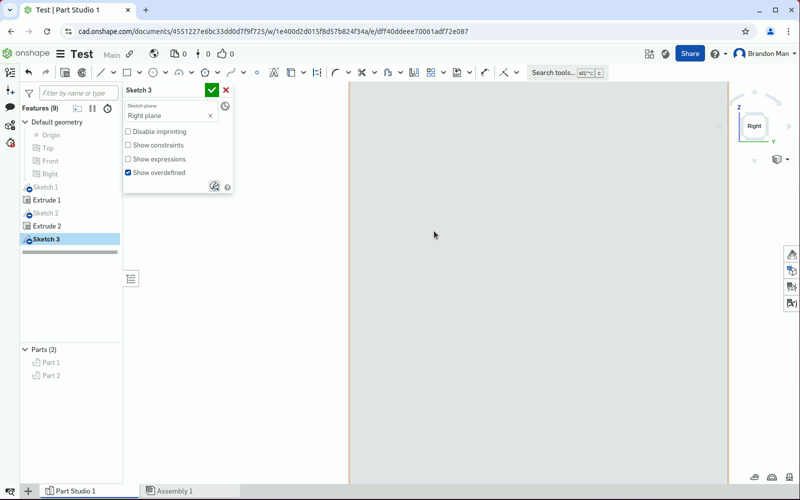
click(434, 230)
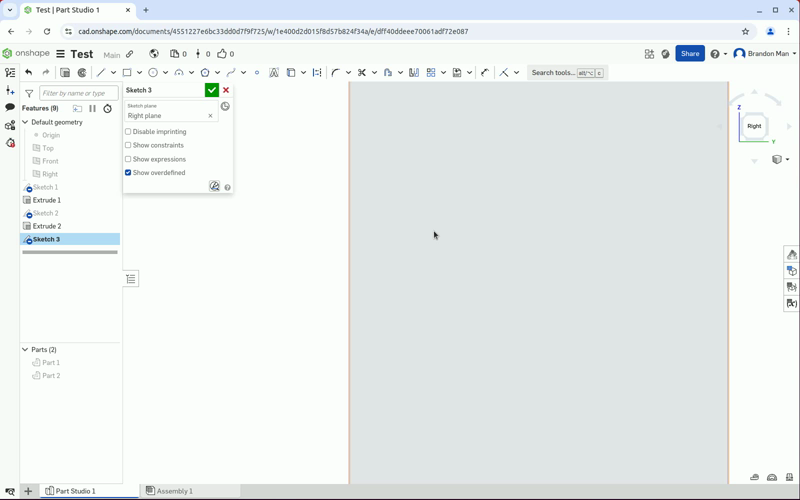
scroll(-6)
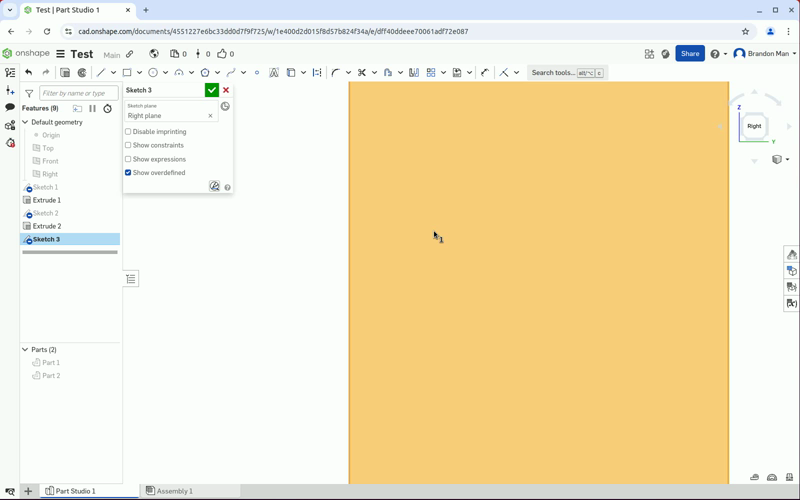
scroll(-6)
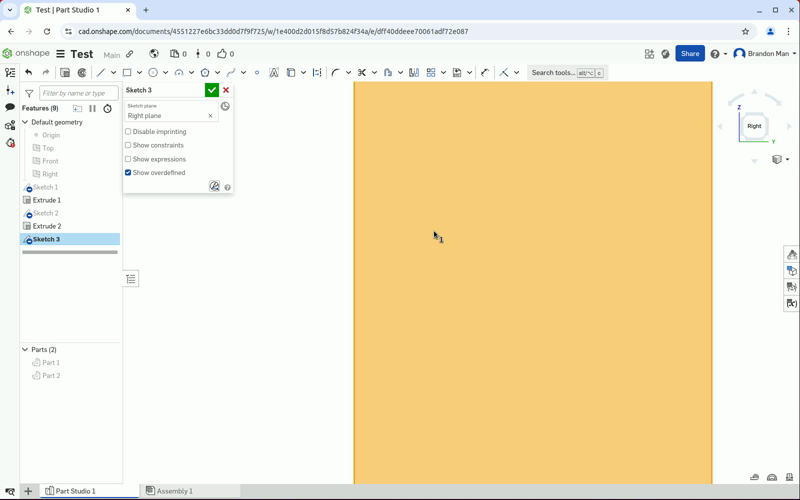
scroll(-6)
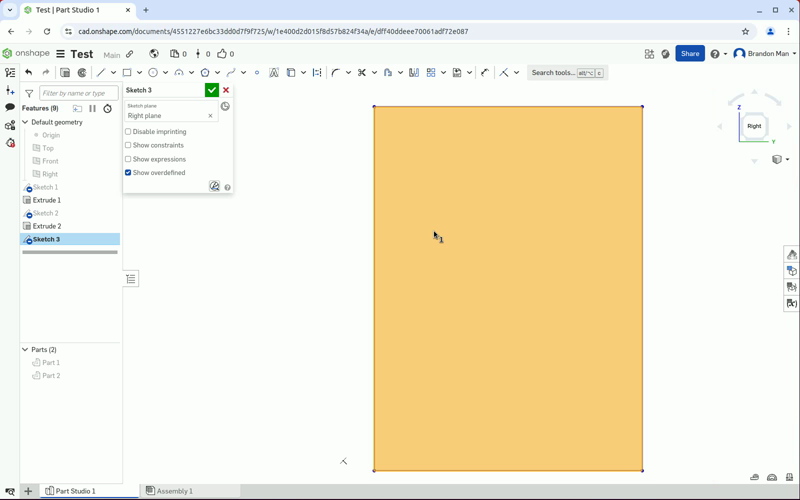
scroll(-6)
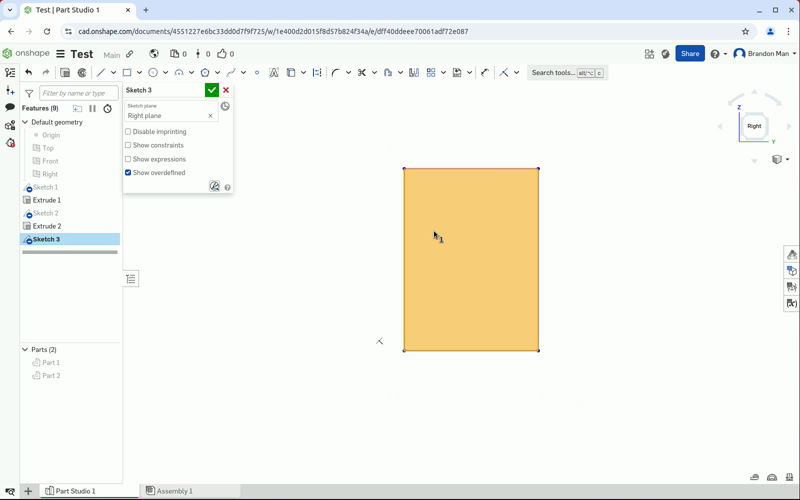
scroll(-6)
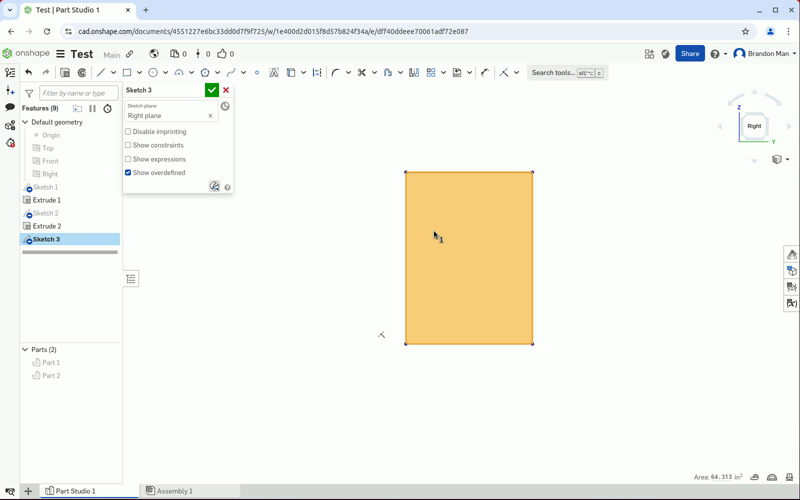
scroll(-6)
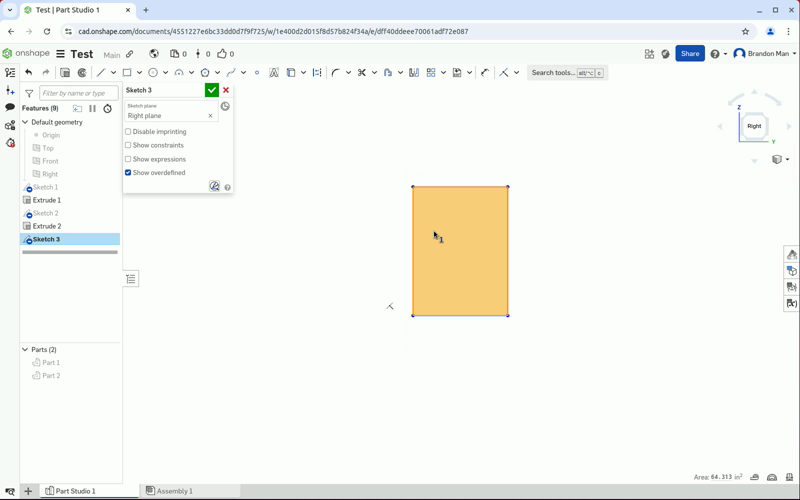
scroll(-6)
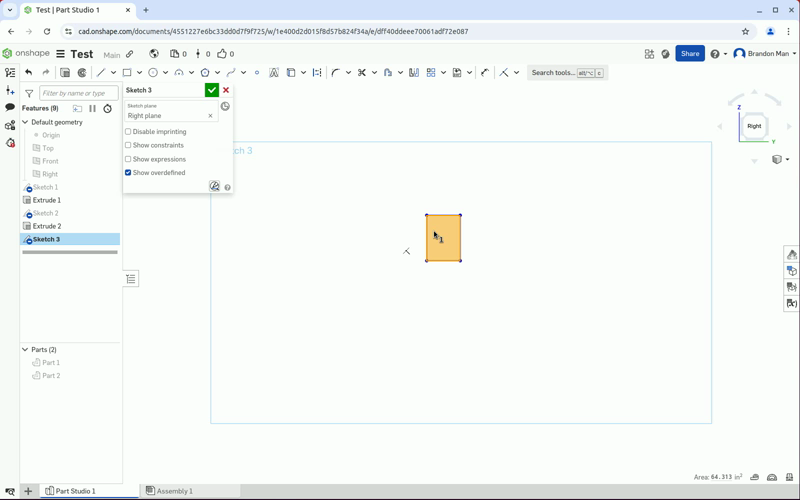
mouse_move(73, 352)
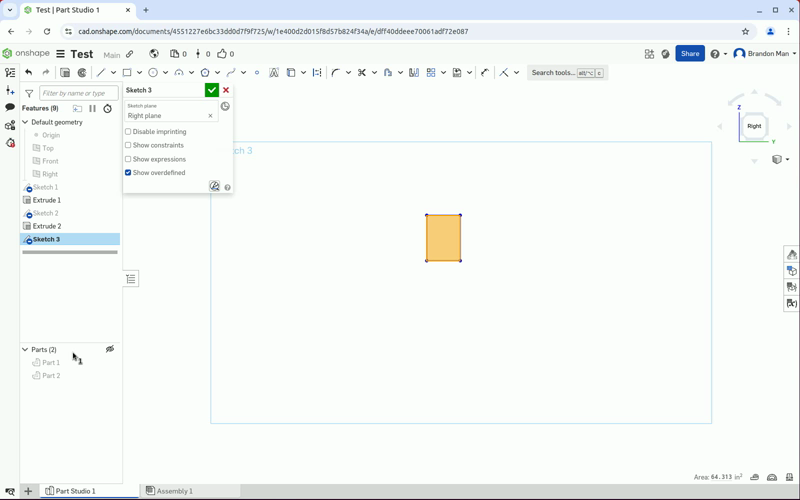
key(shift+y)
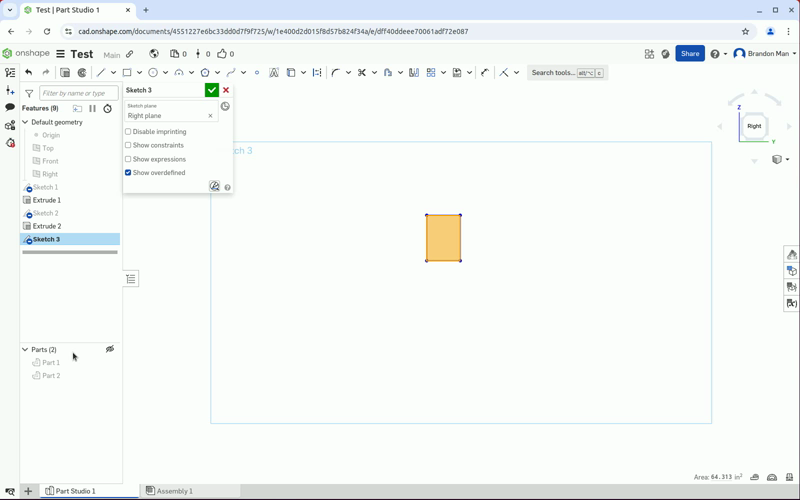
key(shift+e)
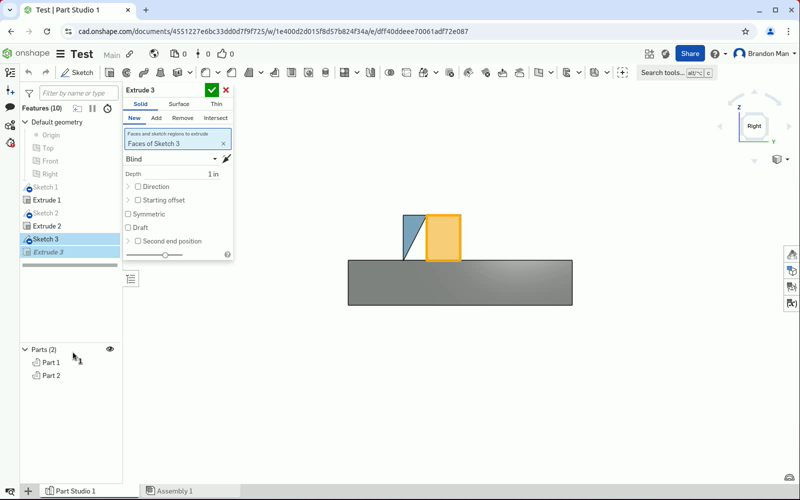
mouse_move(143, 106)
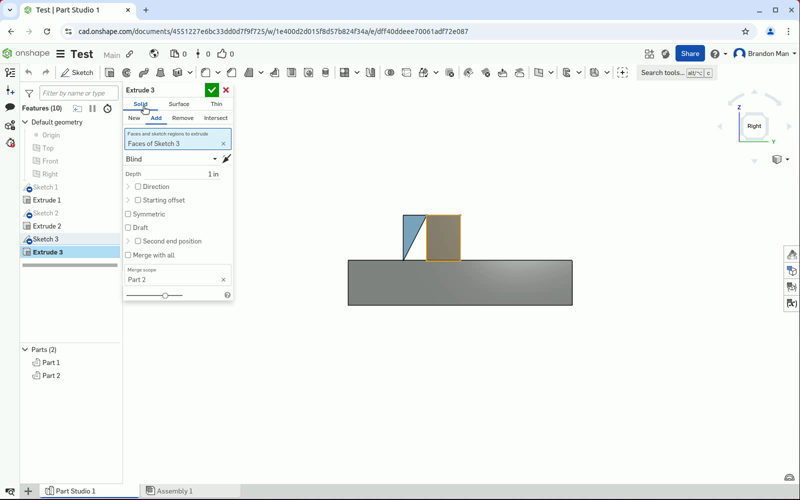
click(143, 106)
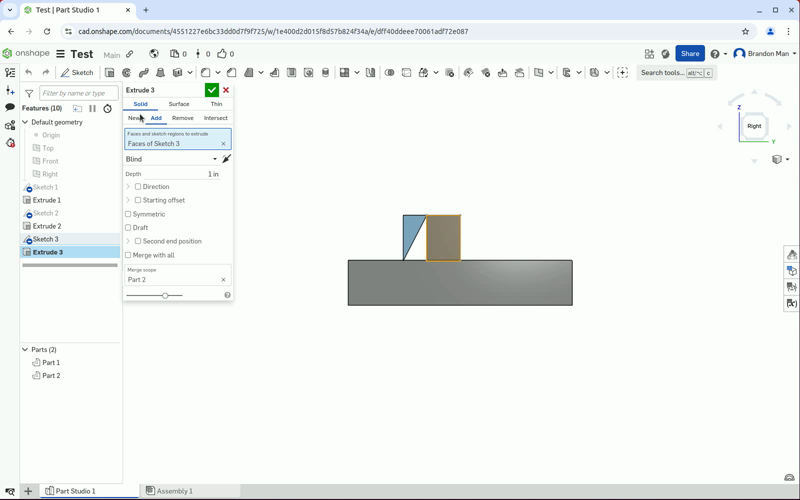
mouse_move(137, 120)
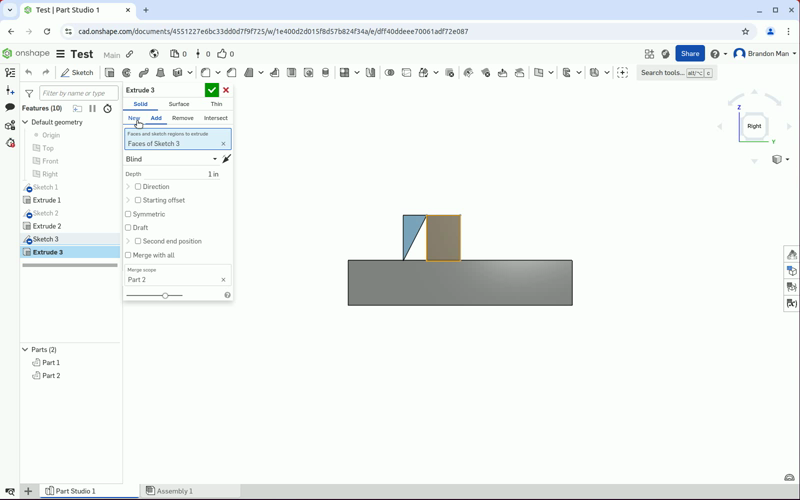
click(137, 120)
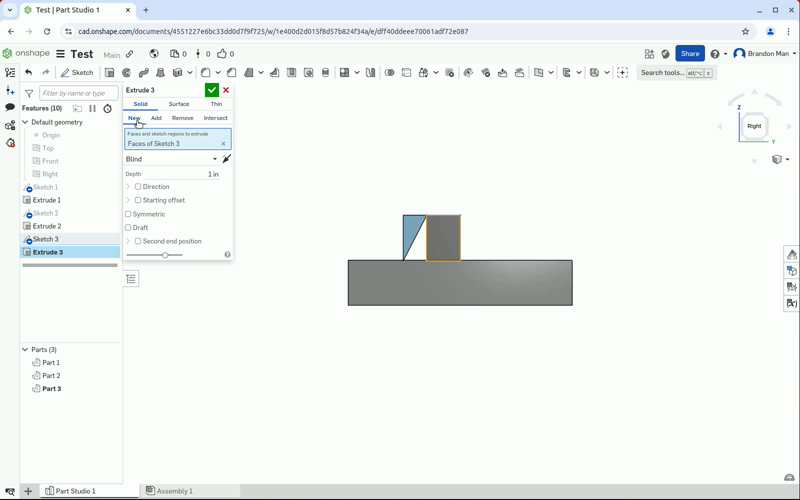
key(tab, 4)
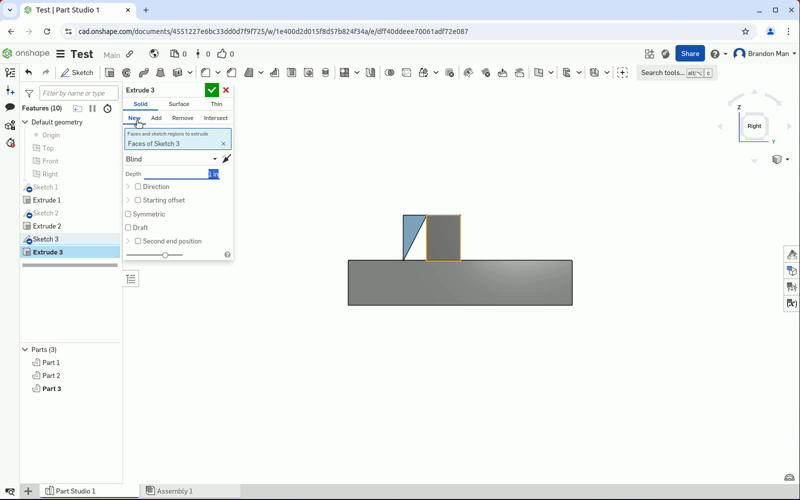
text(18.535)
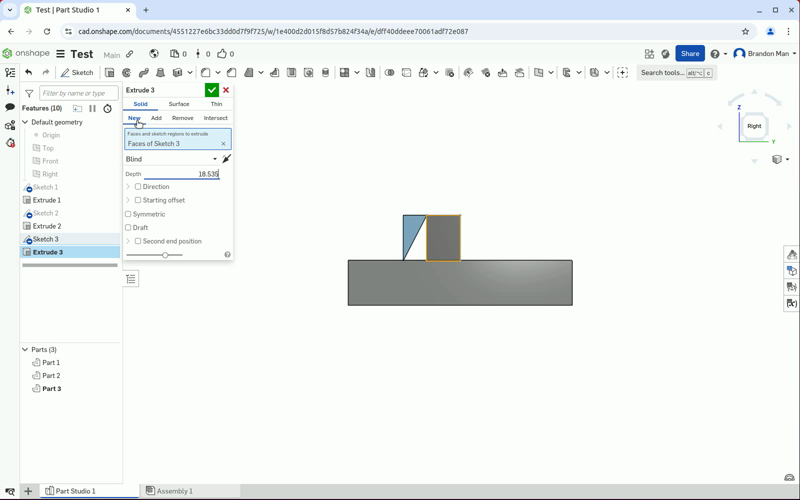
key(enter)
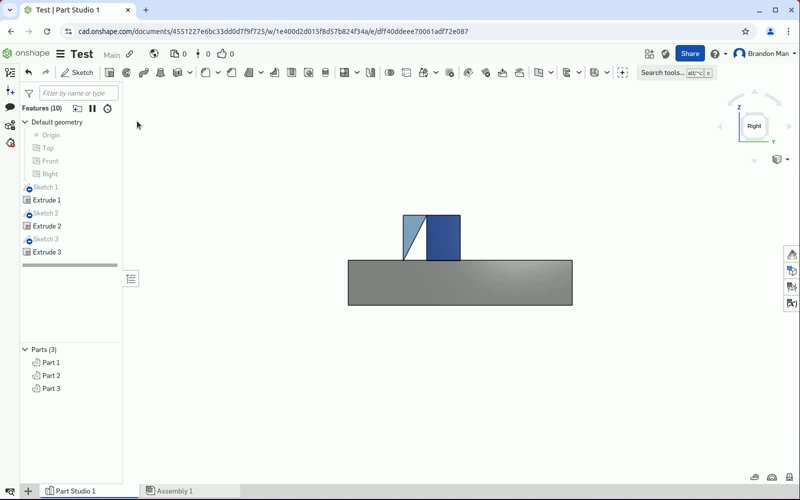
key(shift+h)
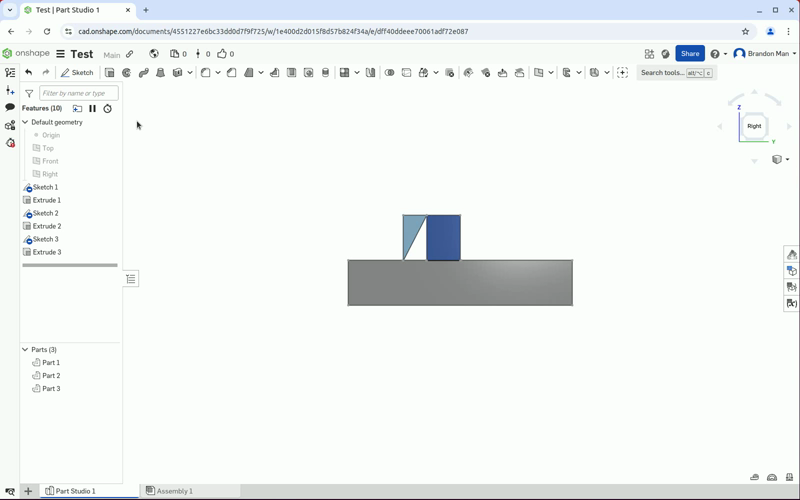
key(shift+h)
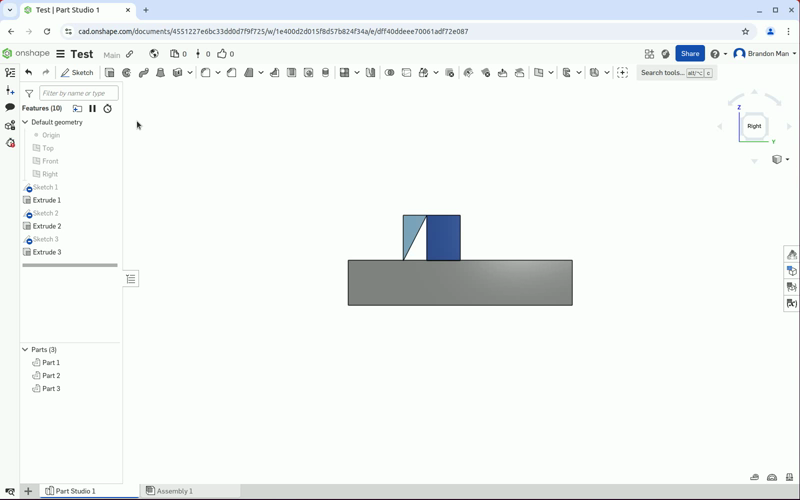
mouse_move(73, 189)
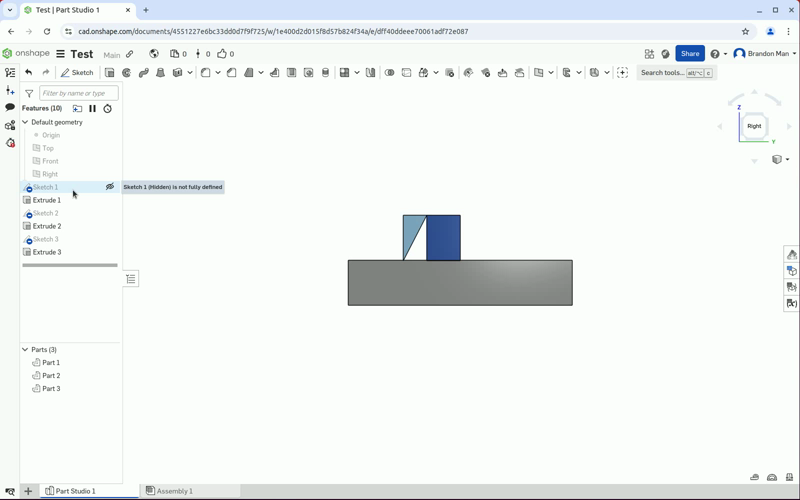
click(73, 189)
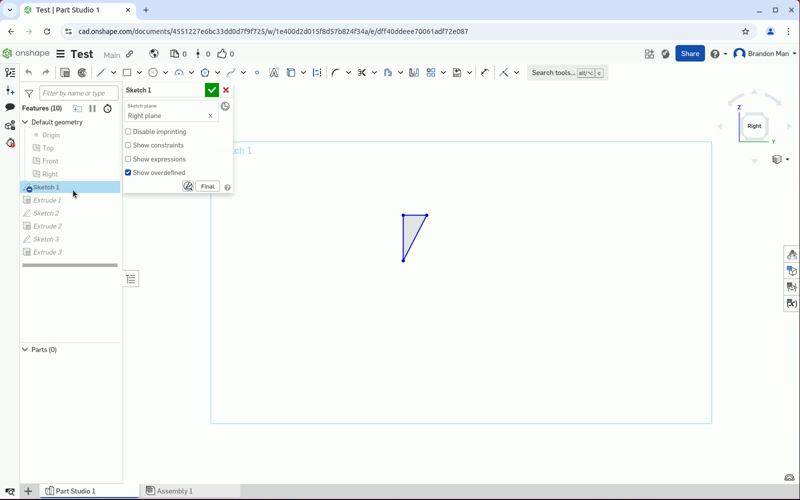
mouse_move(229, 92)
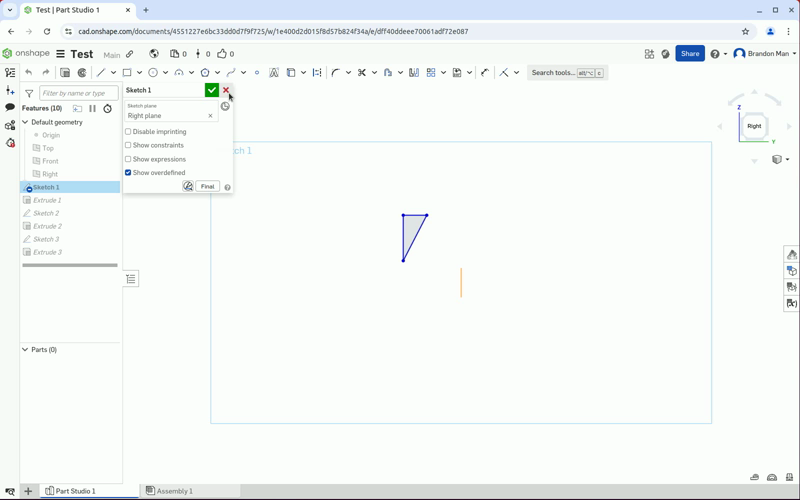
click(229, 92)
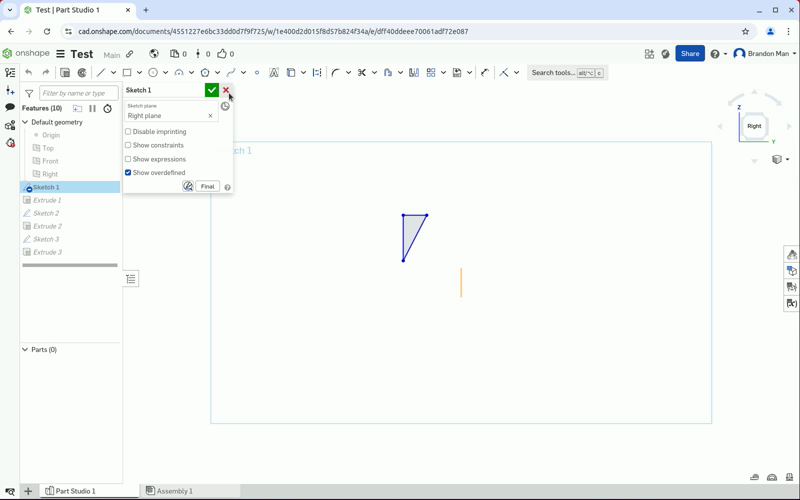
key(shift+s)
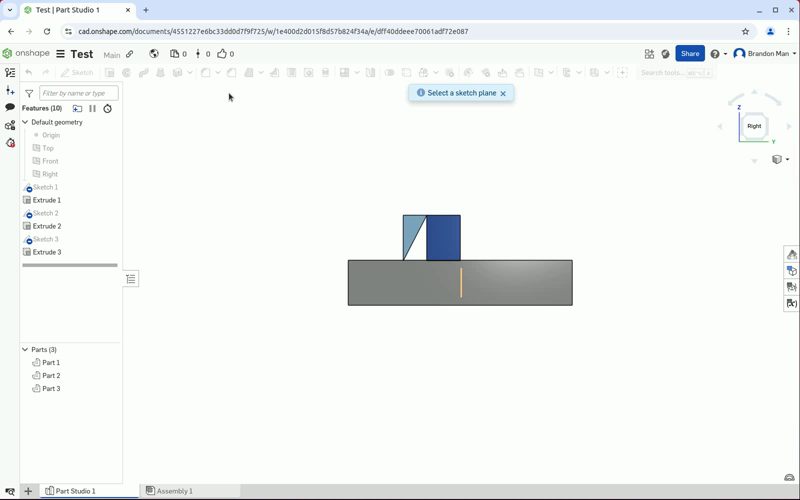
mouse_move(73, 176)
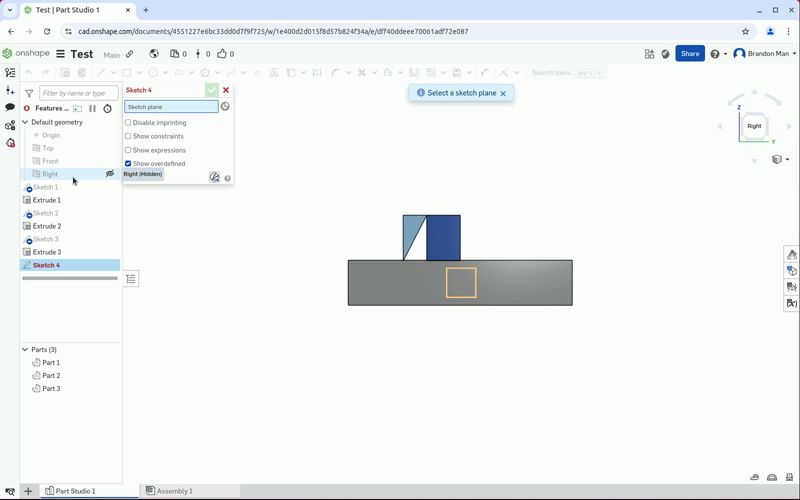
click(73, 176)
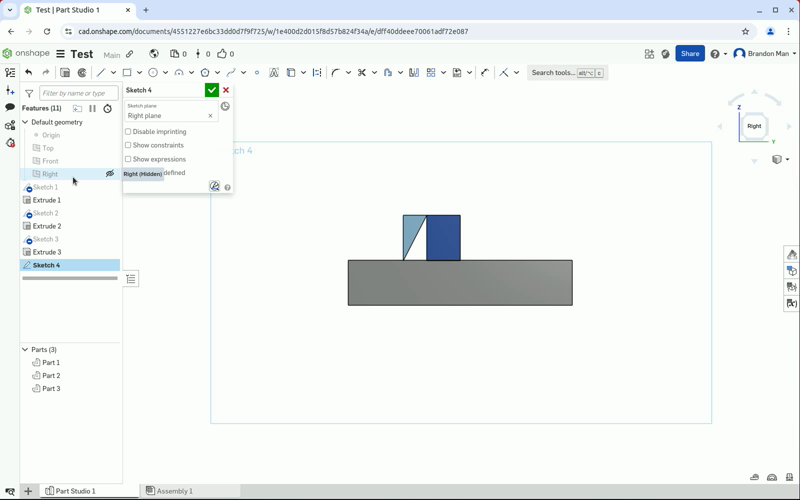
mouse_move(73, 352)
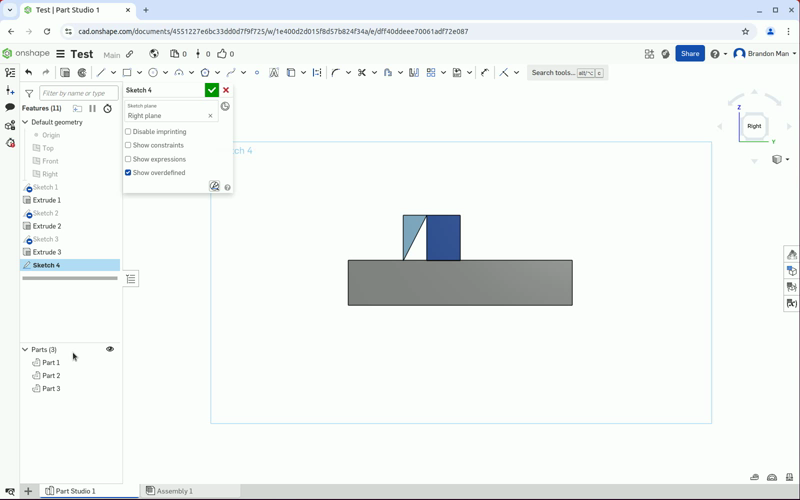
key(y)
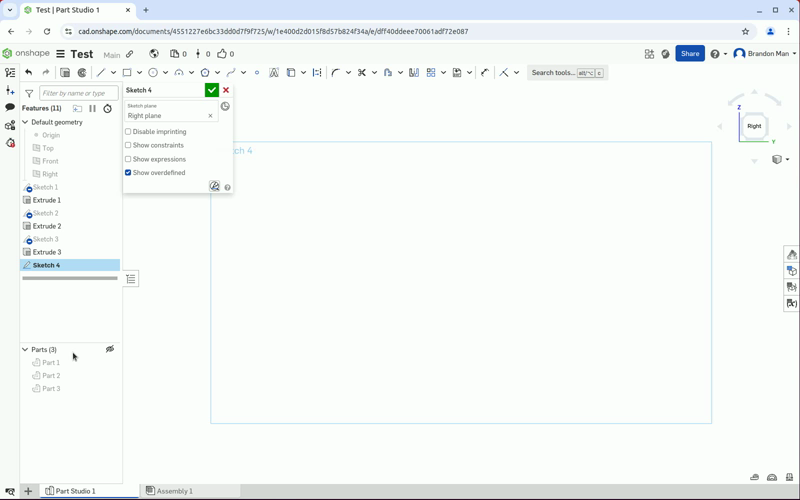
key(l)
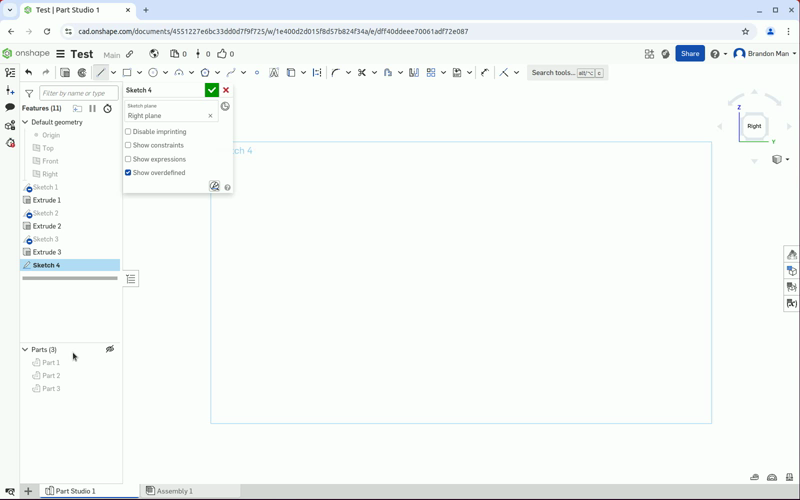
key_down(shift)
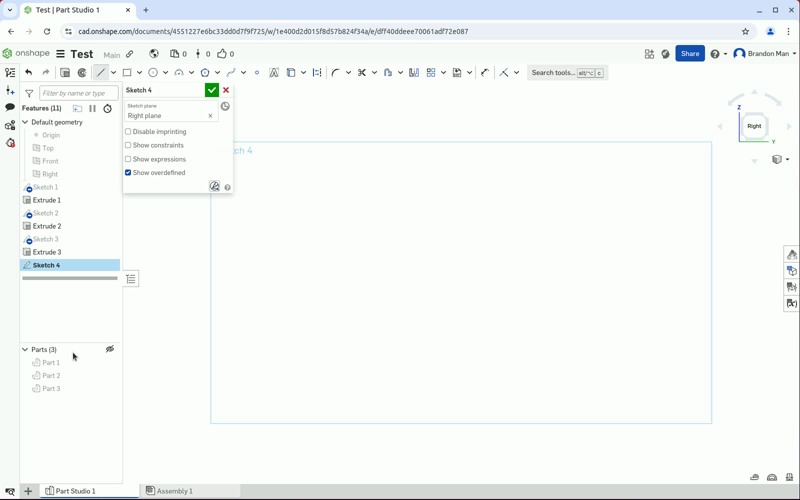
mouse_move(403, 260)
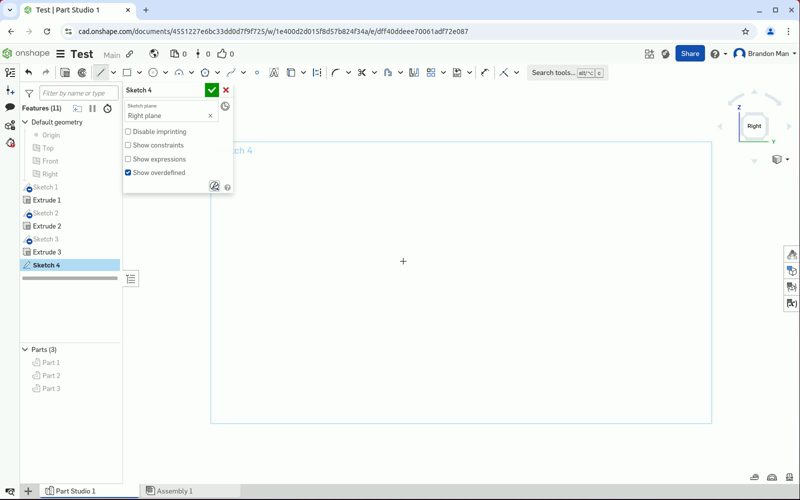
click(403, 260)
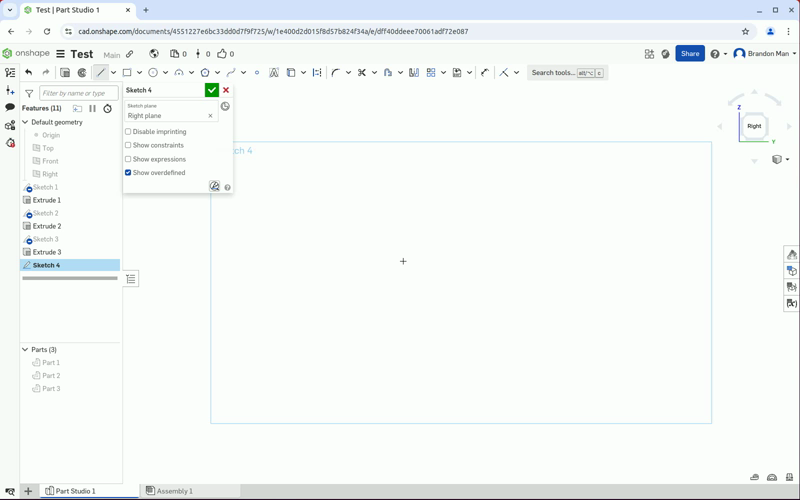
key_up(shift)
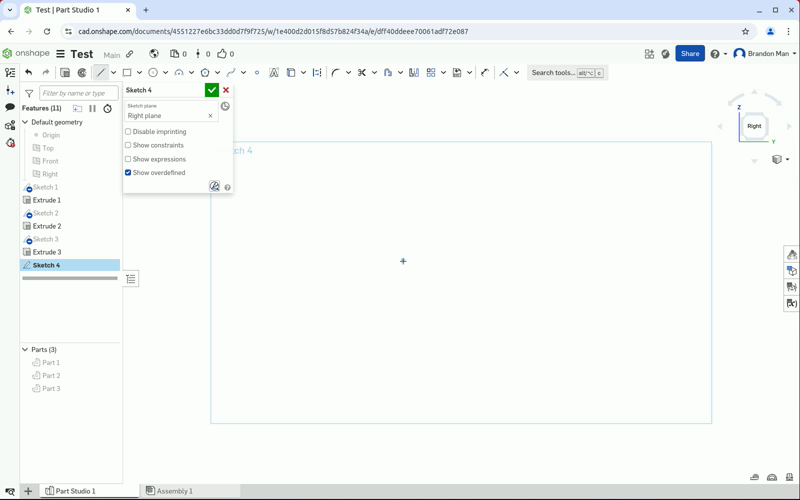
key_down(shift)
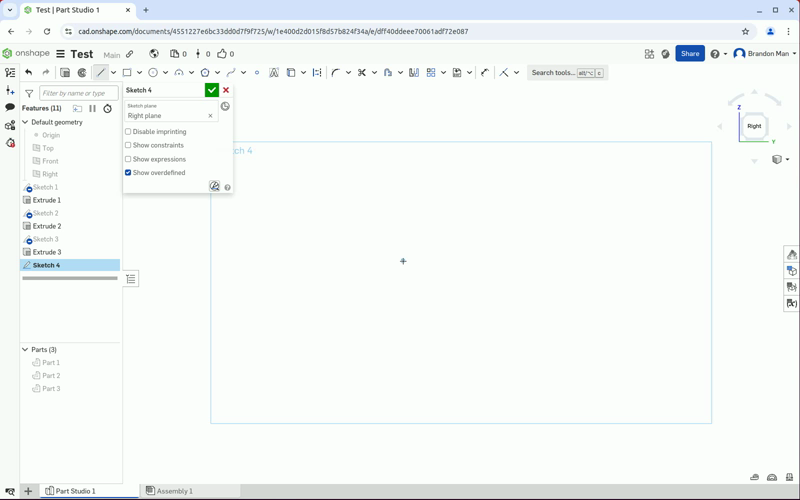
mouse_move(433, 260)
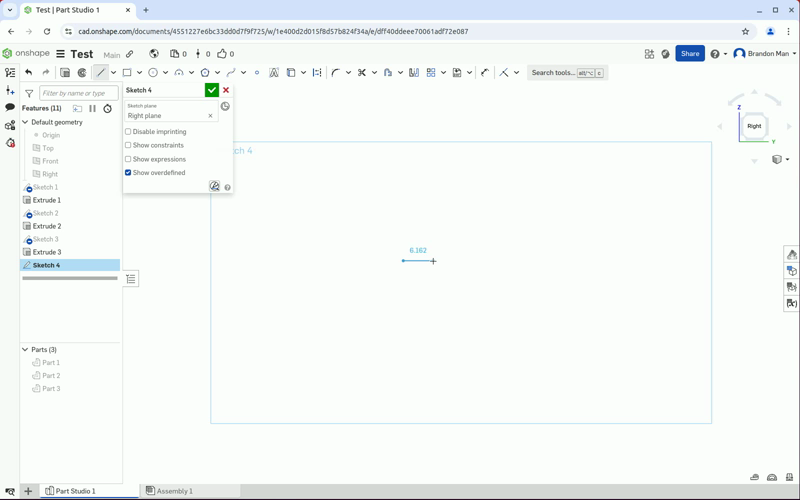
mouse_move(426, 260)
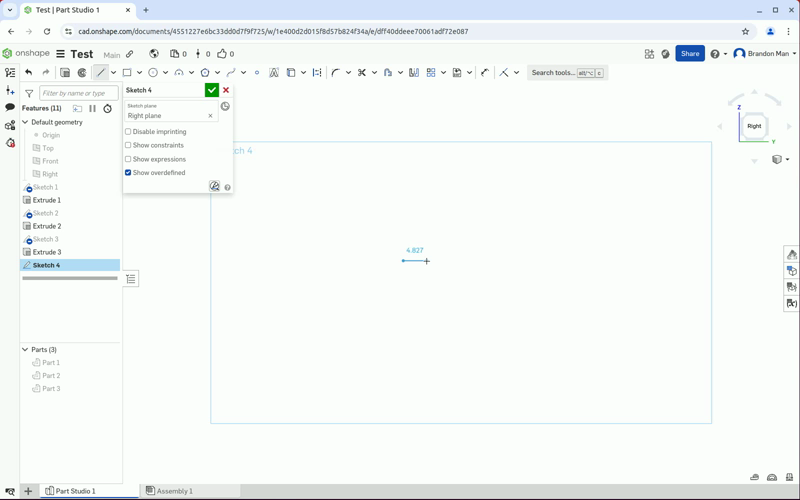
click(426, 260)
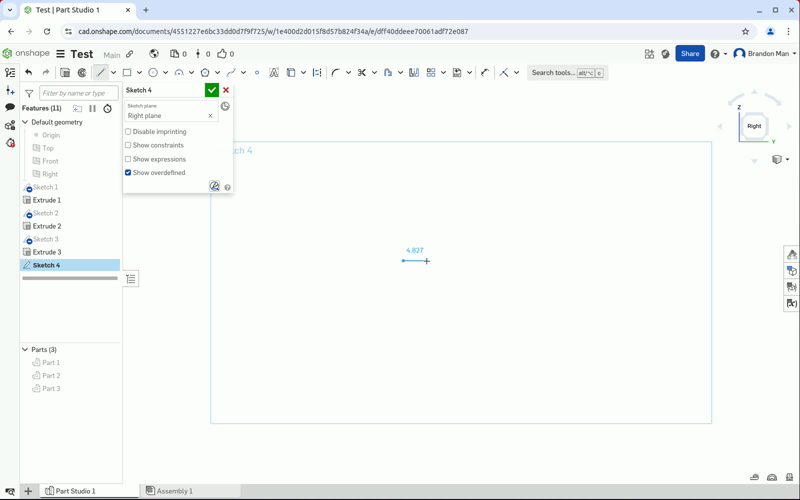
key_up(shift)
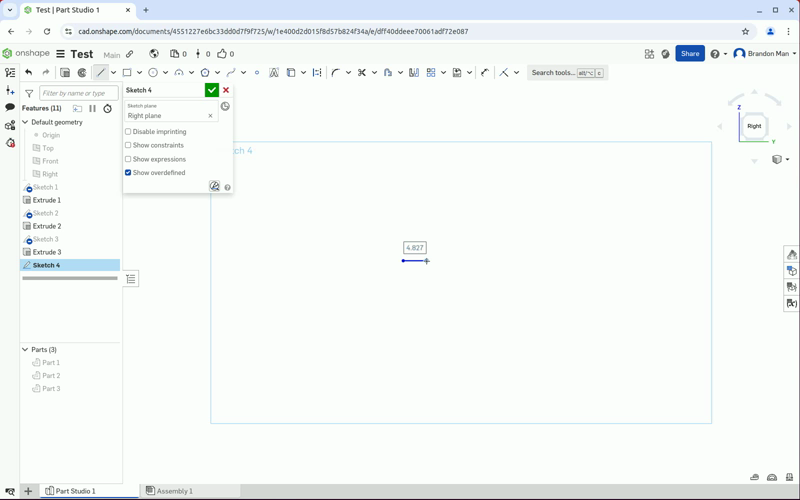
key_down(shift)
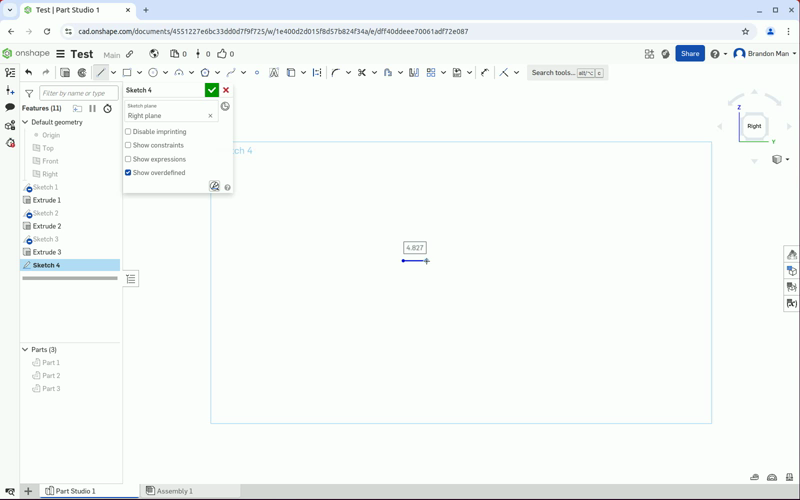
mouse_move(456, 260)
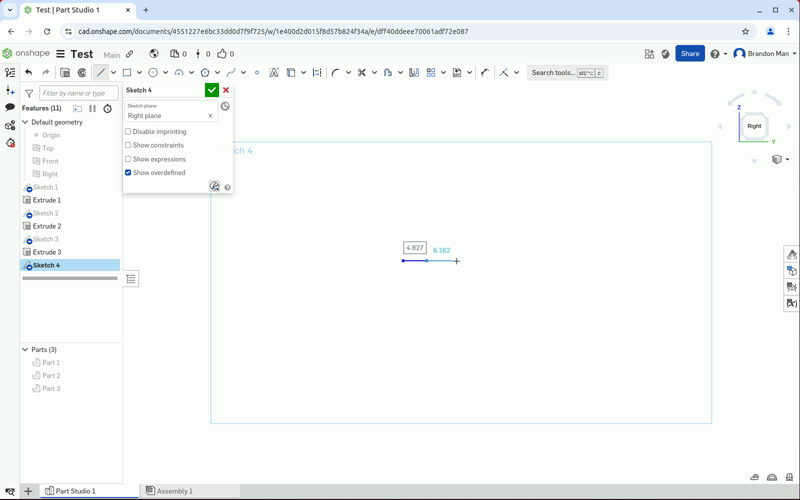
mouse_move(426, 215)
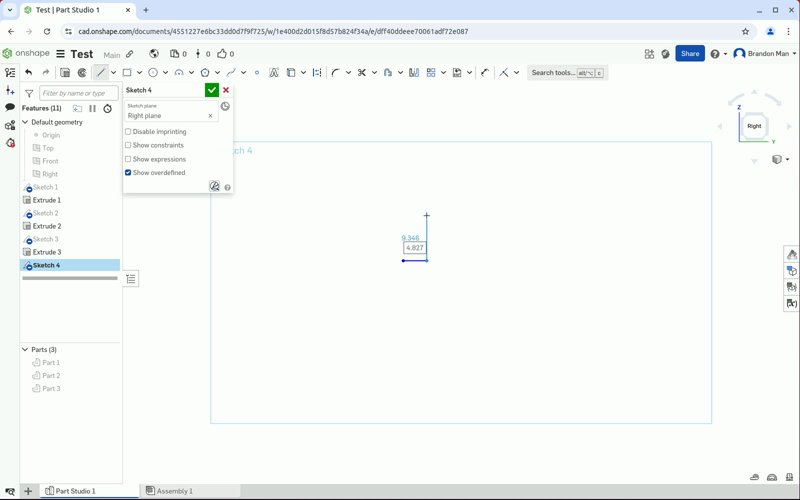
click(426, 215)
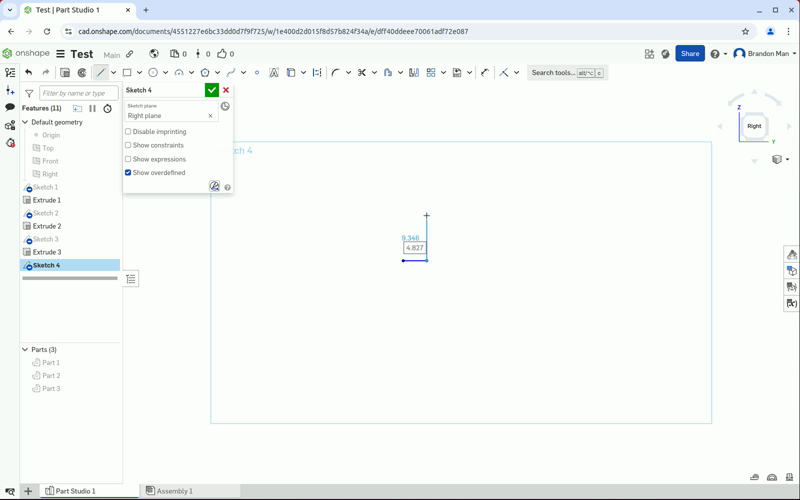
key_up(shift)
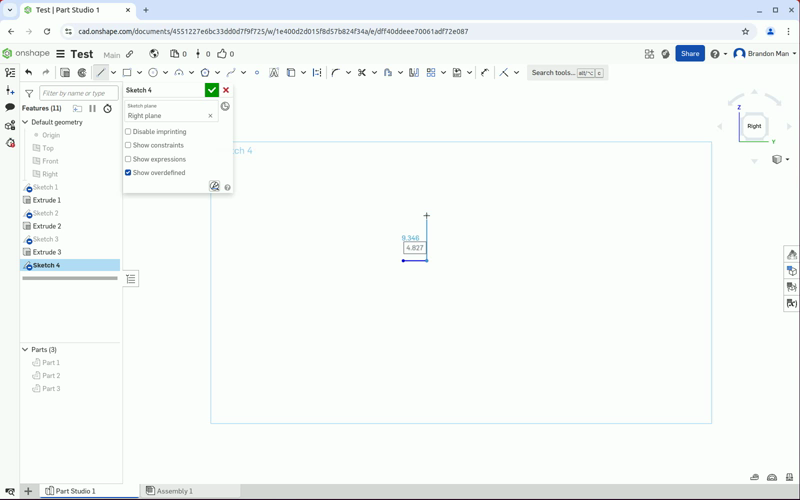
mouse_move(456, 215)
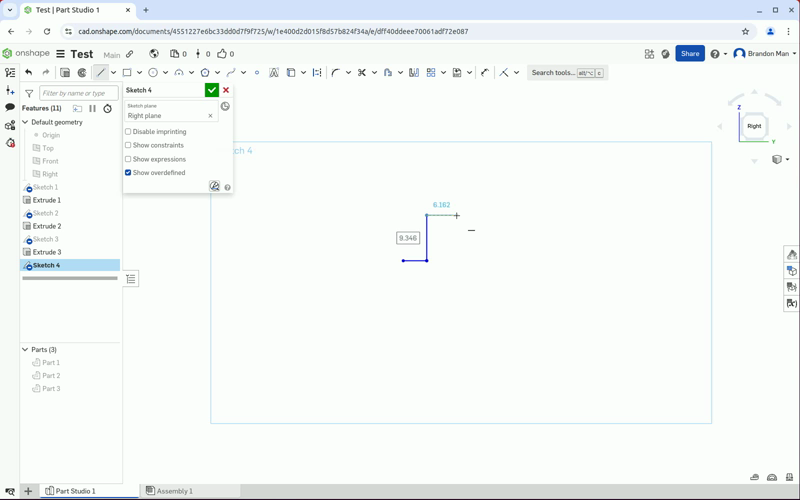
key_down(shift)
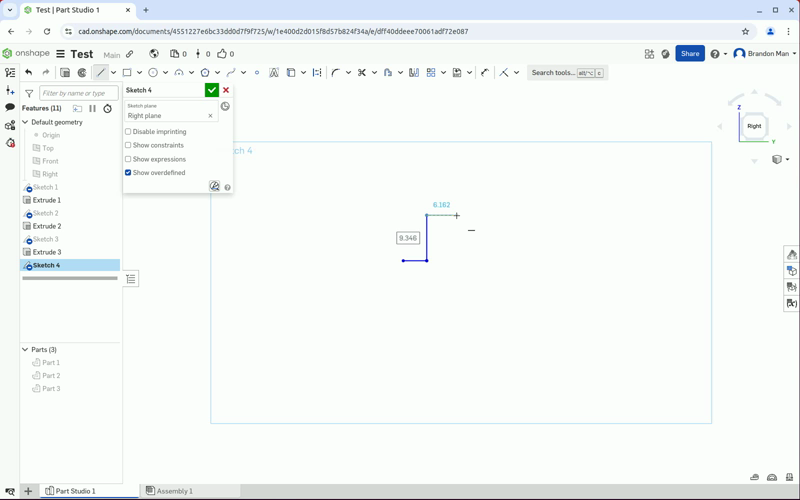
mouse_move(403, 260)
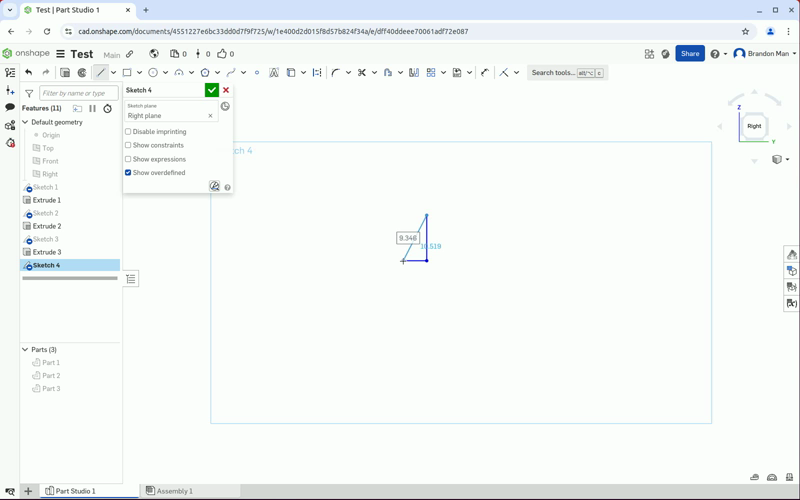
key_up(shift)
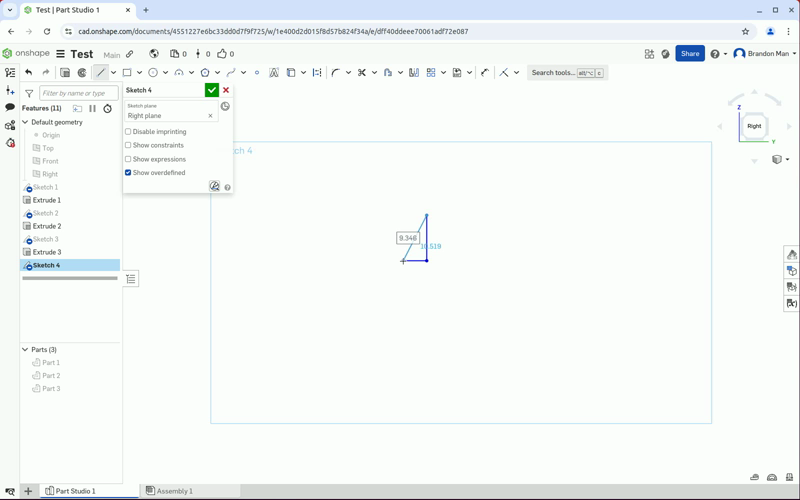
click(403, 260)
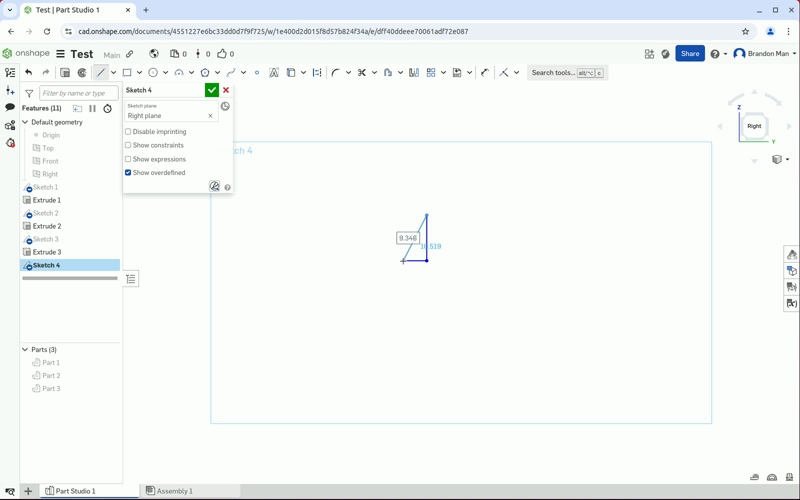
key(esc)
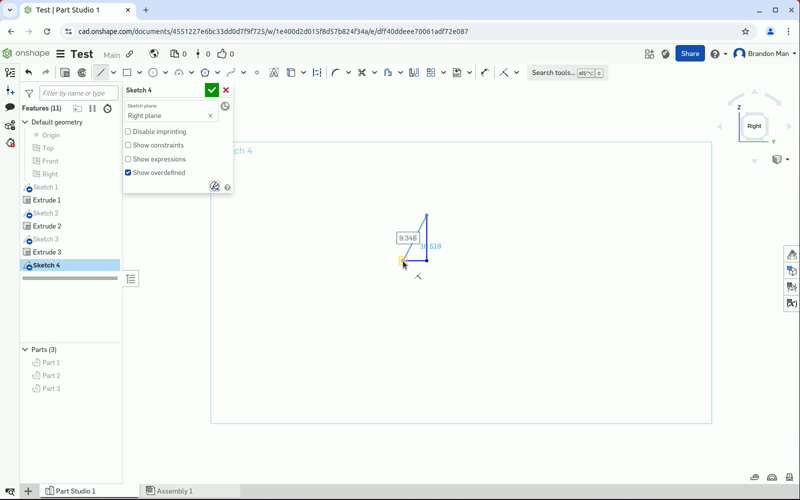
mouse_move(413, 244)
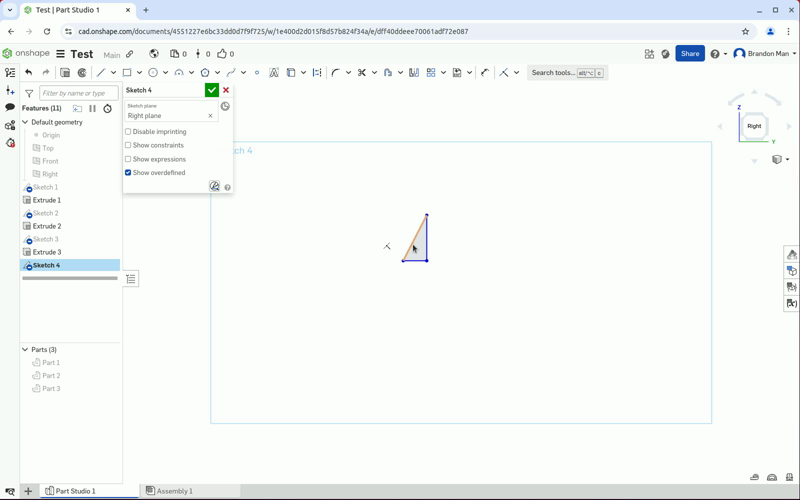
scroll(6)
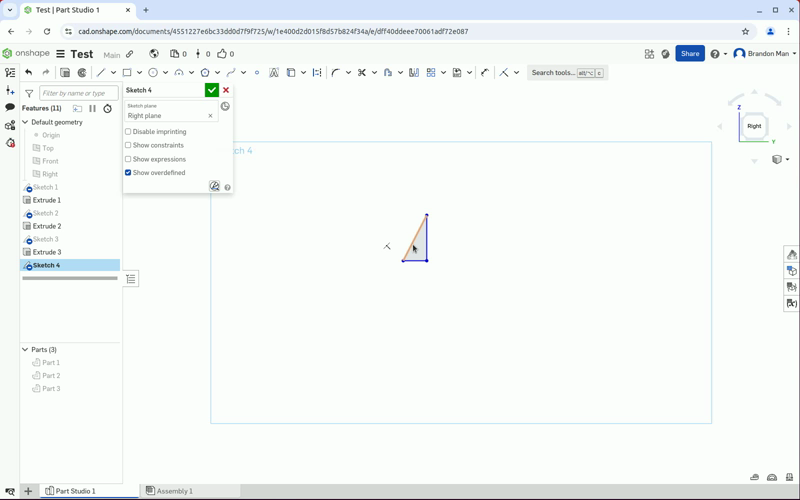
scroll(6)
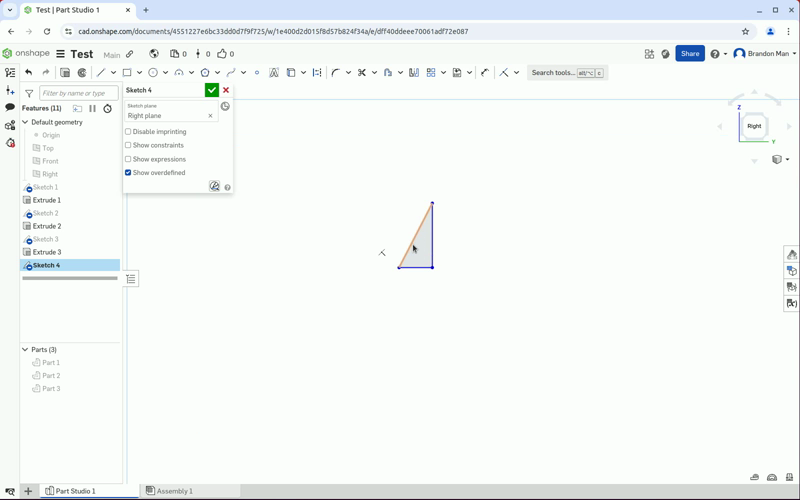
scroll(6)
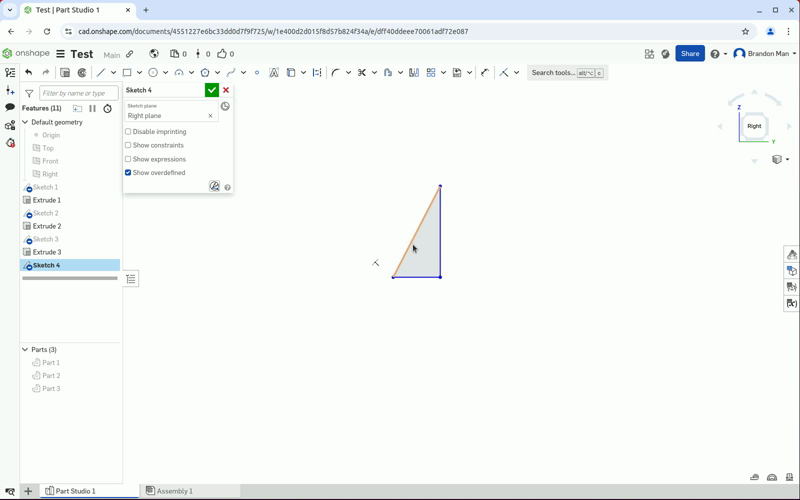
scroll(6)
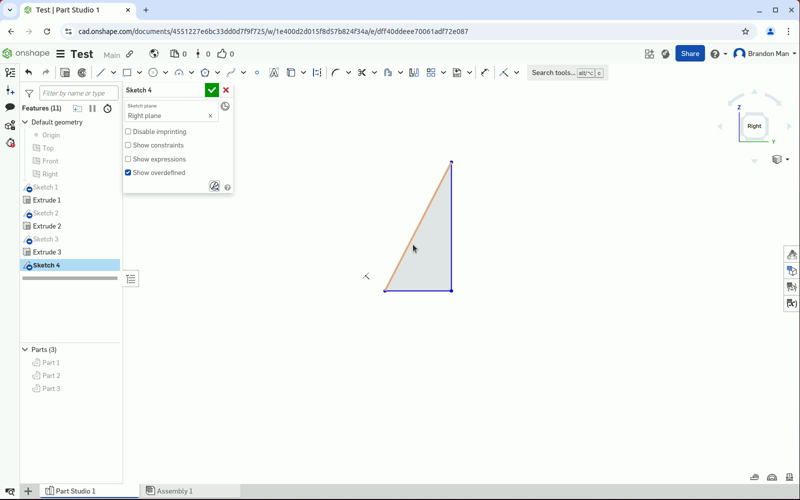
scroll(6)
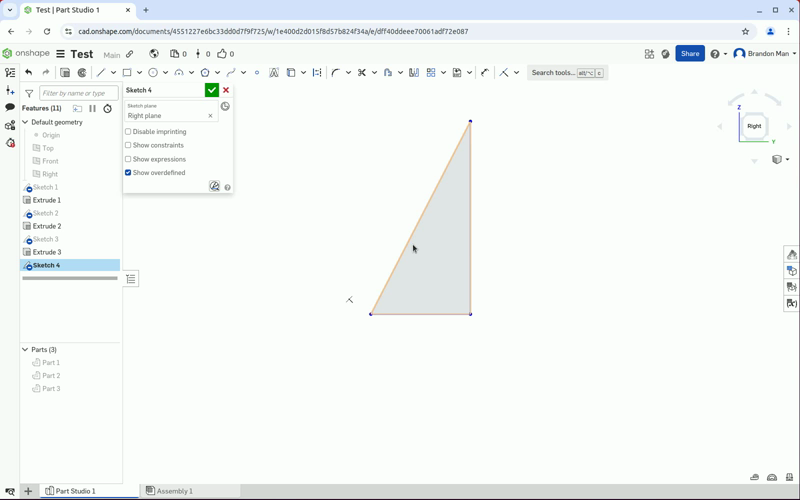
scroll(6)
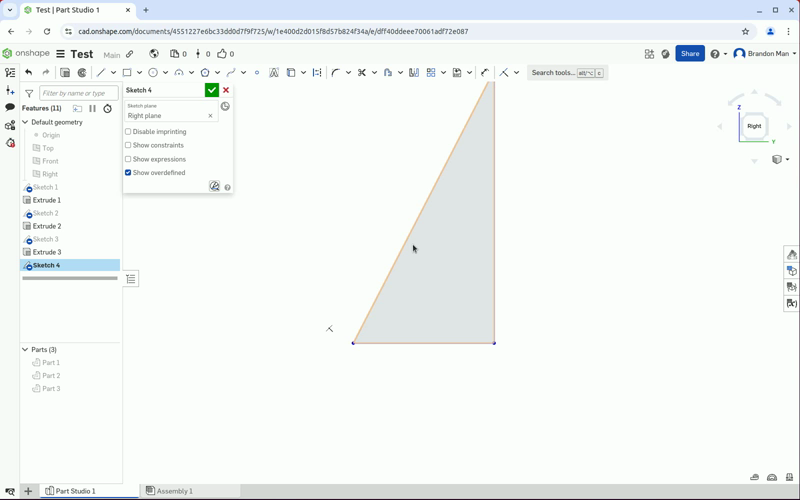
scroll(6)
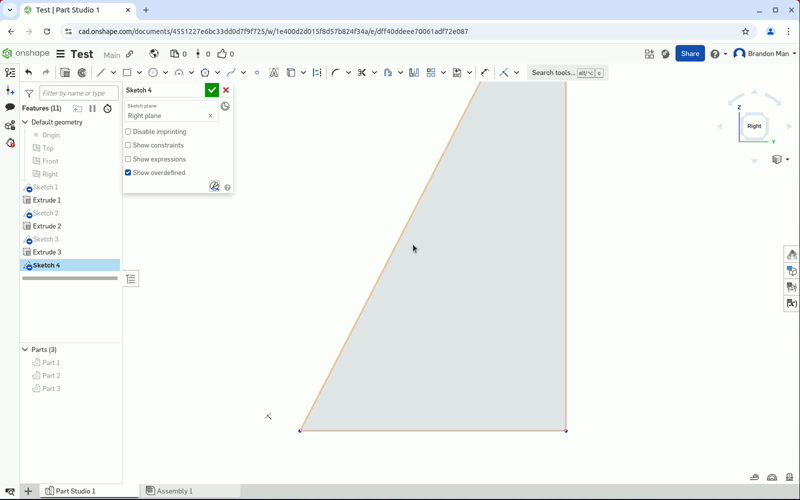
click(413, 244)
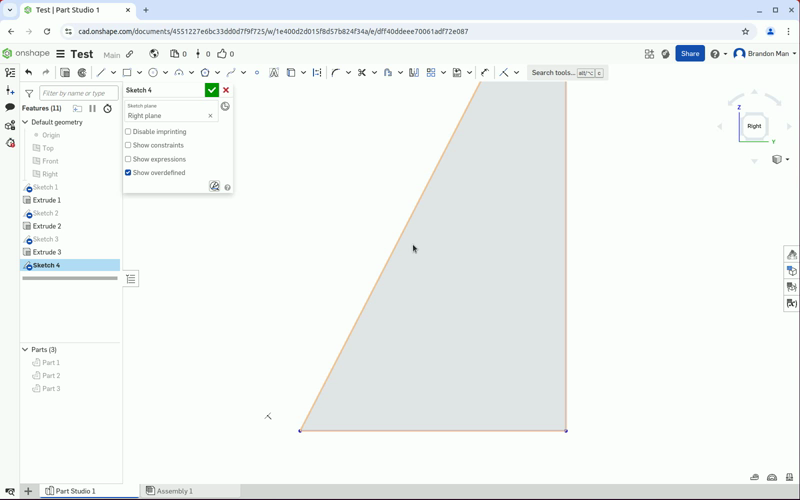
scroll(-6)
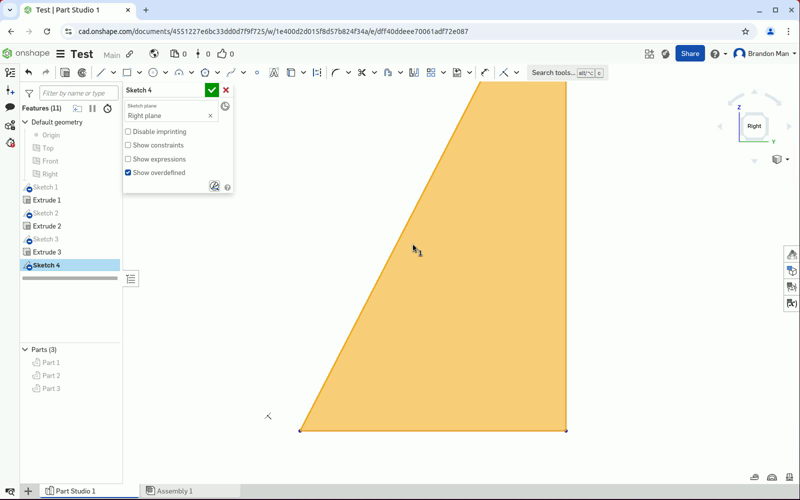
scroll(-6)
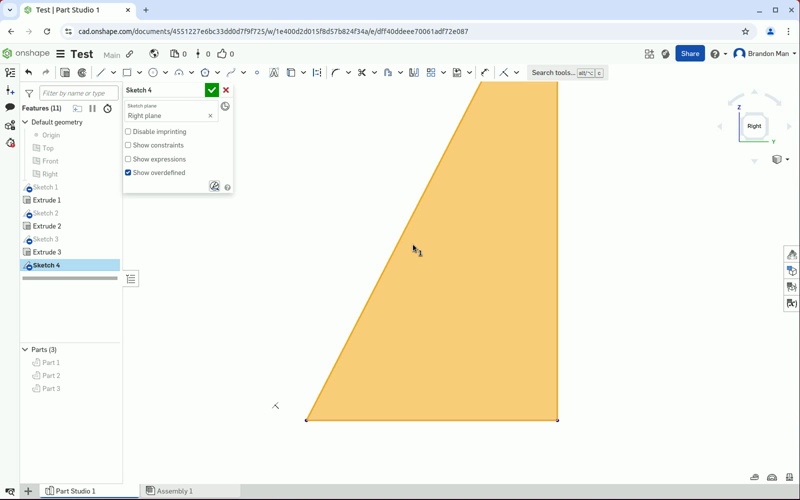
scroll(-6)
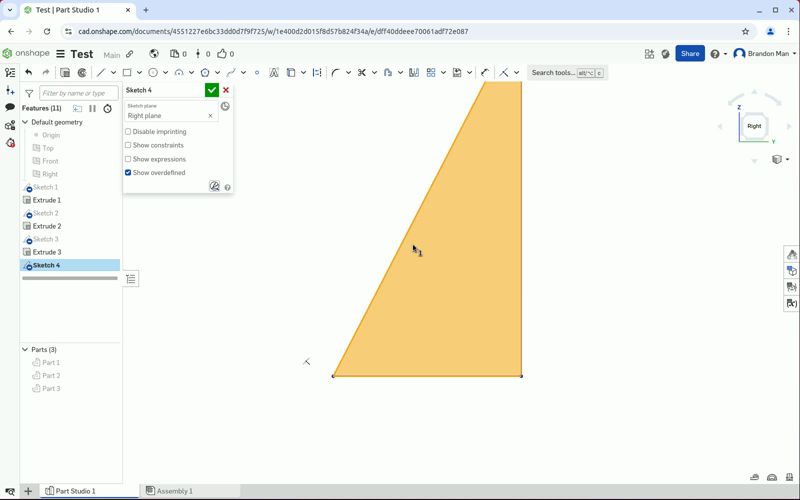
scroll(-6)
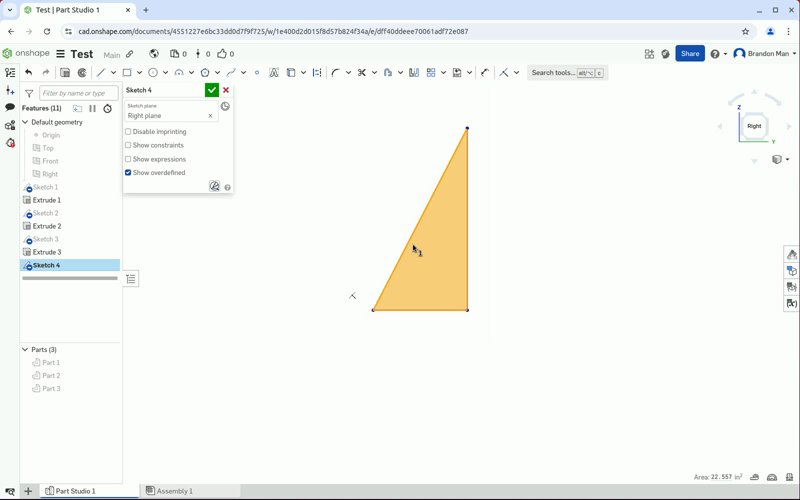
scroll(-6)
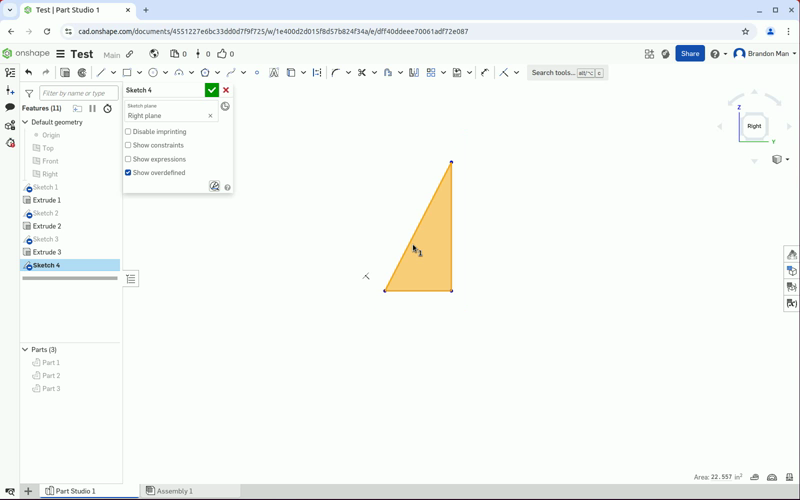
scroll(-6)
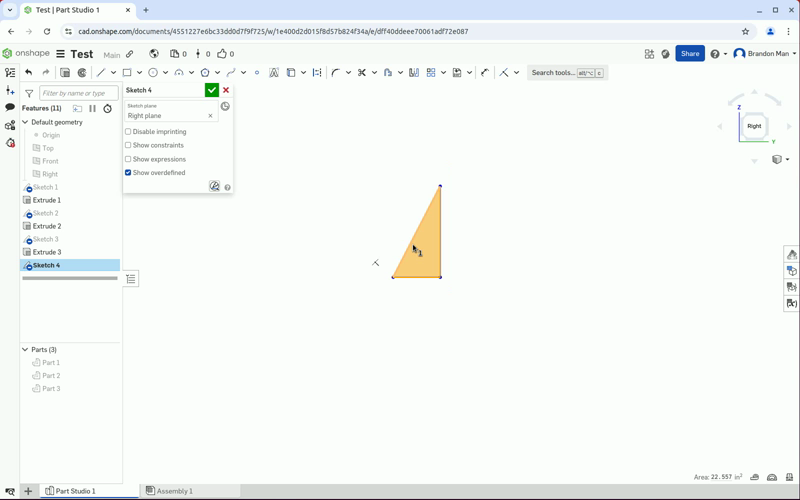
scroll(-6)
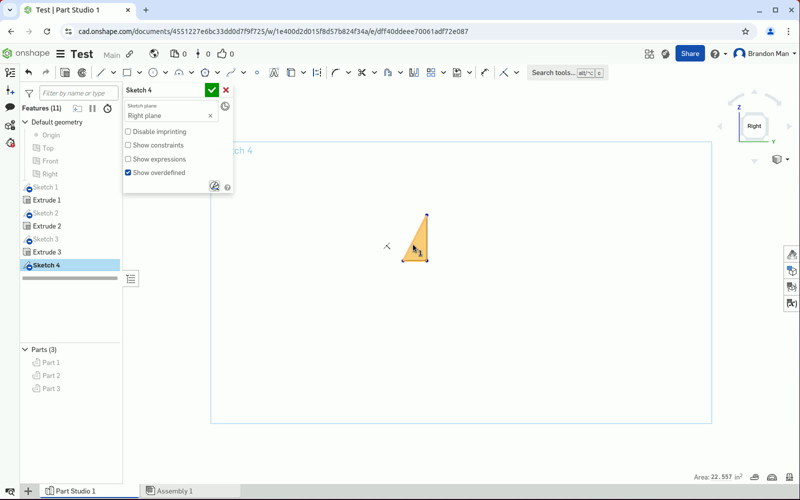
mouse_move(73, 352)
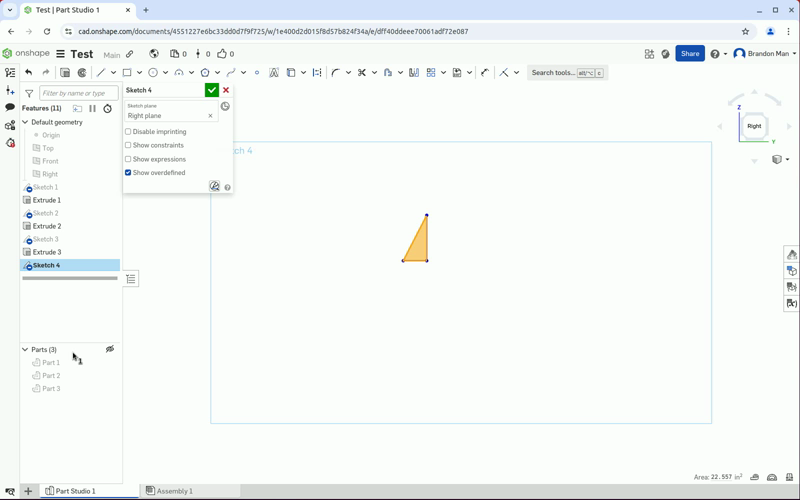
key(shift+y)
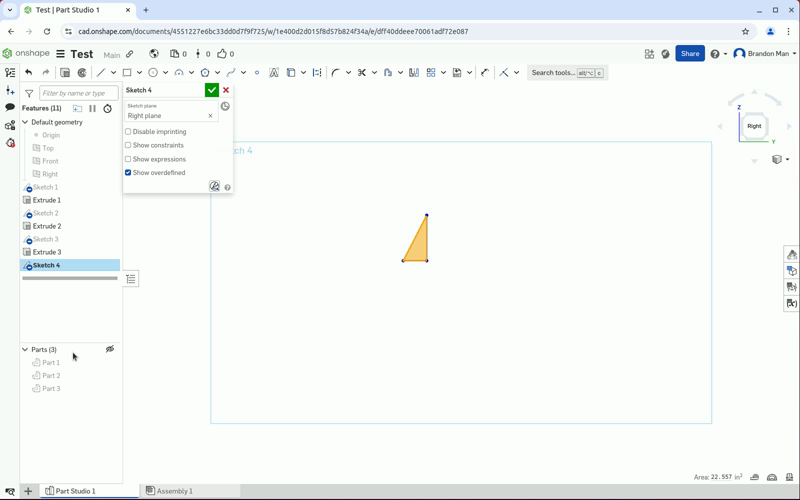
key(shift+e)
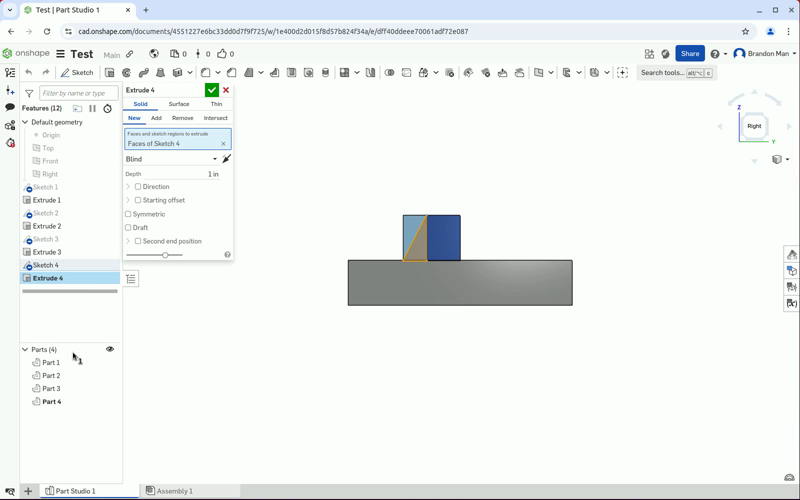
mouse_move(143, 106)
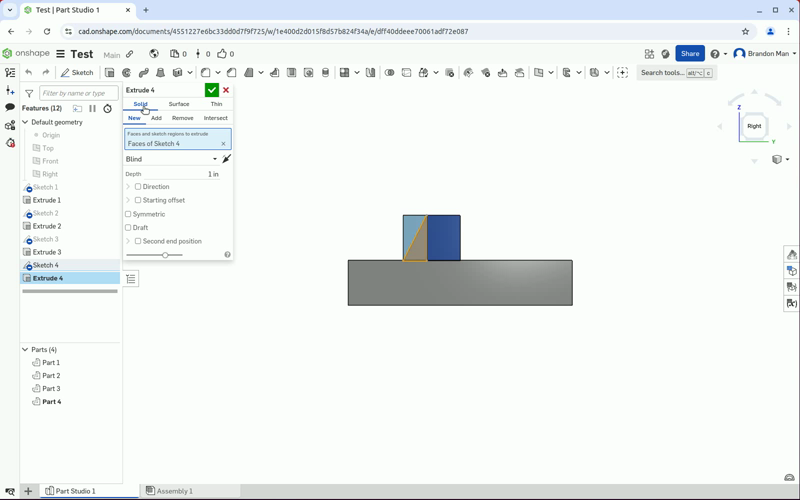
click(143, 106)
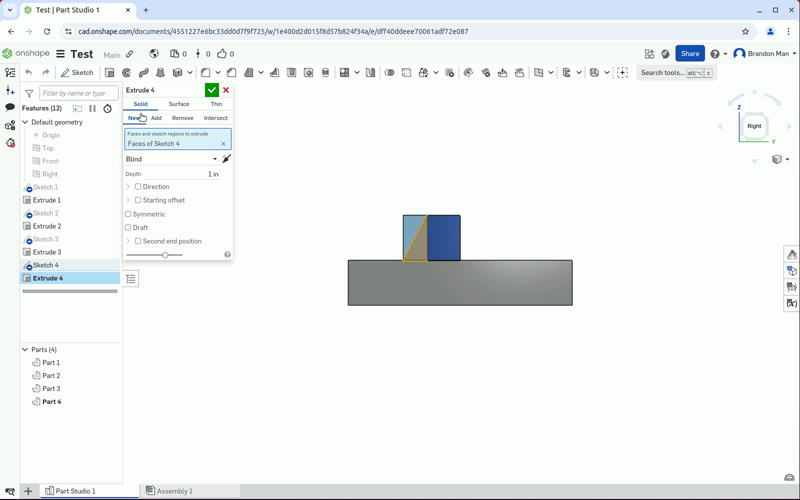
mouse_move(137, 120)
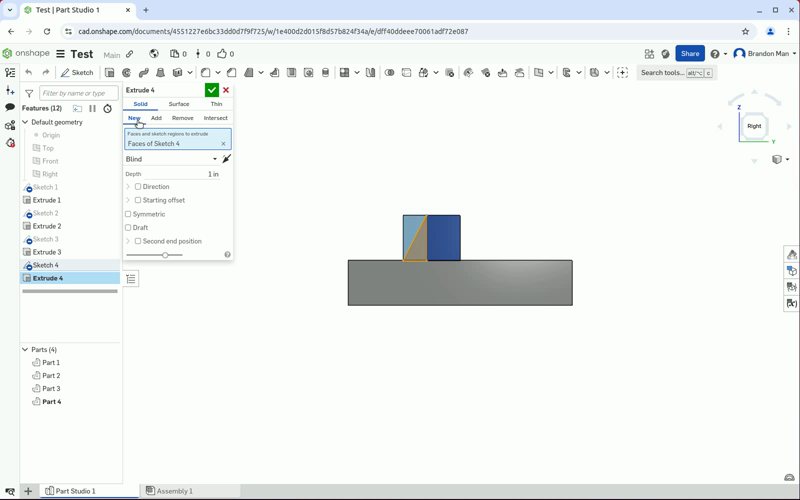
click(137, 120)
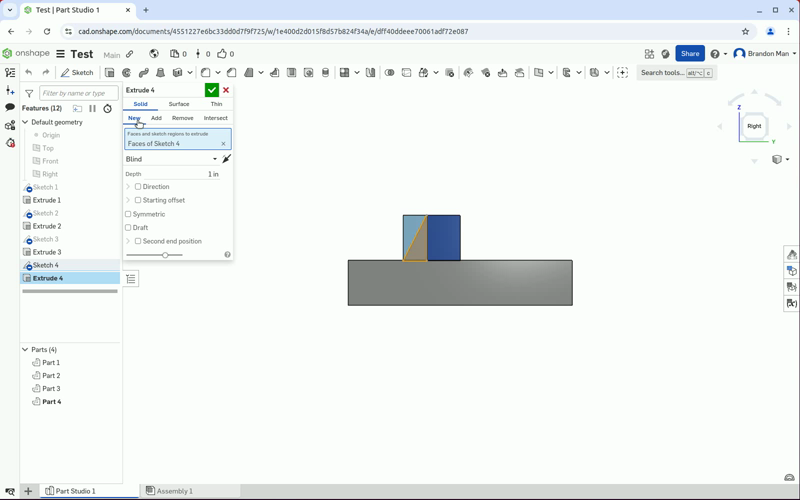
key(tab, 4)
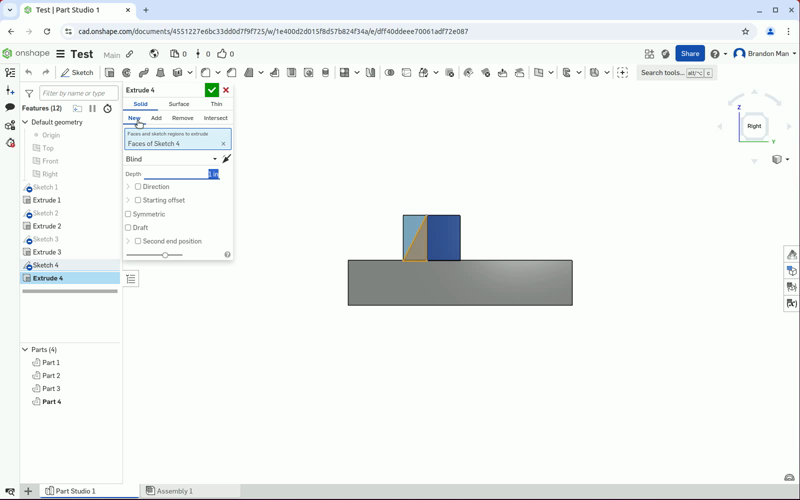
text(18.535)
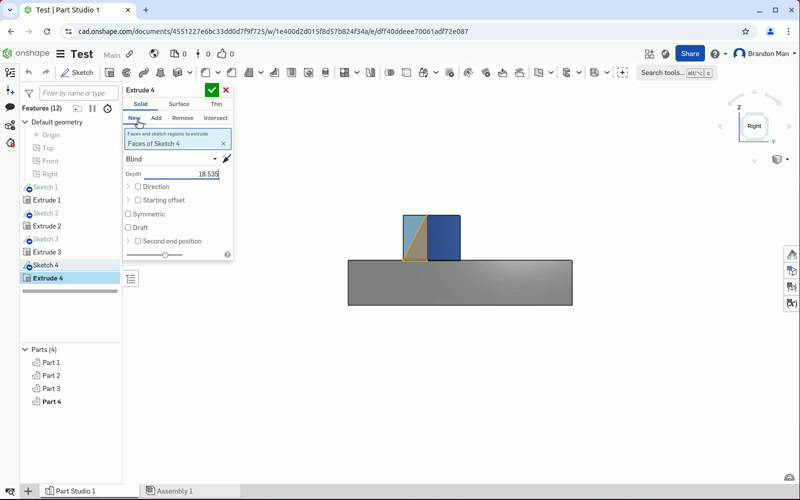
key(enter)
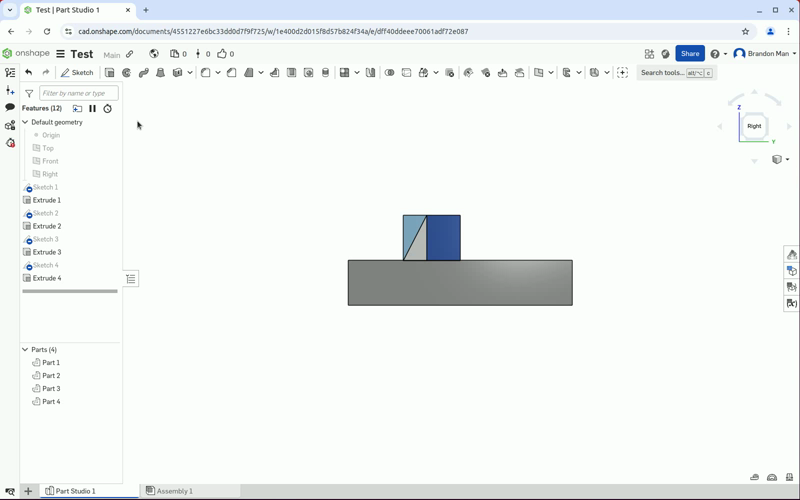
key(shift+h)
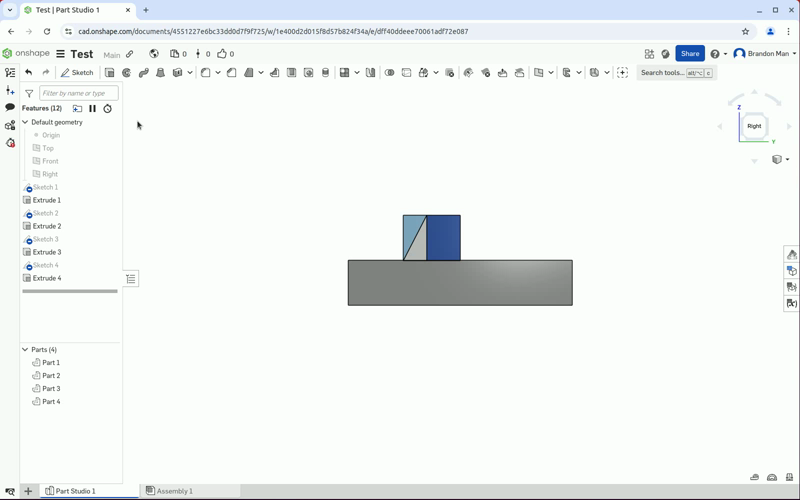
key(shift+h)
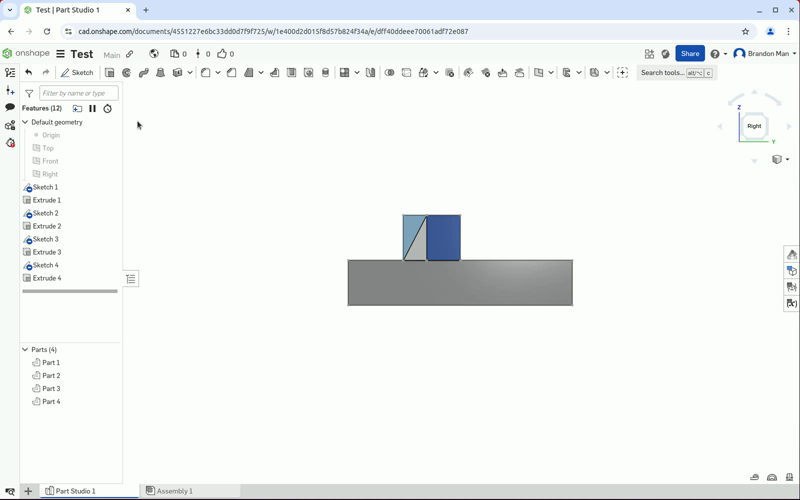
key(shift+7)
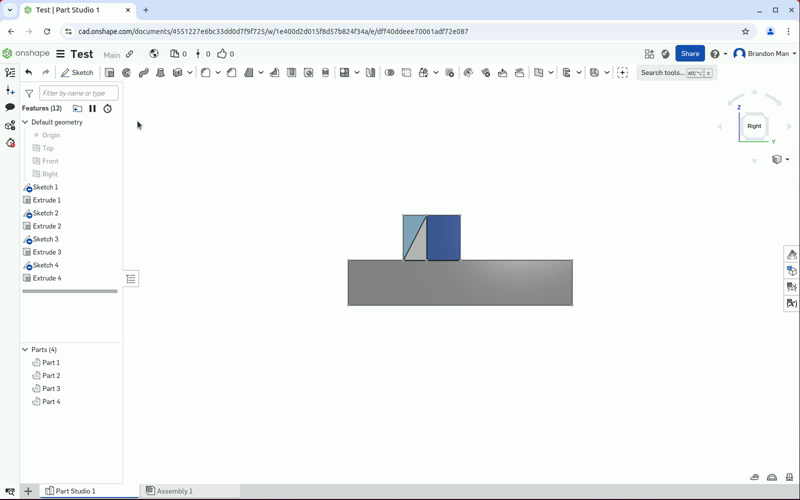
key(right, 2)
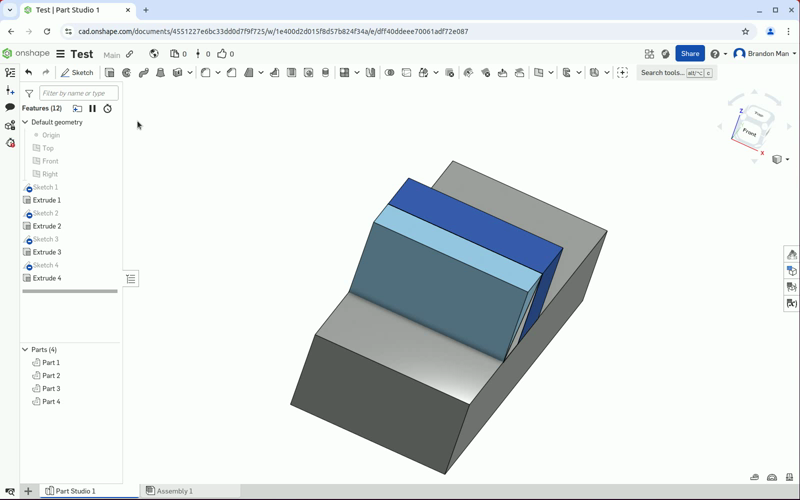
key(down, 2)
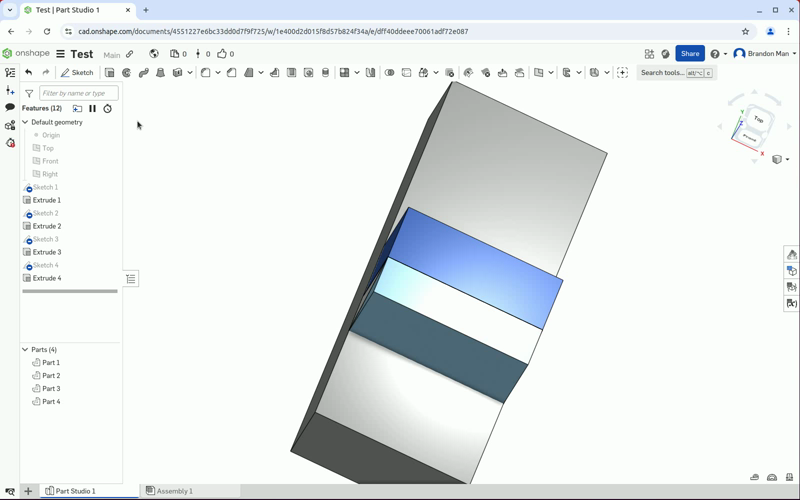
key(up, 2)
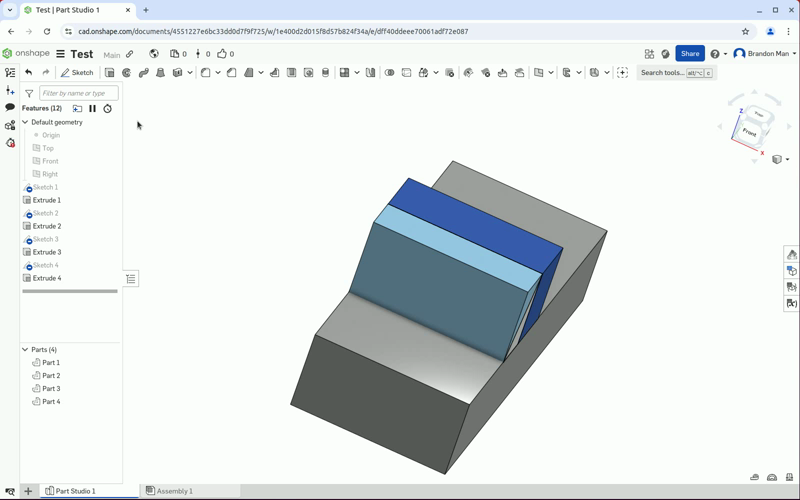
key(left, 2)
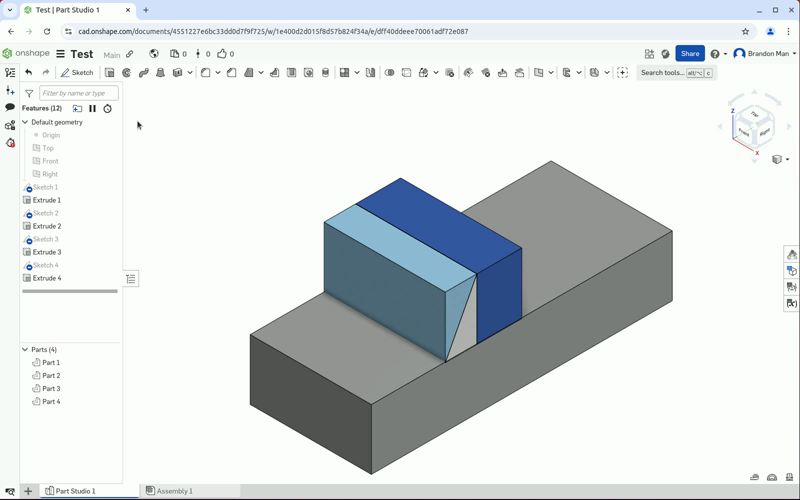
mouse_move(73, 189)
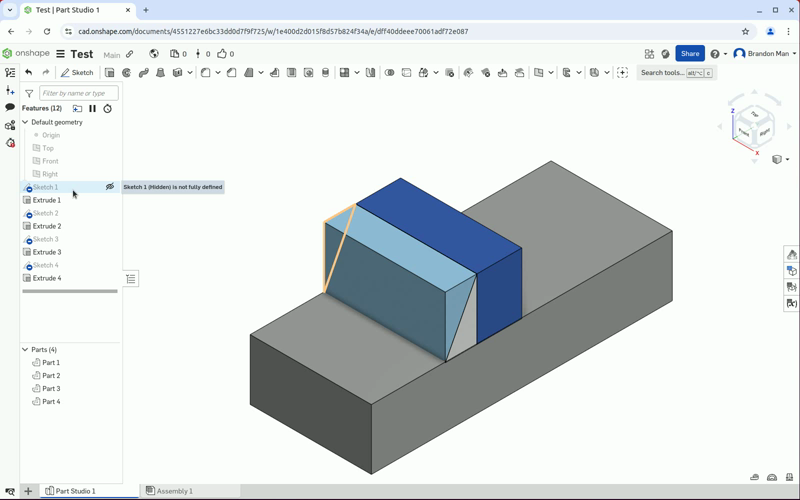
click(73, 189)